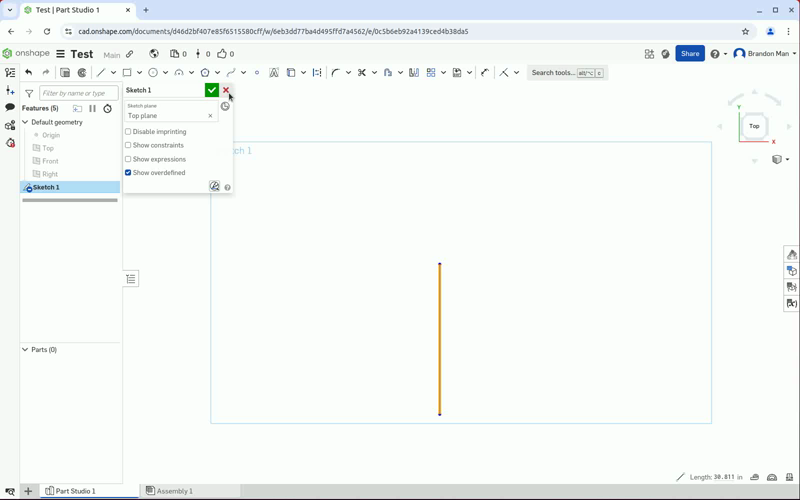
key(shift+h)
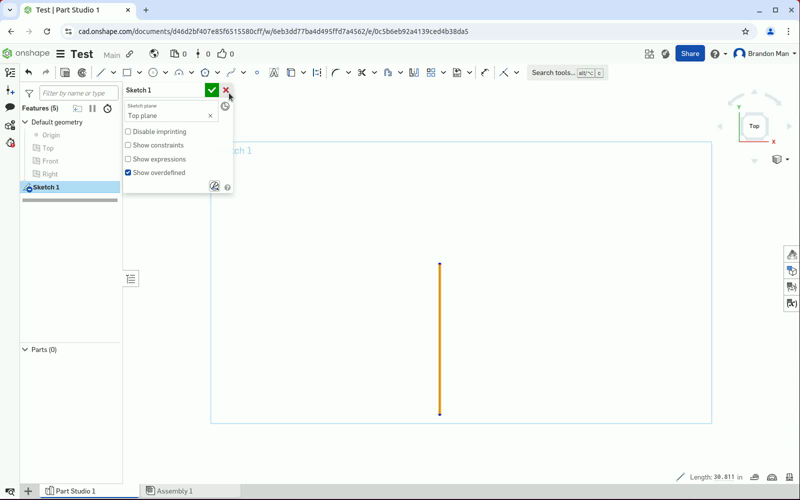
key(shift+s)
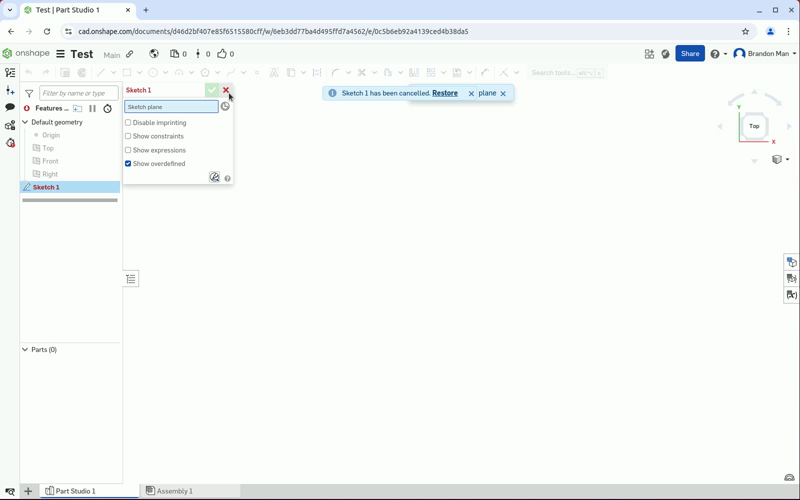
mouse_move(73, 150)
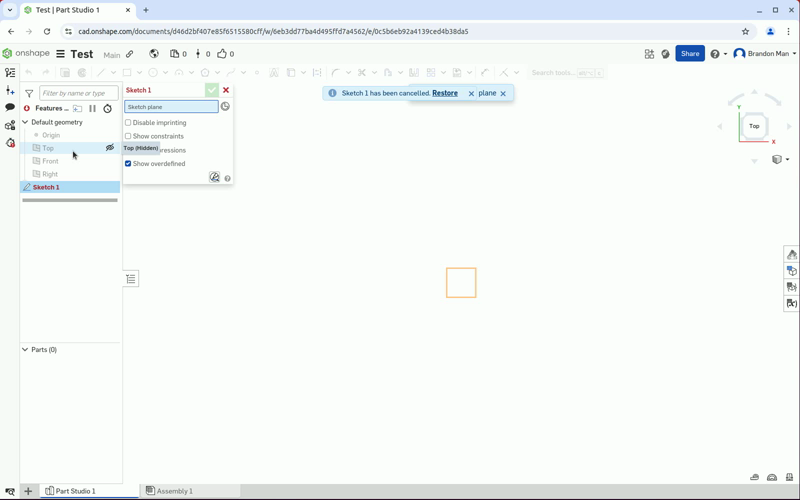
click(73, 150)
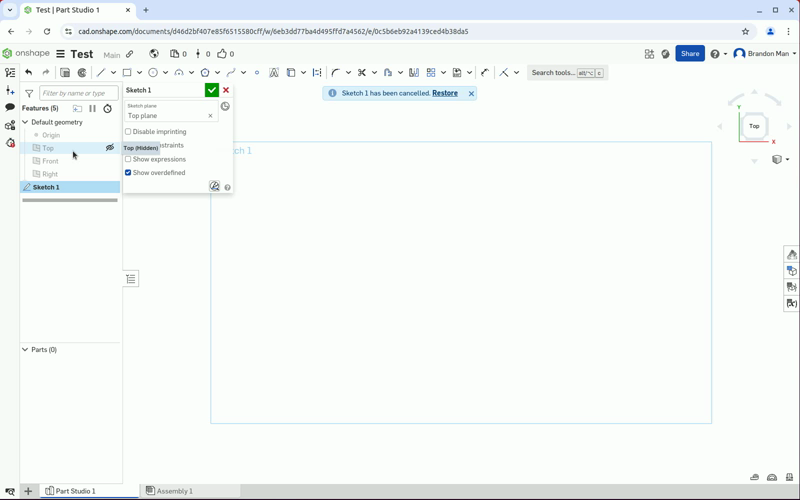
mouse_move(73, 352)
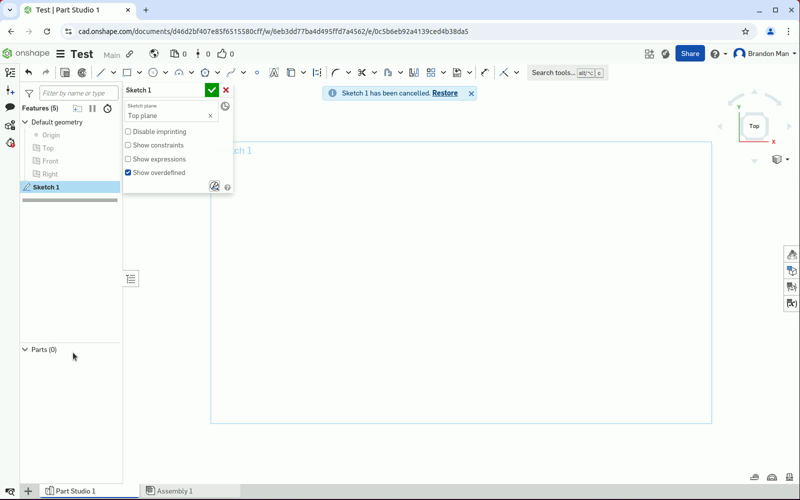
key(y)
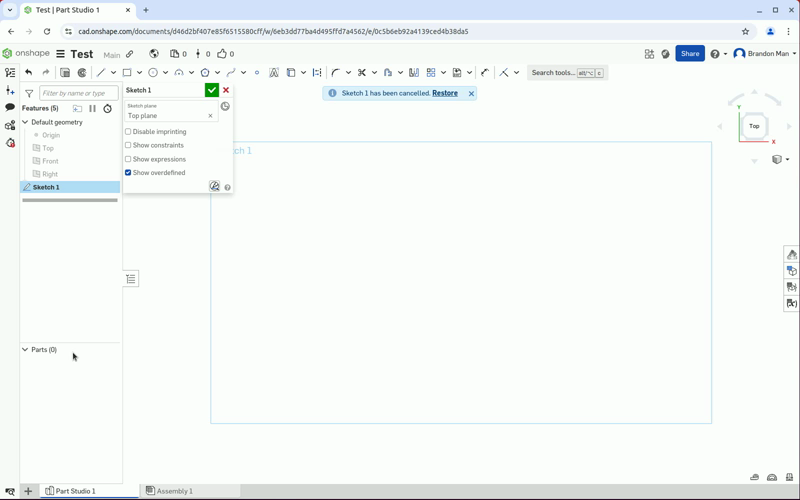
key(l)
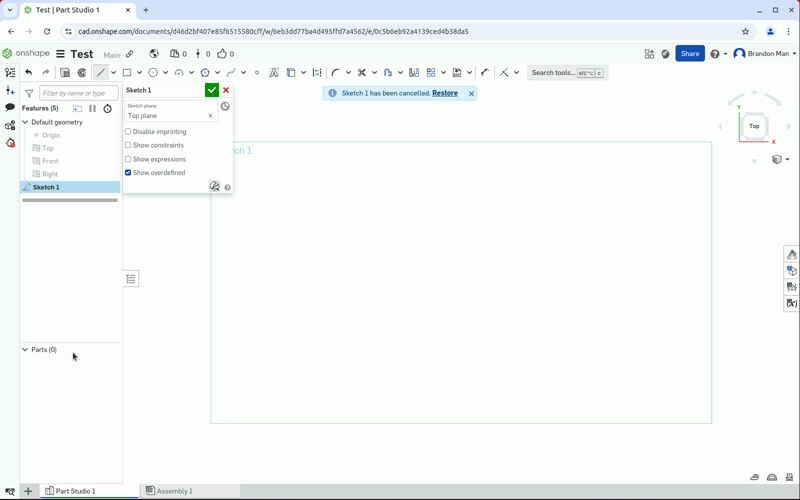
key_down(shift)
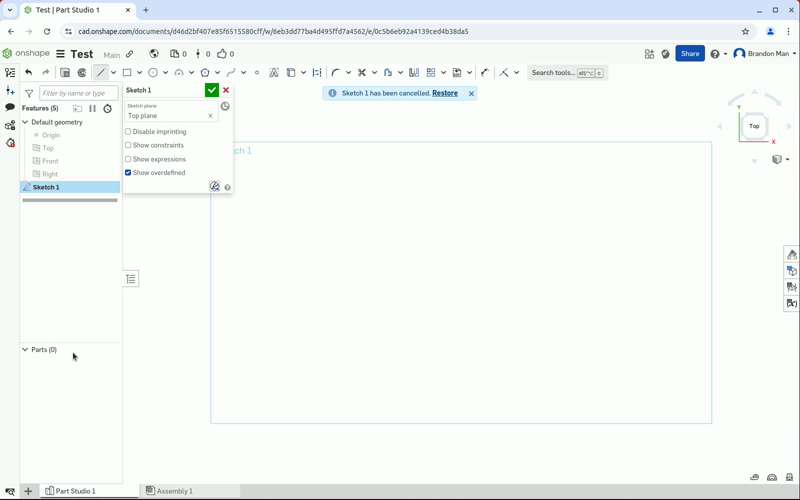
mouse_move(352, 360)
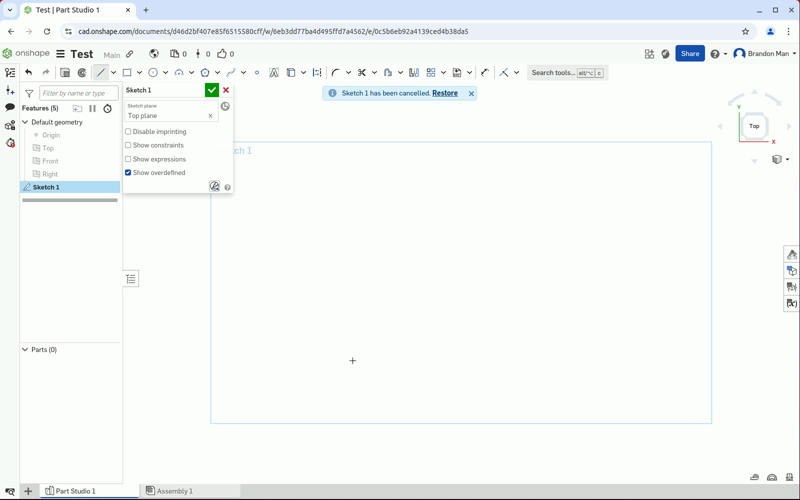
click(352, 360)
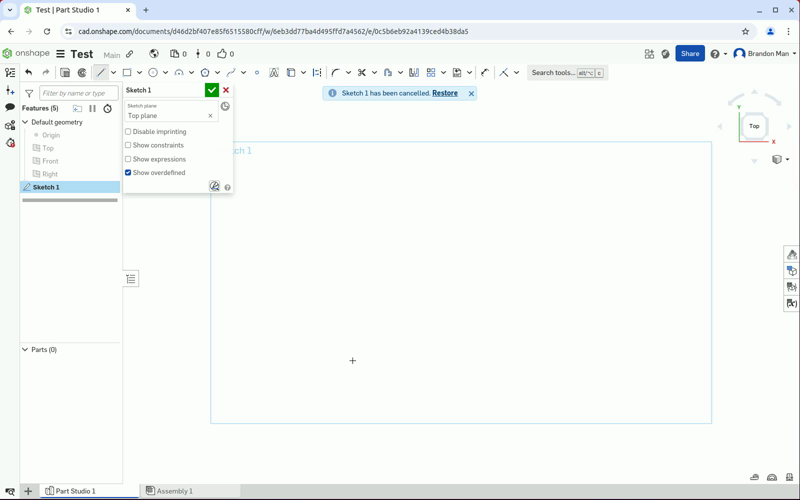
key_up(shift)
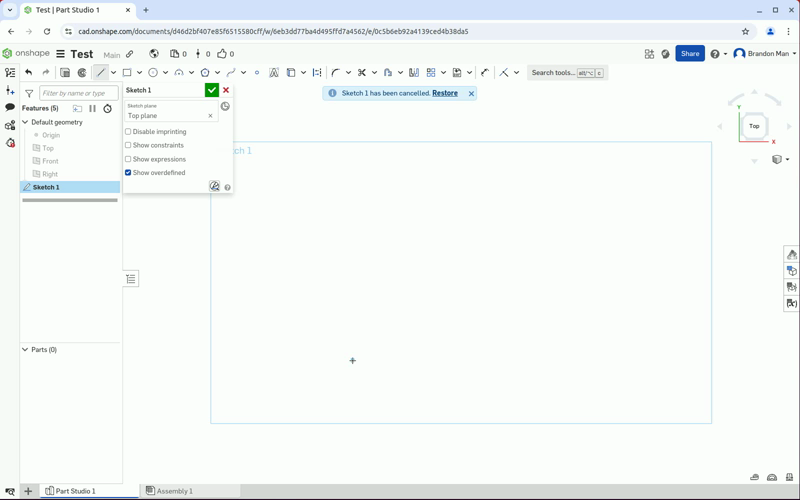
key_down(shift)
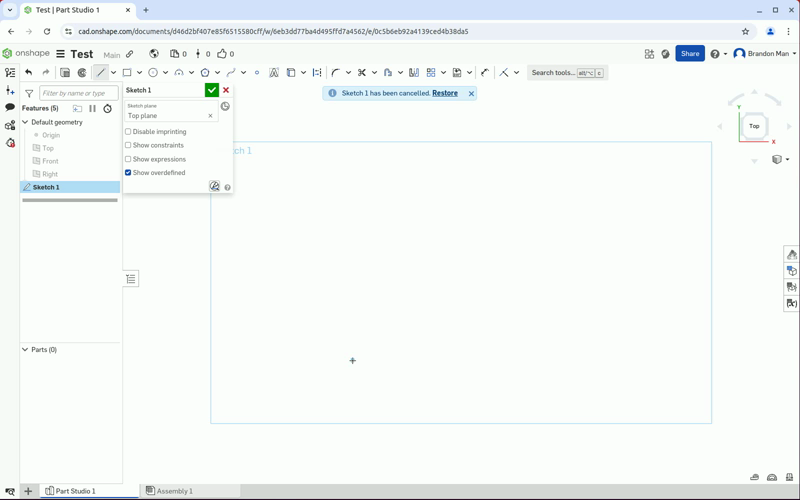
mouse_move(567, 360)
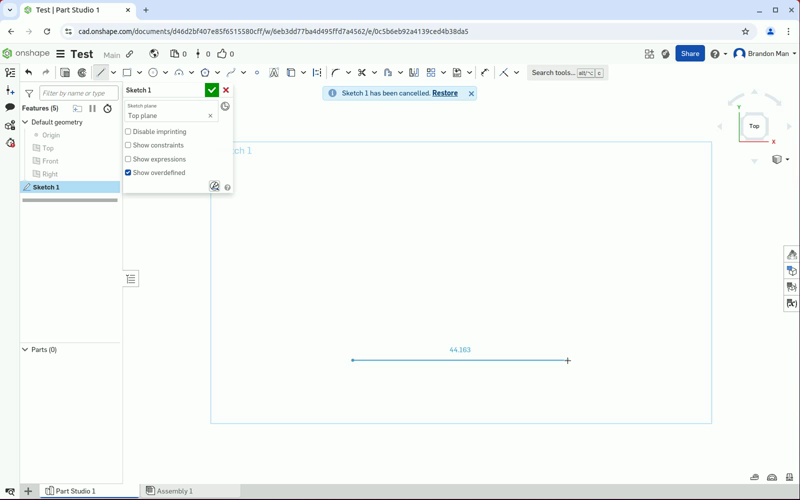
click(567, 360)
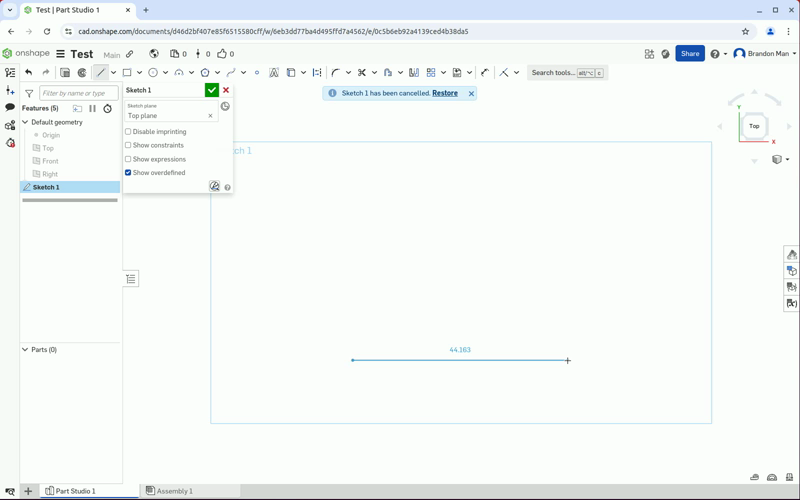
key_up(shift)
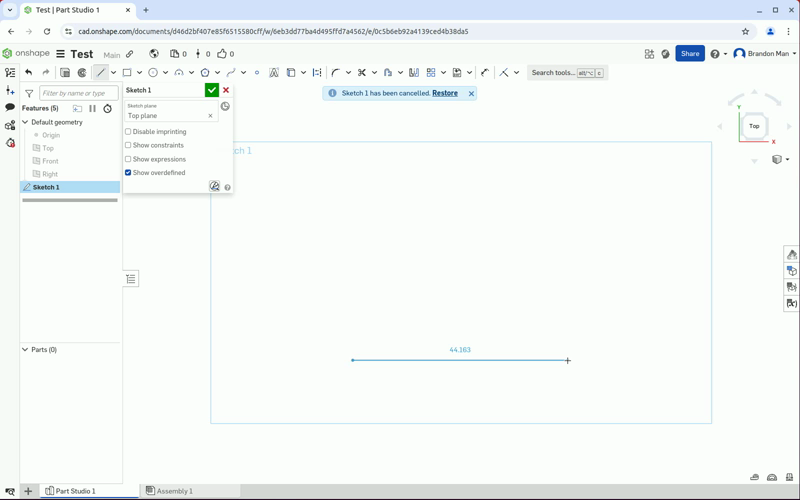
key_down(shift)
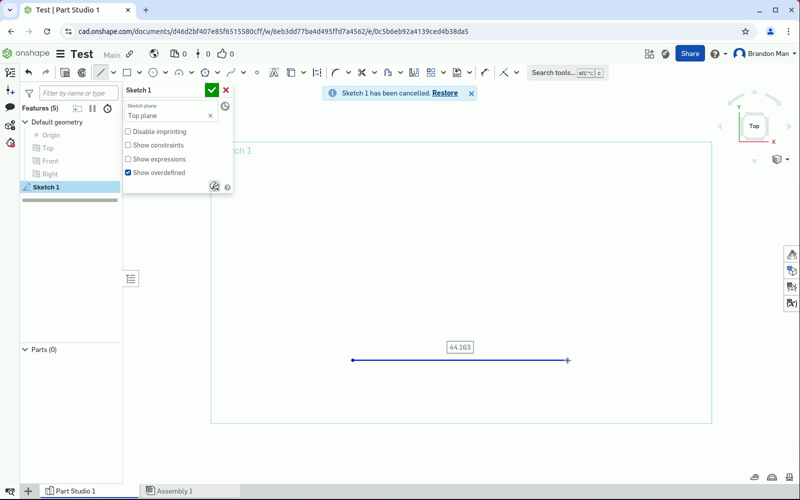
mouse_move(567, 206)
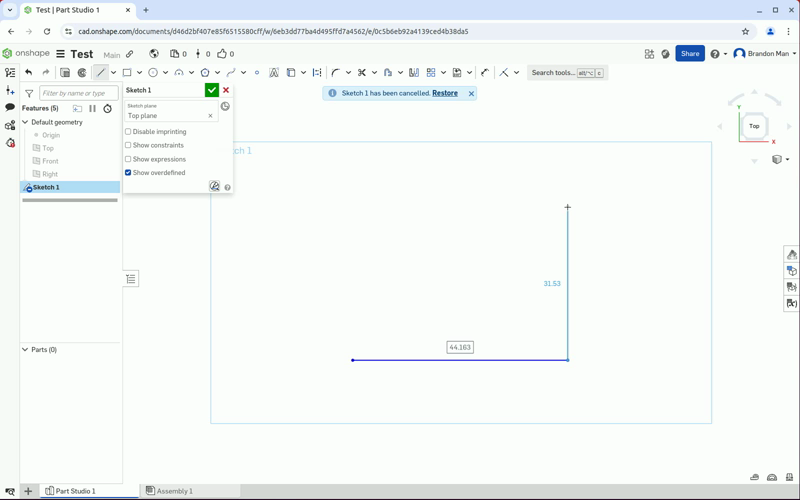
click(567, 206)
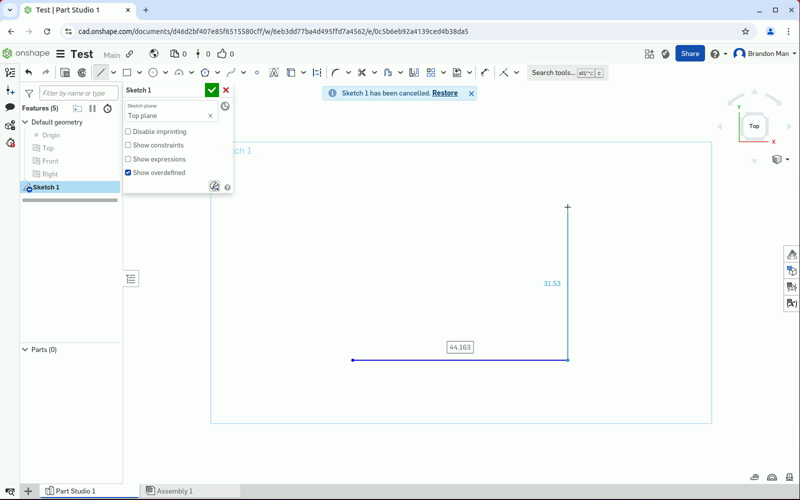
key_up(shift)
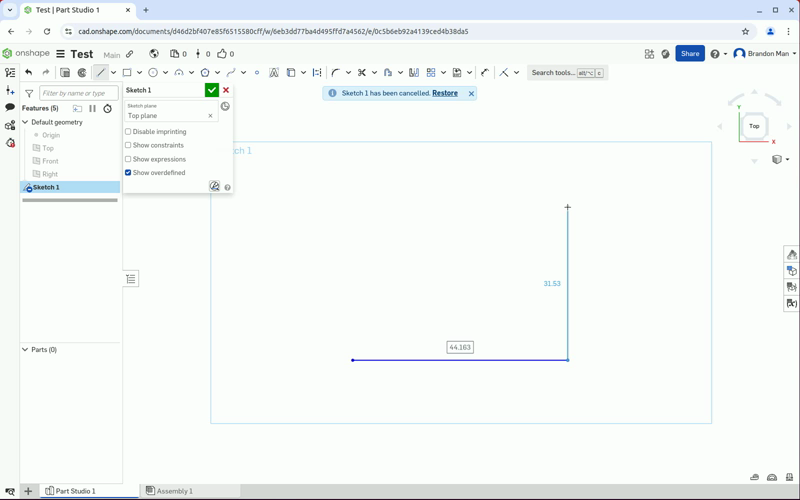
key_down(shift)
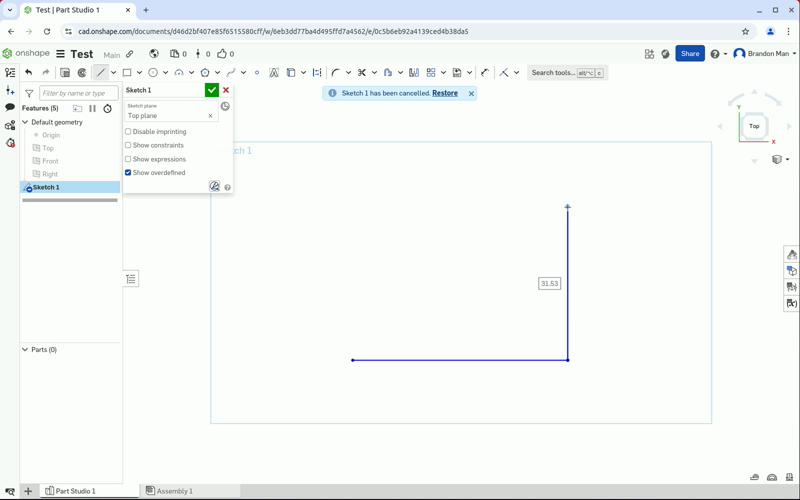
mouse_move(352, 206)
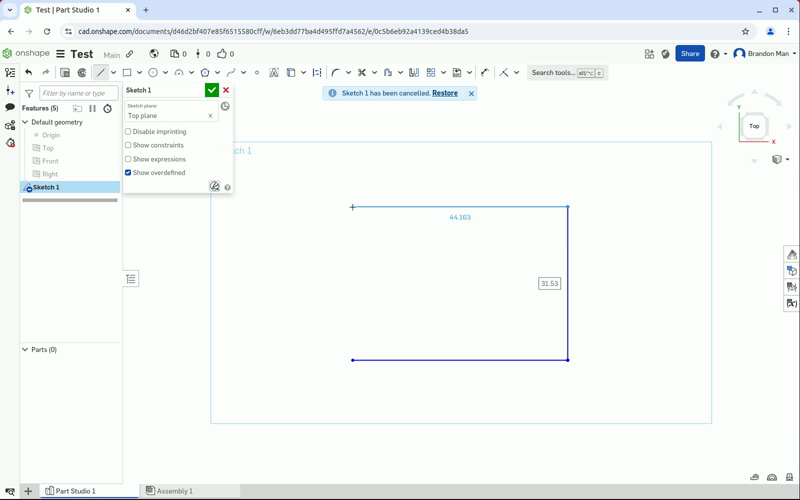
click(352, 206)
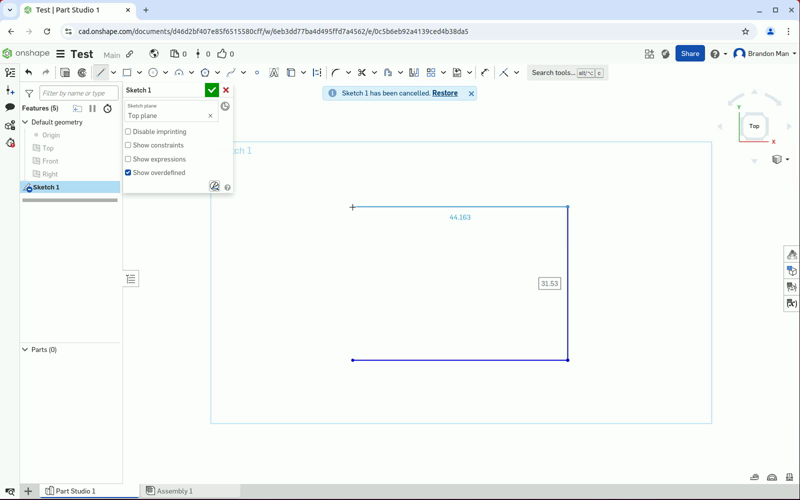
key_up(shift)
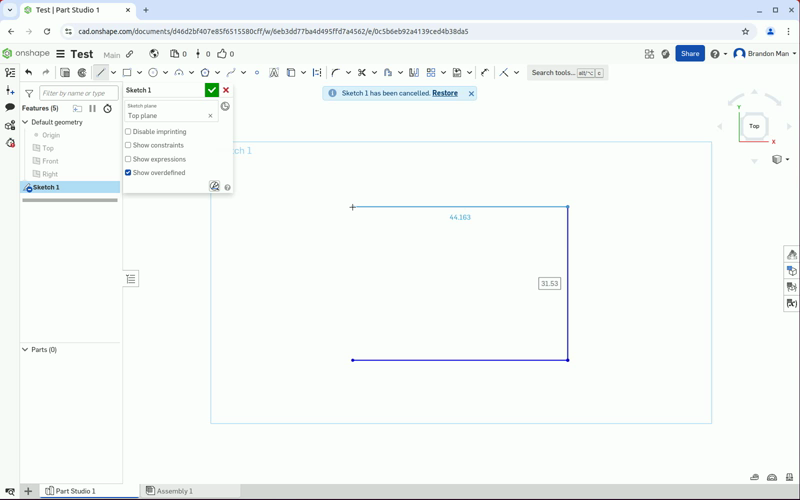
key_down(shift)
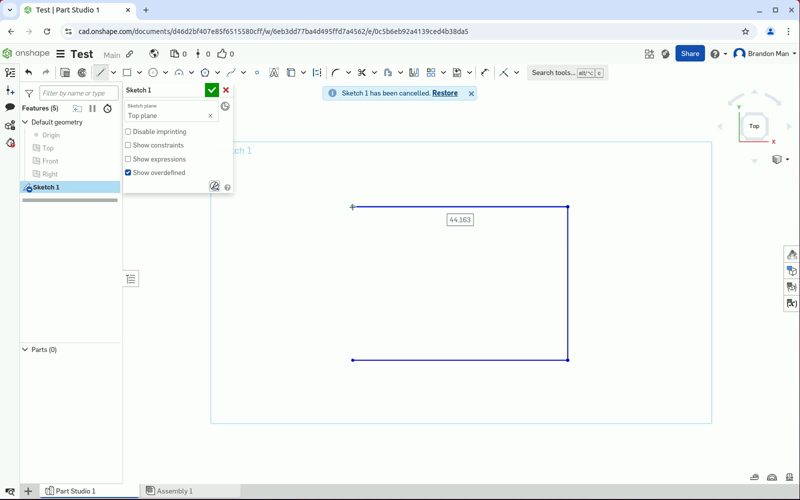
mouse_move(352, 360)
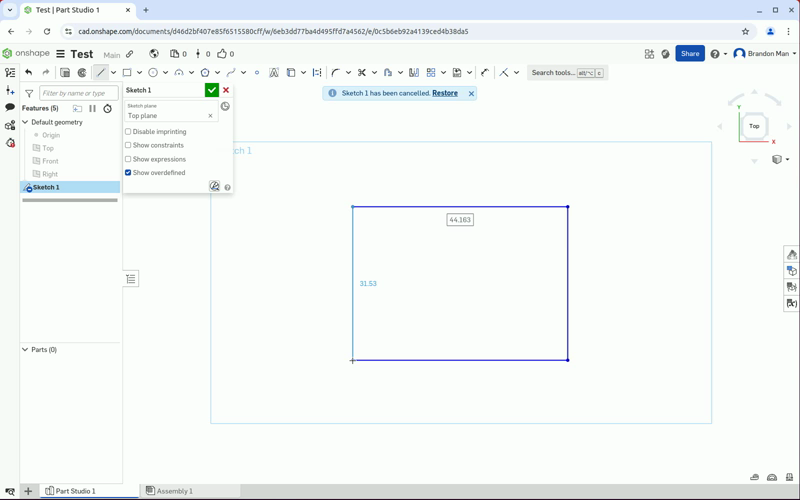
key_up(shift)
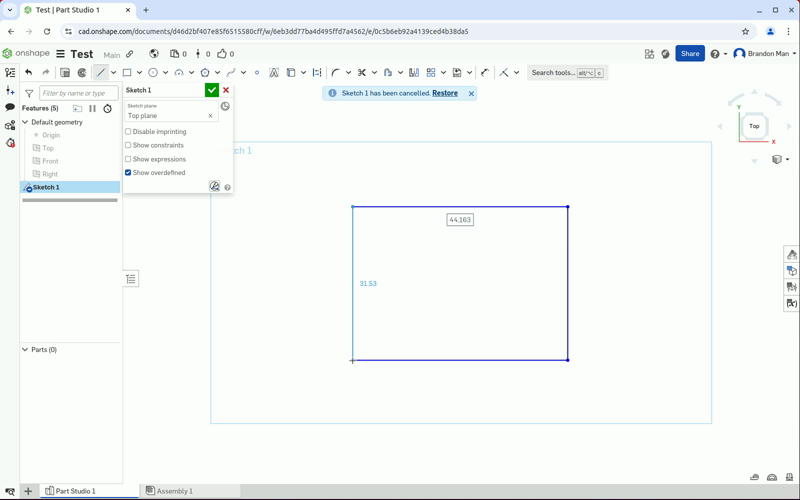
click(352, 360)
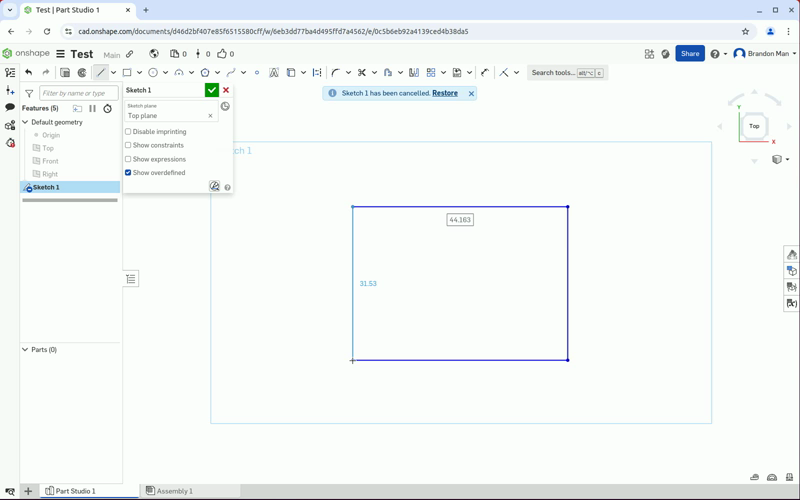
key(esc)
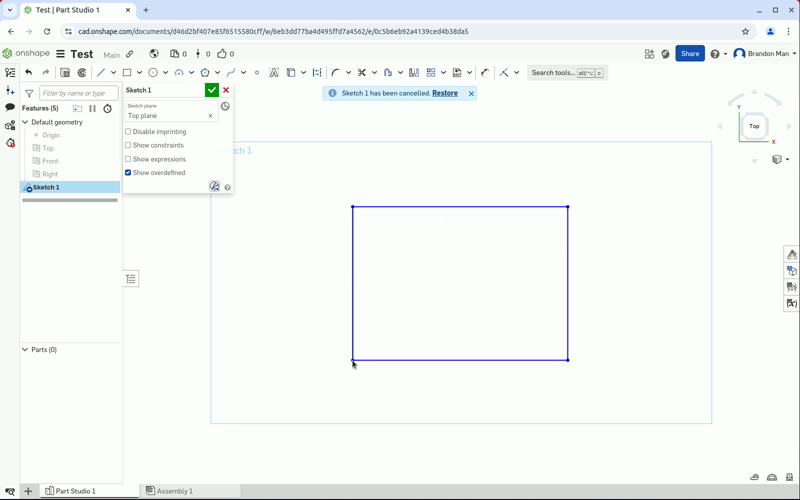
mouse_move(531, 237)
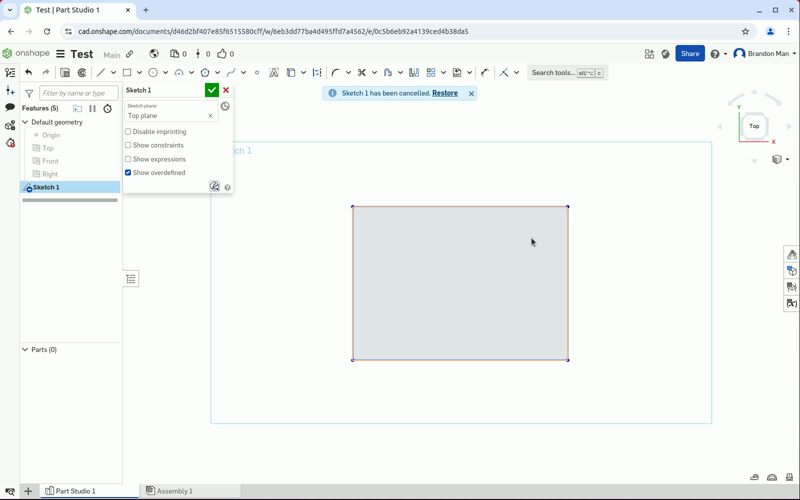
click(531, 237)
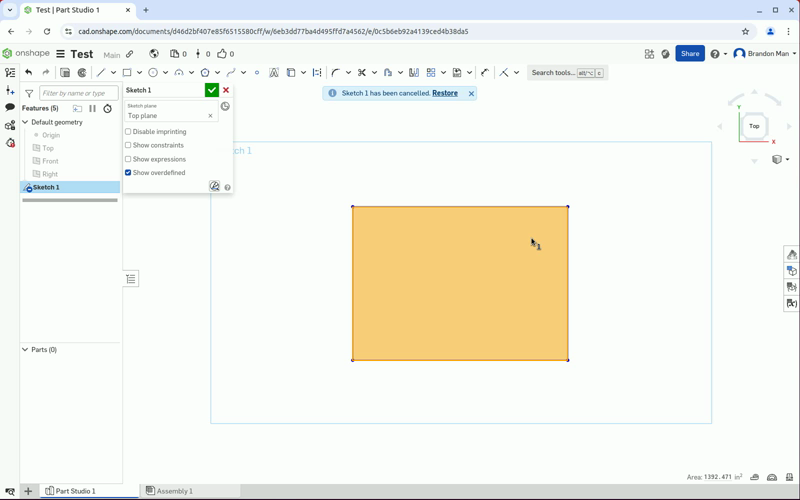
mouse_move(73, 352)
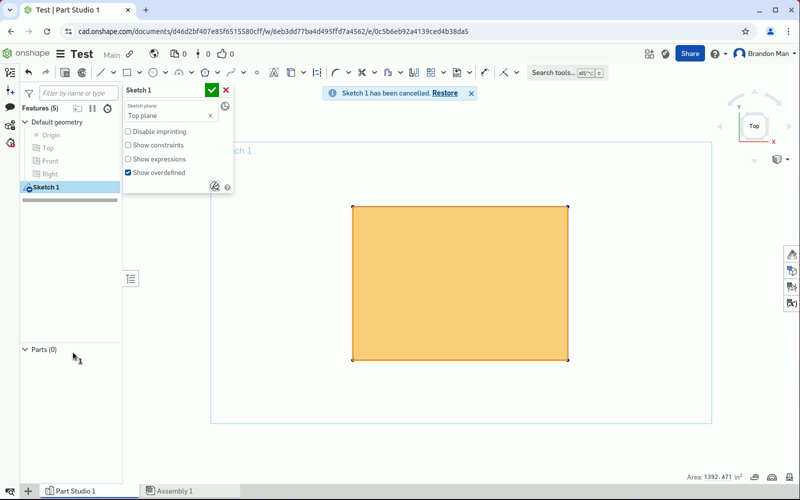
key(shift+y)
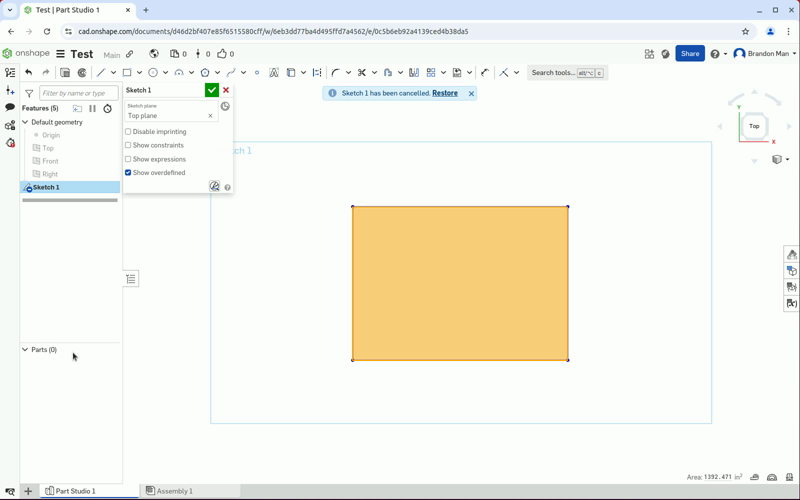
key(shift+e)
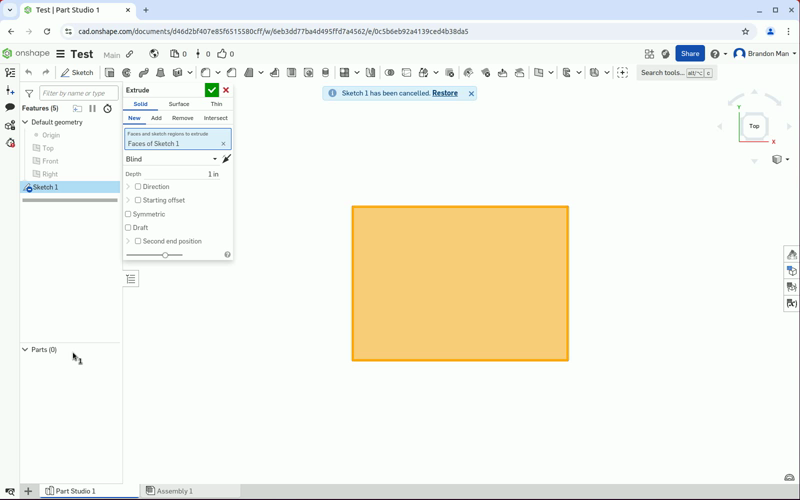
mouse_move(143, 106)
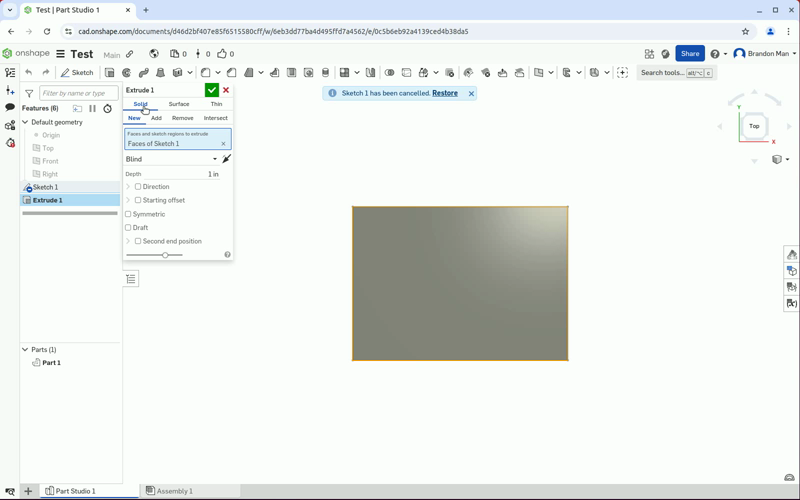
click(143, 106)
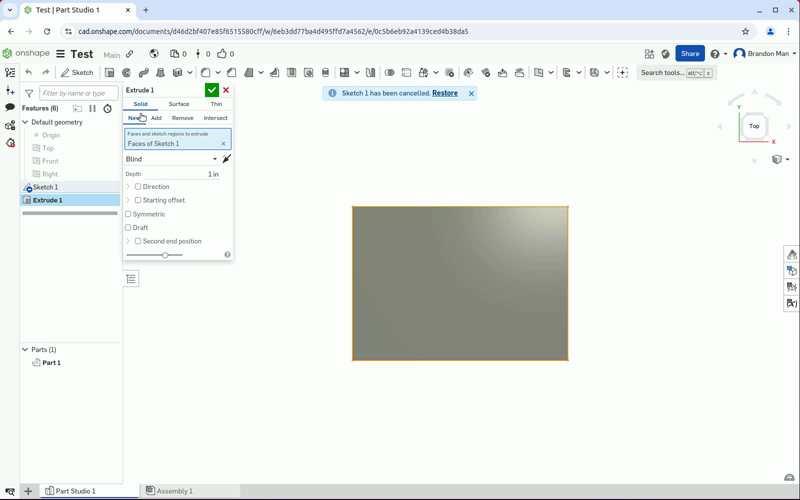
mouse_move(137, 120)
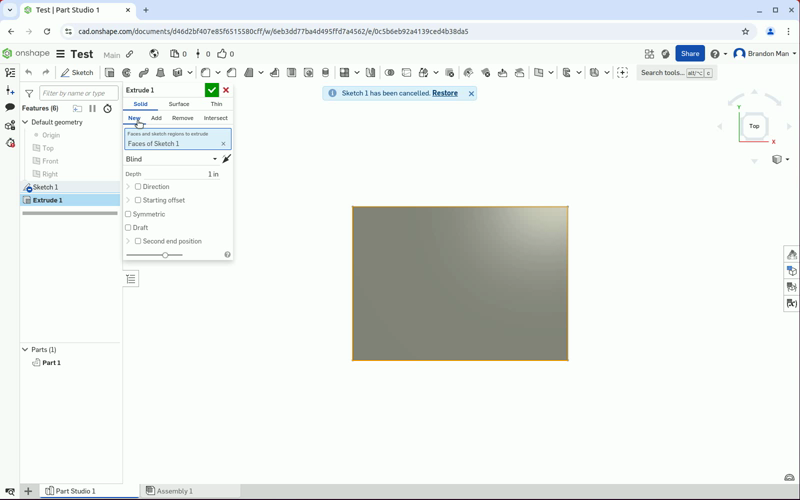
click(137, 120)
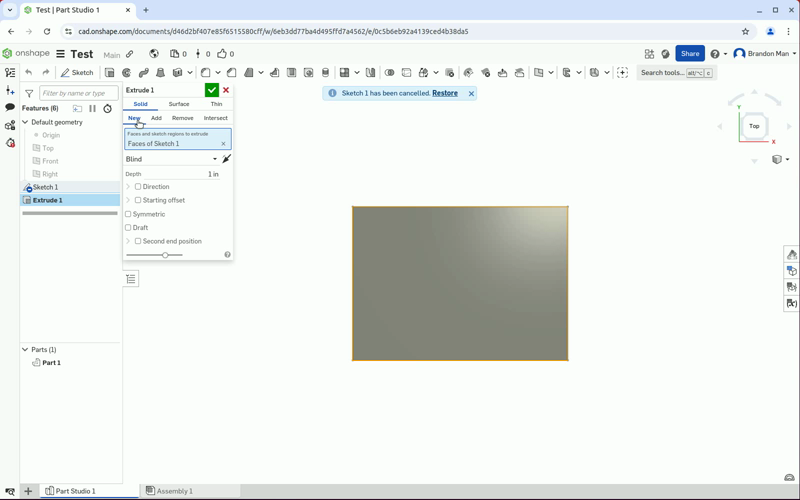
key(tab, 4)
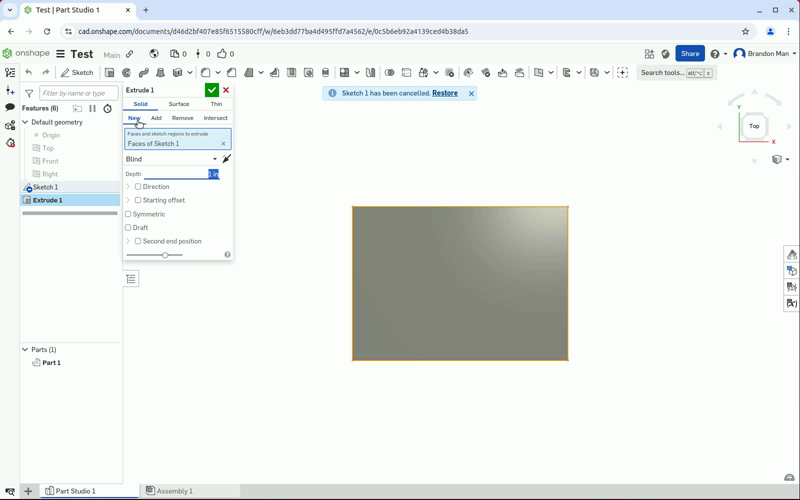
text(-0.241)
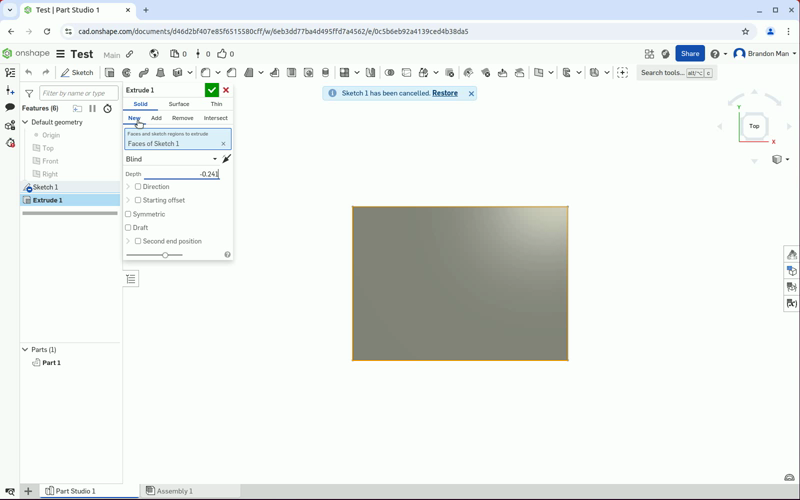
key(enter)
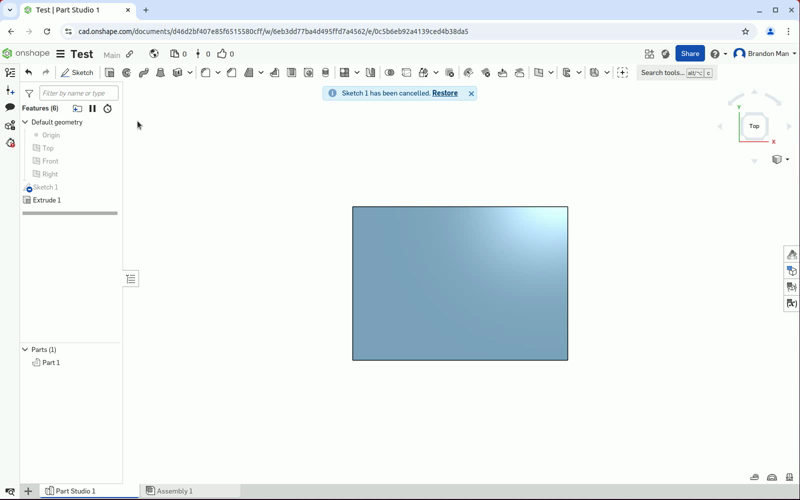
key(shift+h)
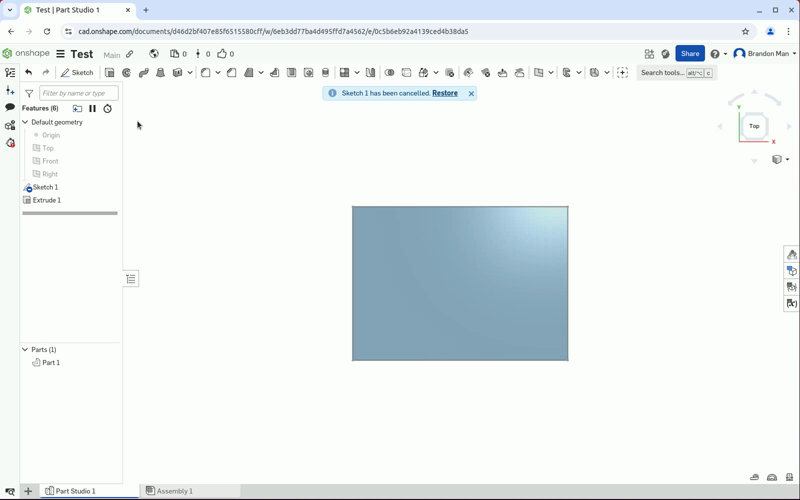
key(shift+h)
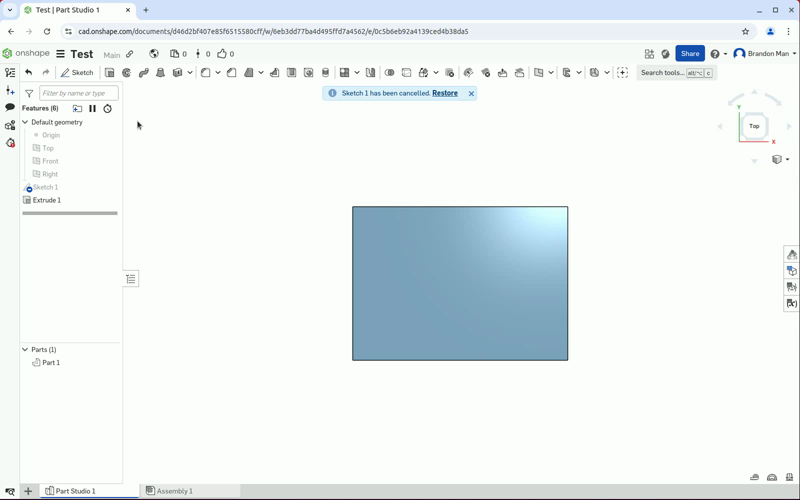
mouse_move(73, 189)
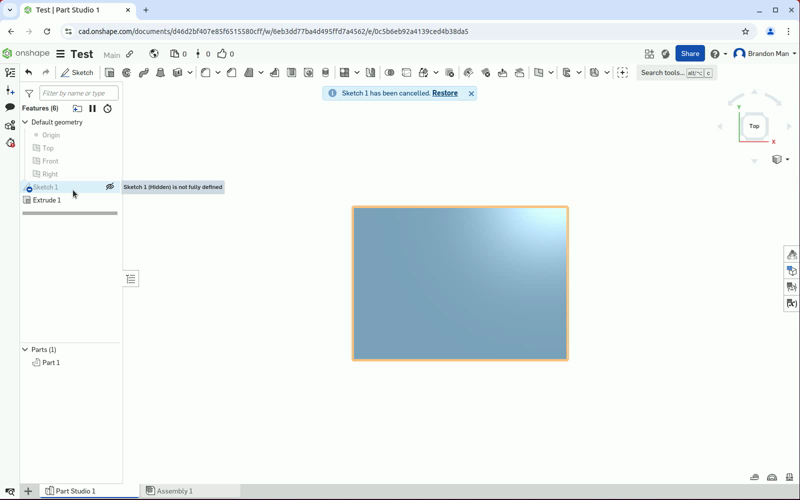
click(73, 189)
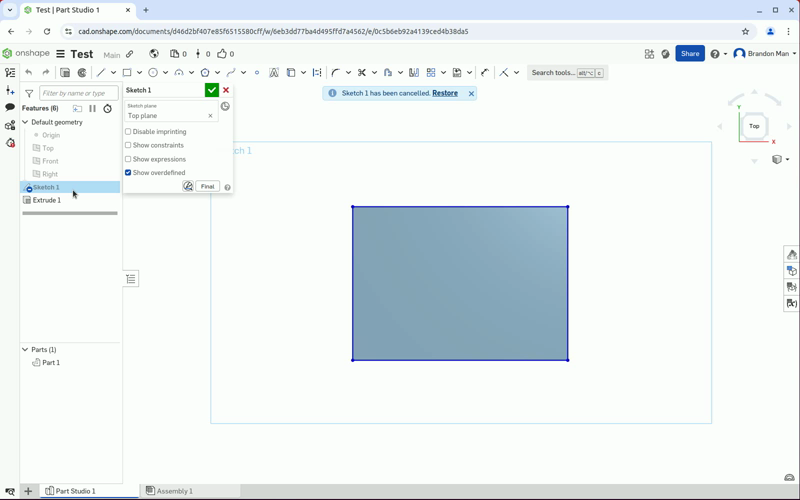
mouse_move(229, 92)
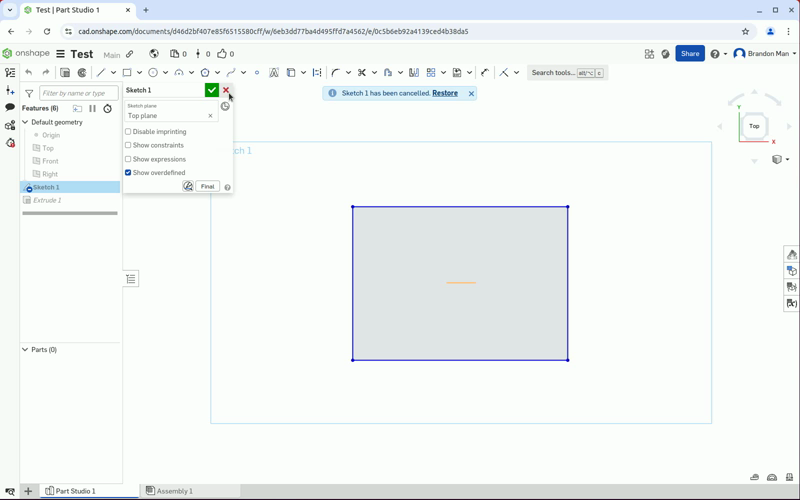
click(229, 92)
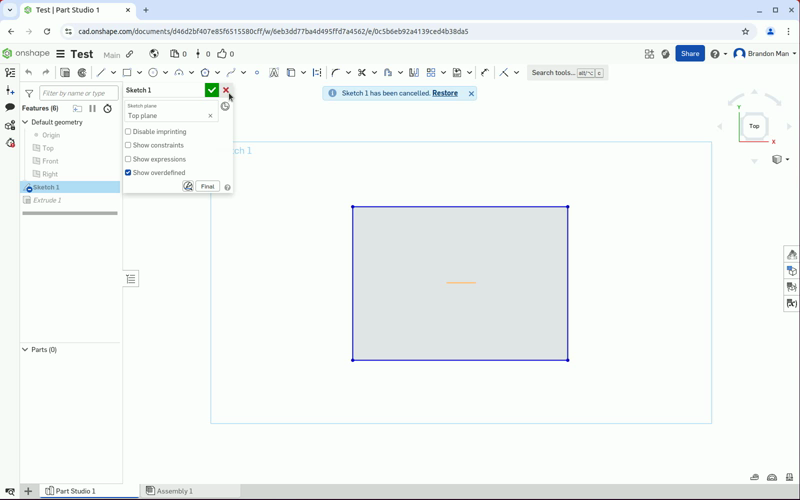
key(shift+s)
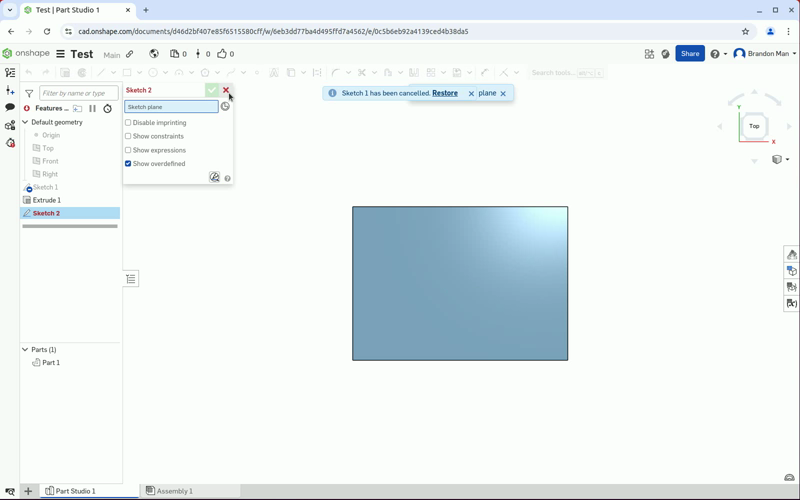
mouse_move(73, 150)
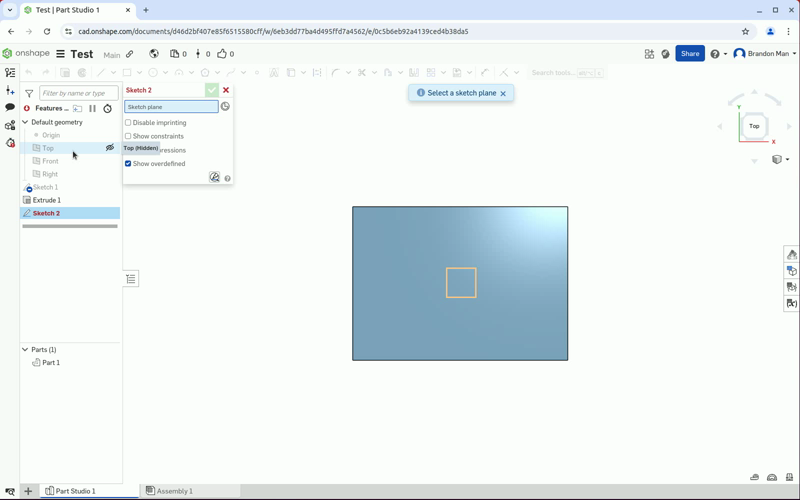
click(73, 150)
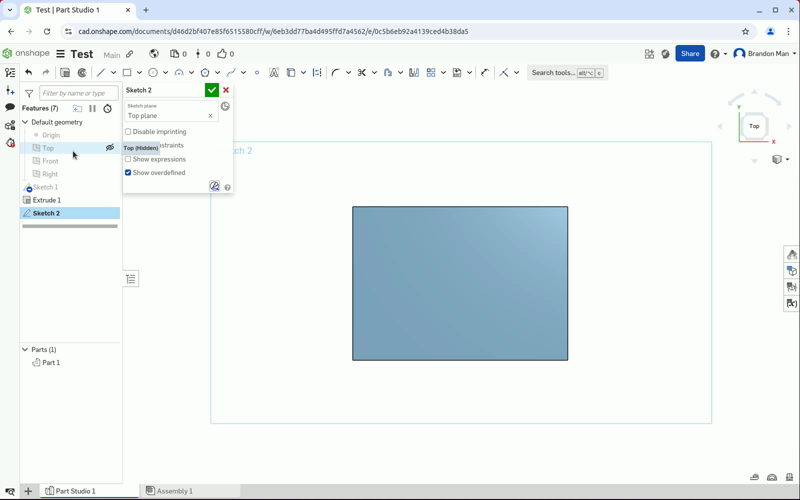
mouse_move(73, 352)
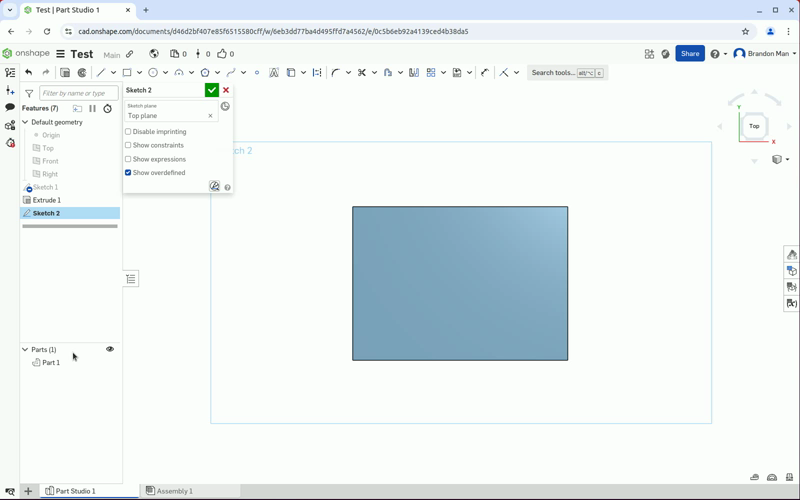
key(y)
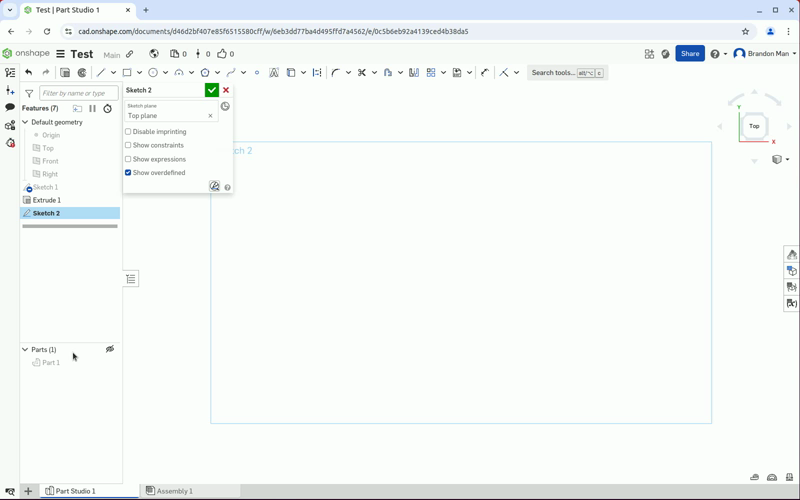
key(l)
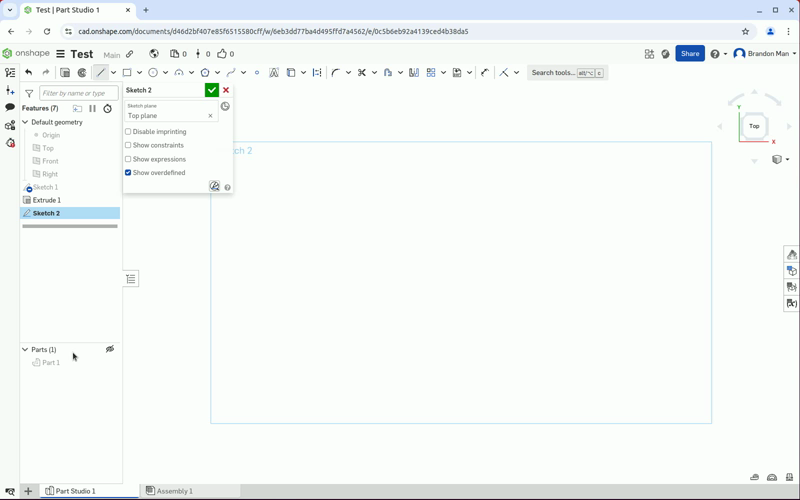
key_down(shift)
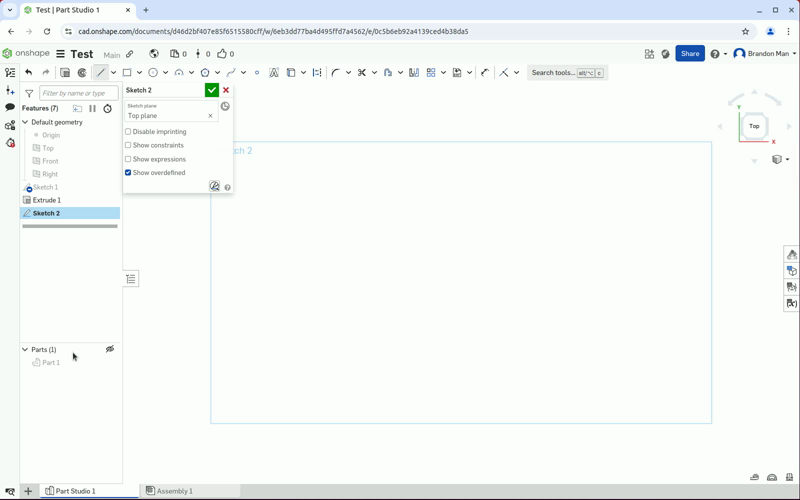
mouse_move(348, 365)
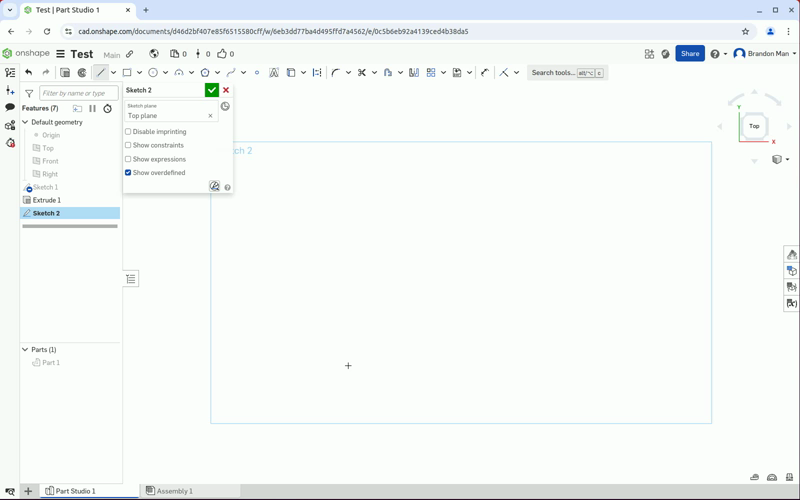
click(348, 365)
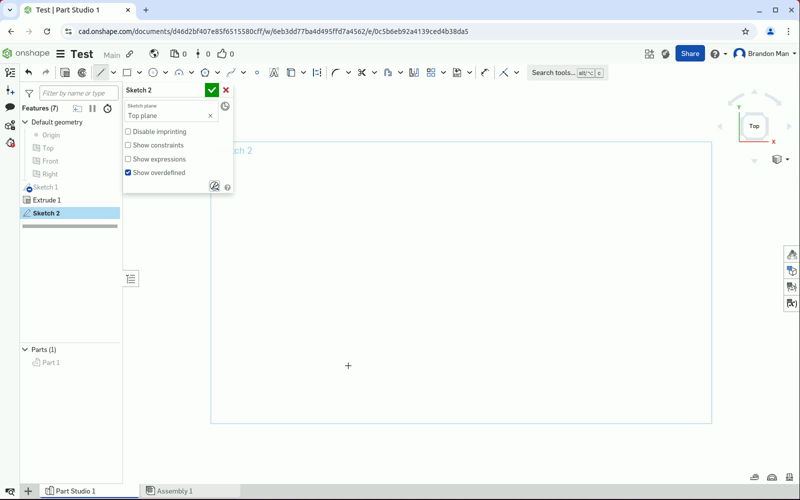
key_up(shift)
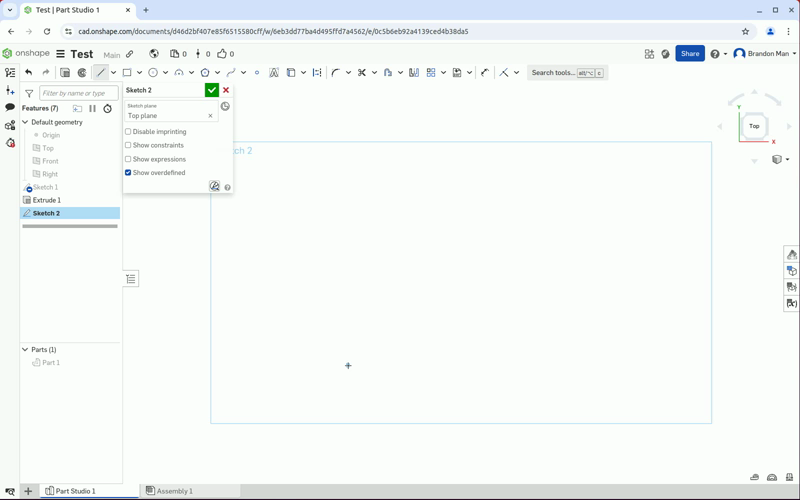
key_down(shift)
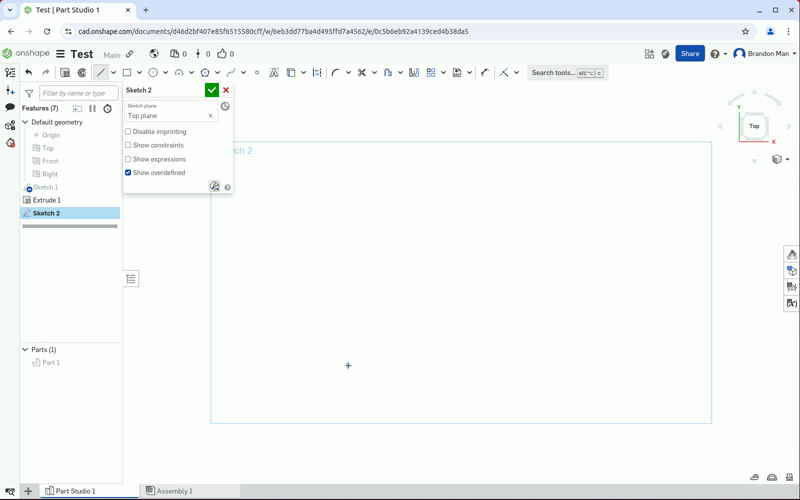
mouse_move(572, 365)
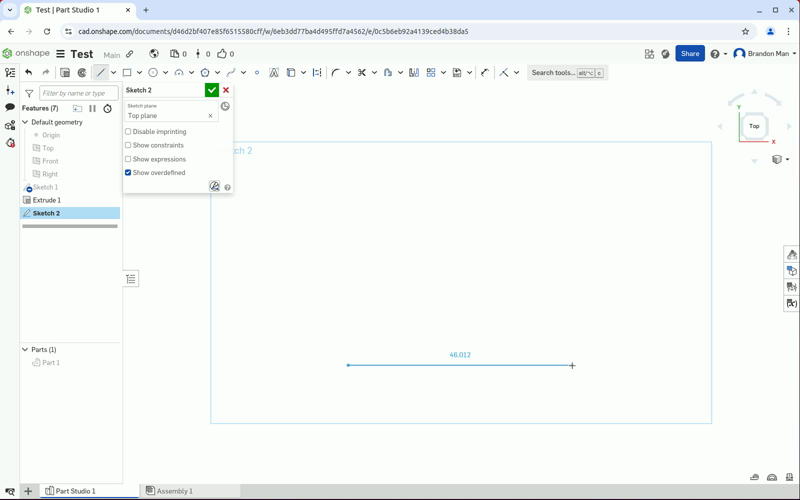
click(572, 365)
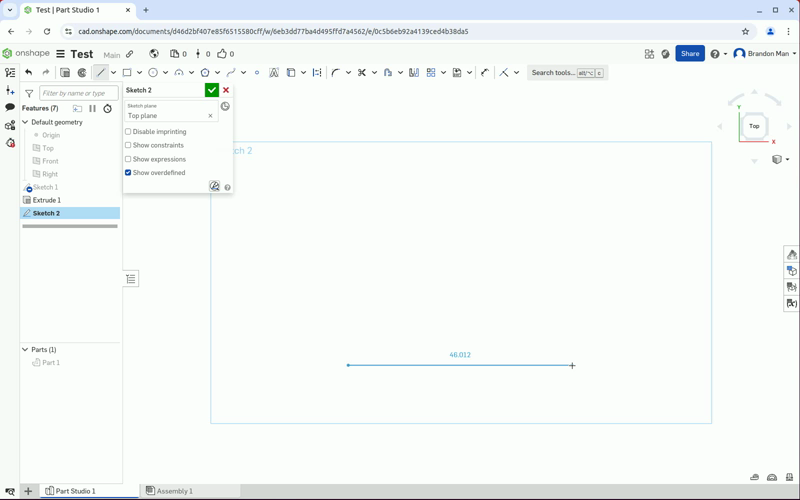
key_up(shift)
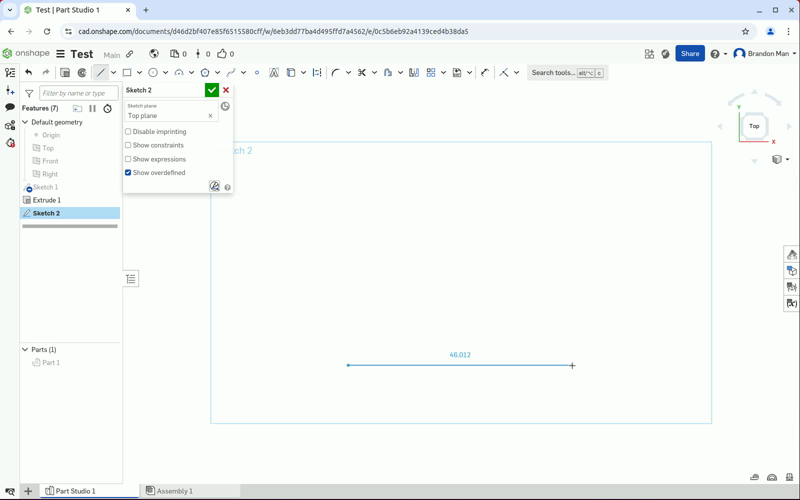
key_down(shift)
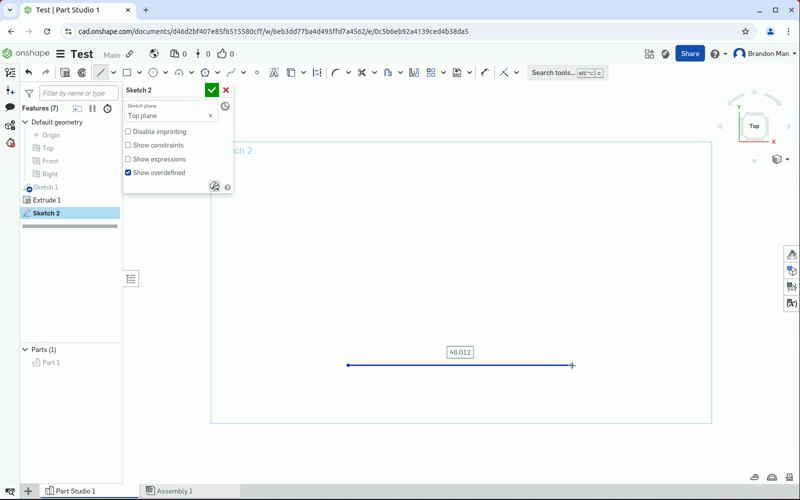
mouse_move(572, 200)
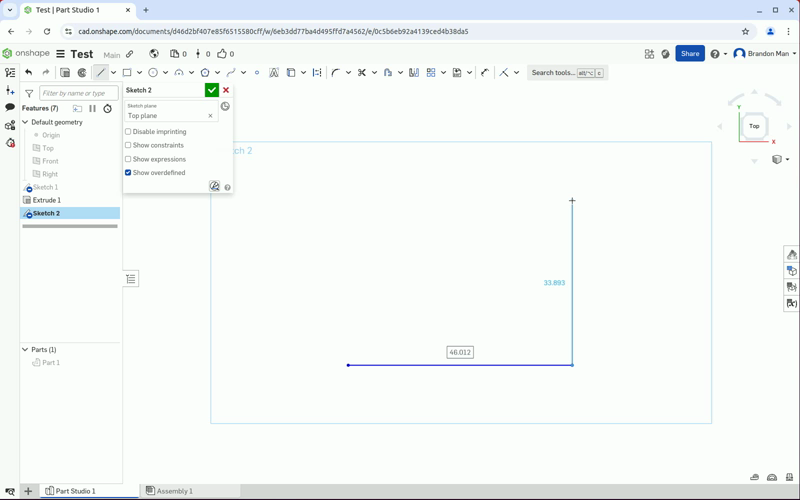
click(572, 200)
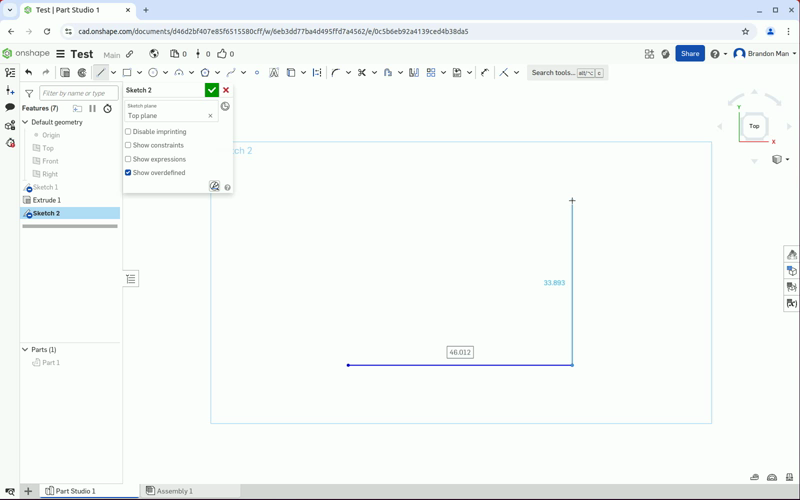
key_up(shift)
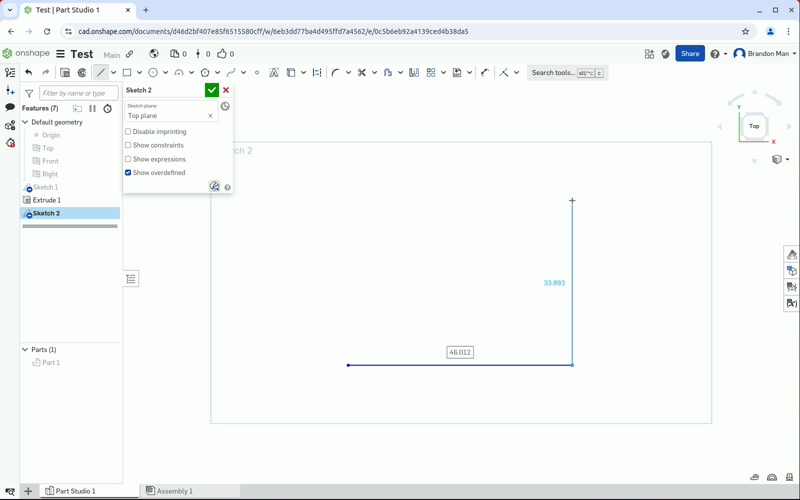
key_down(shift)
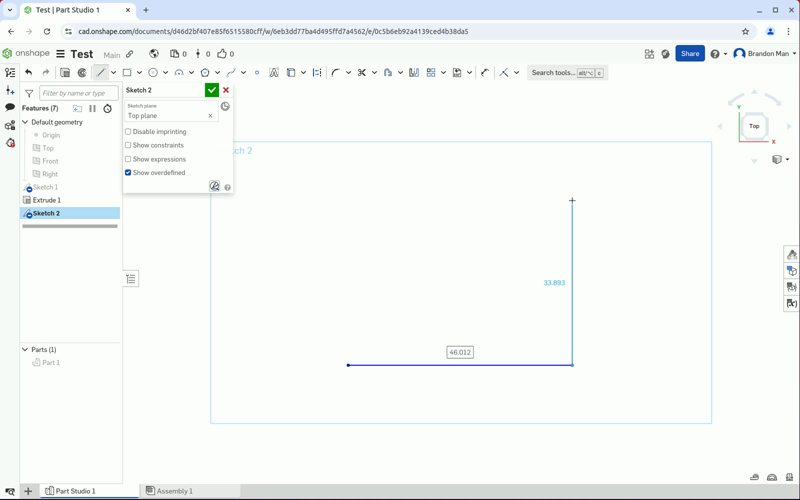
mouse_move(348, 200)
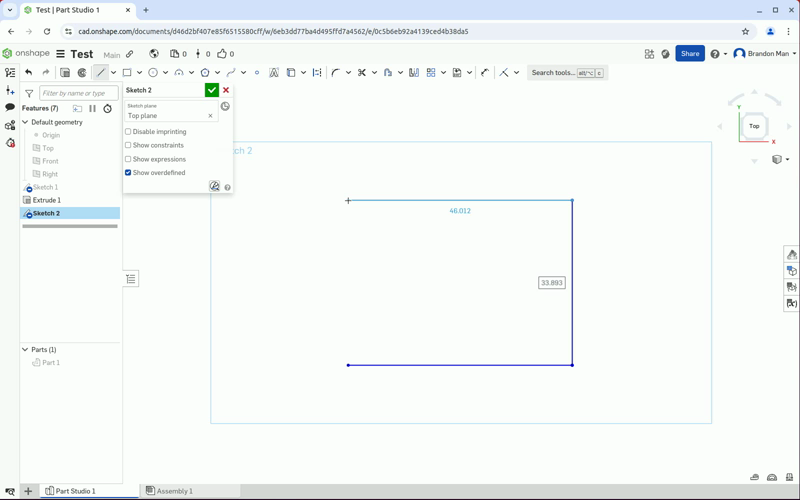
click(348, 200)
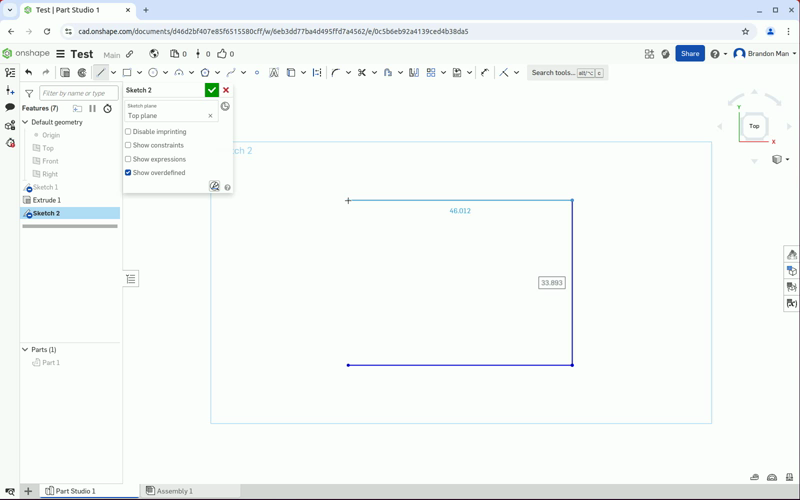
key_up(shift)
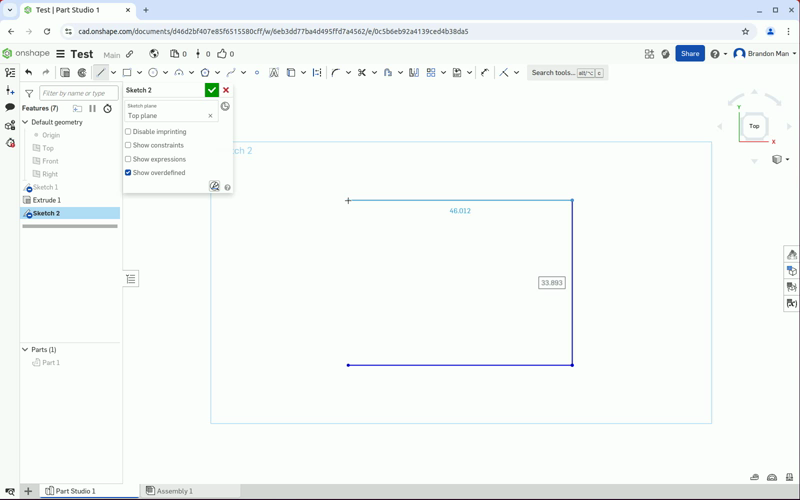
key_down(shift)
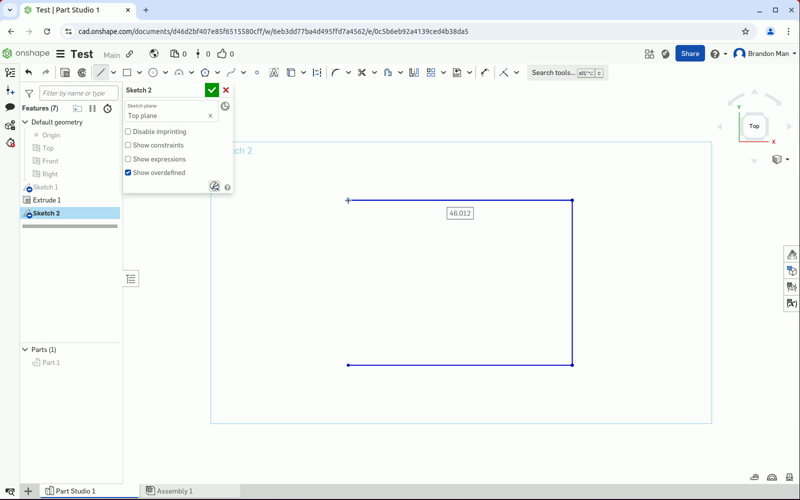
mouse_move(348, 365)
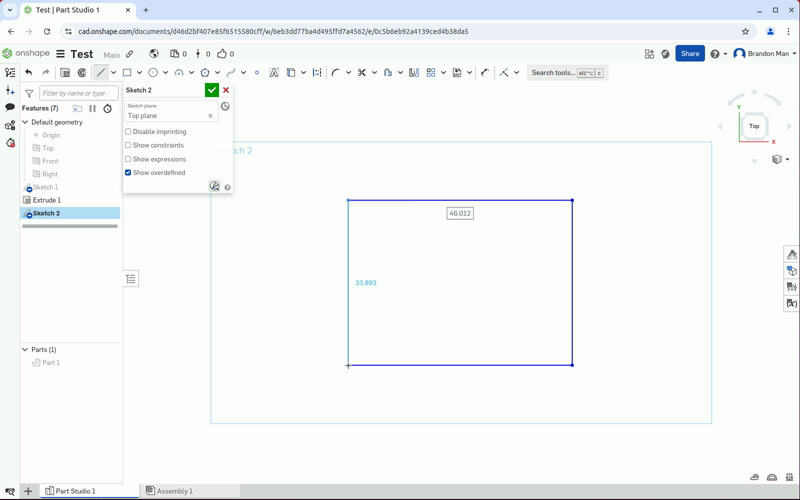
key_up(shift)
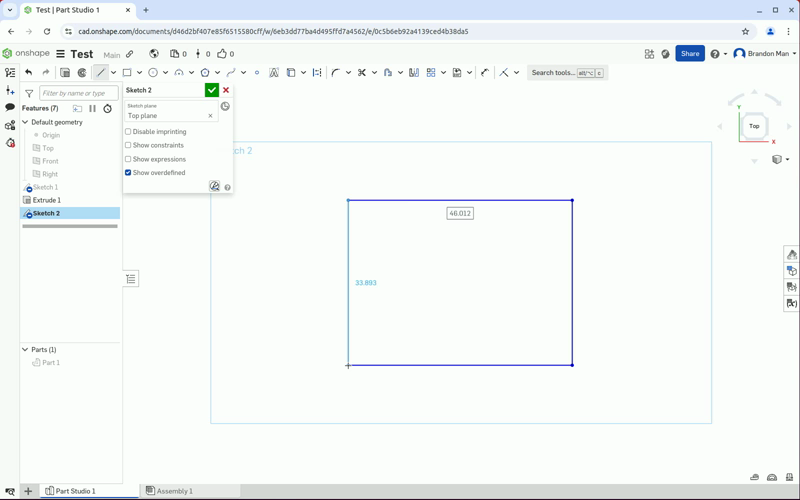
click(348, 365)
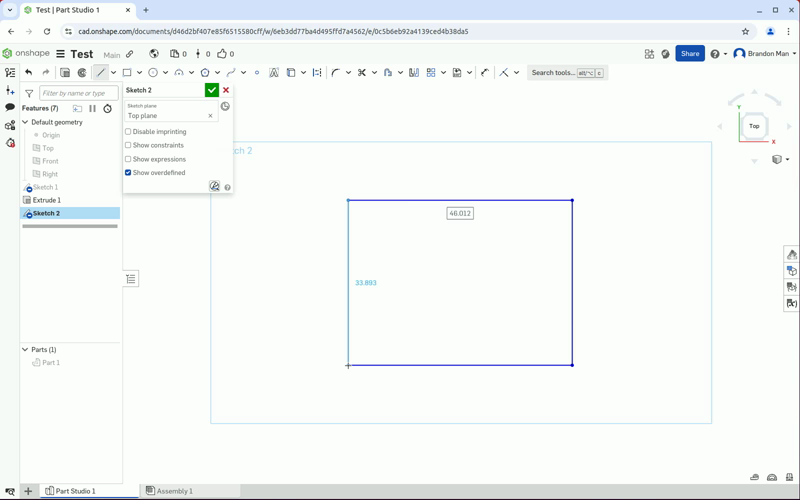
key(esc)
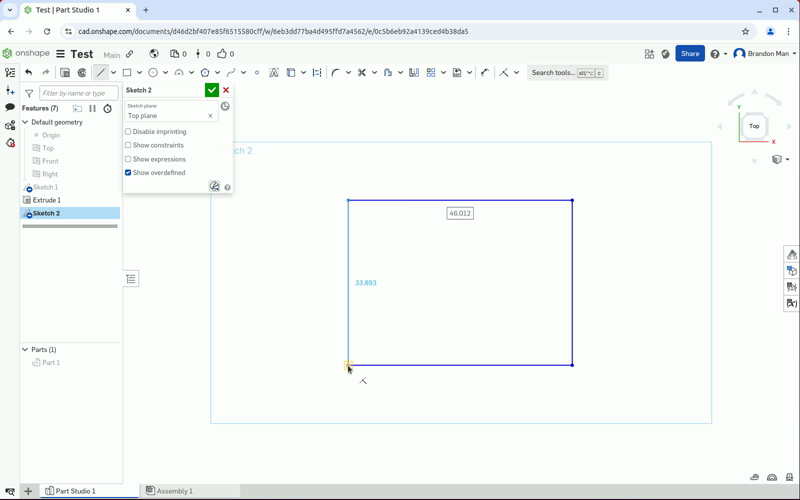
key(l)
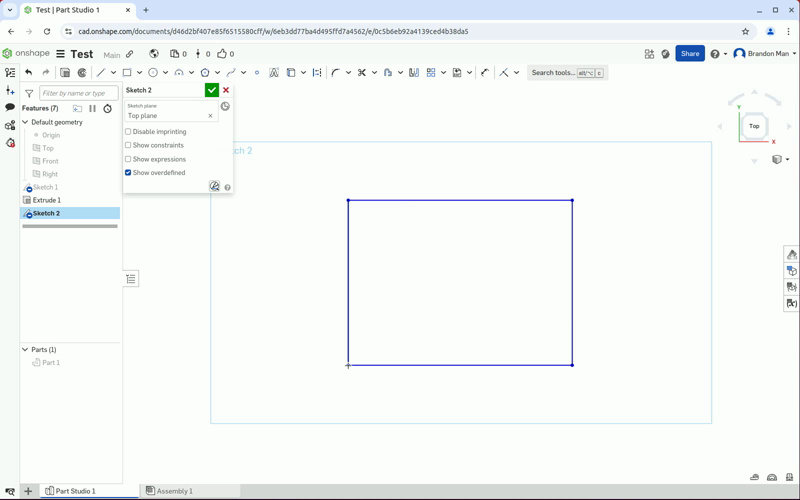
key_down(shift)
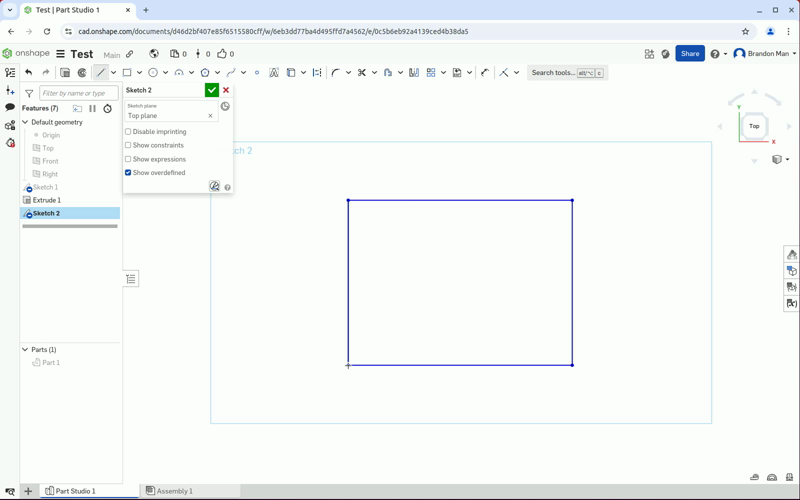
mouse_move(353, 360)
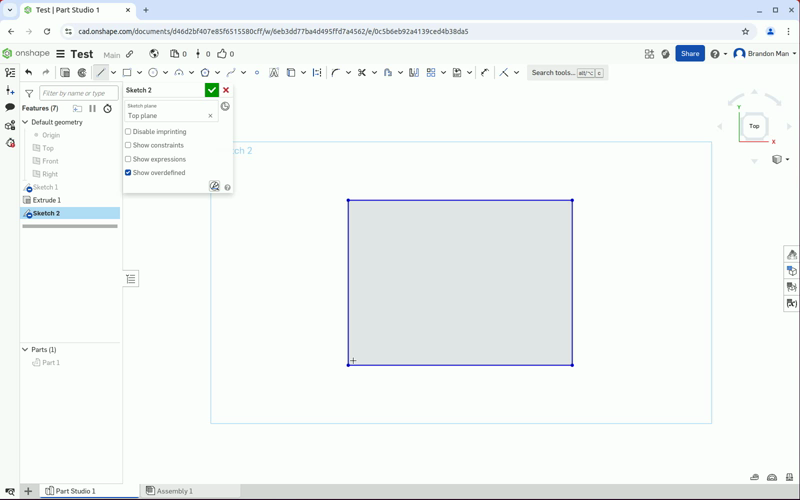
click(353, 360)
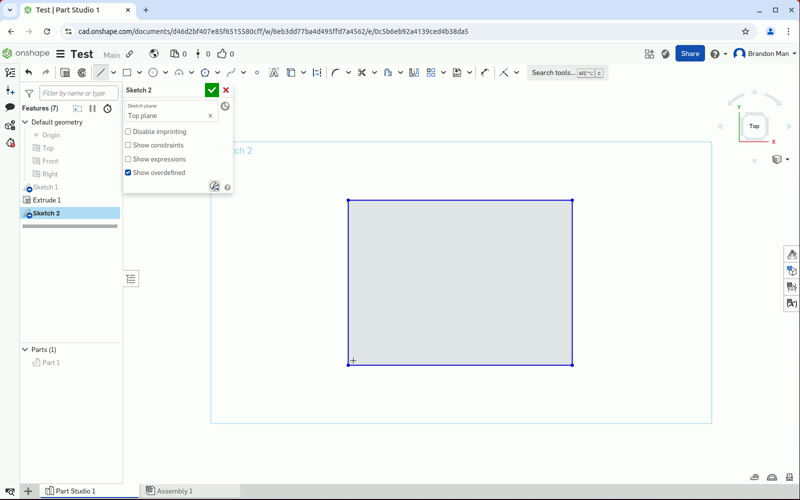
key_up(shift)
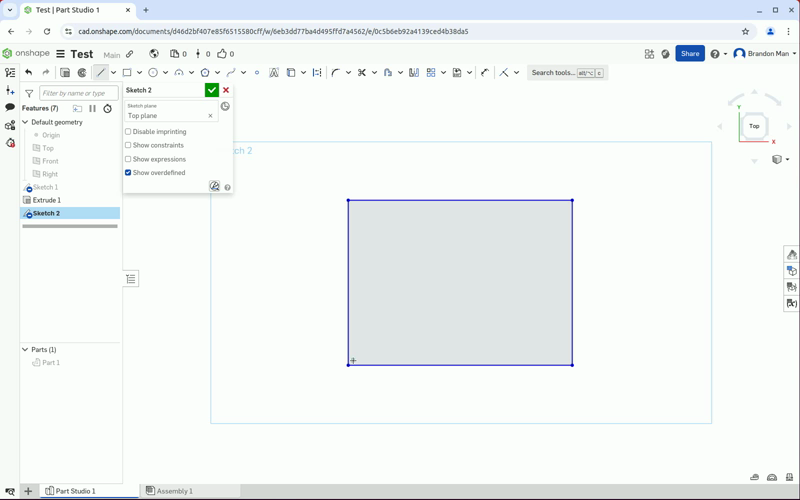
key_down(shift)
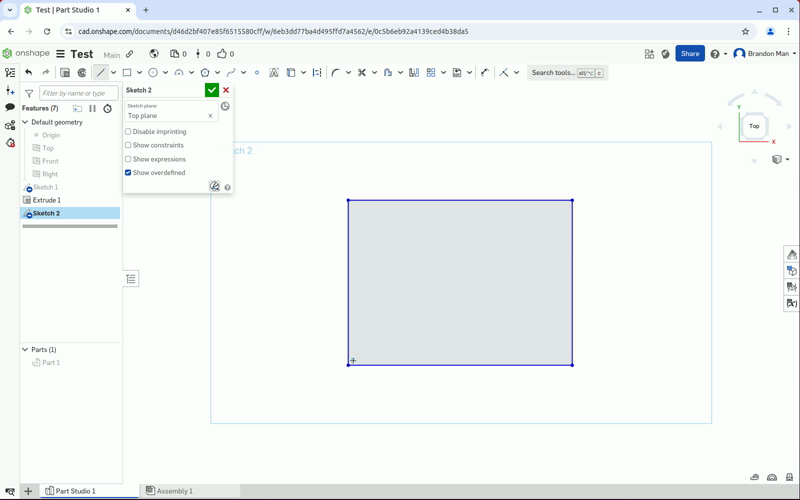
mouse_move(567, 360)
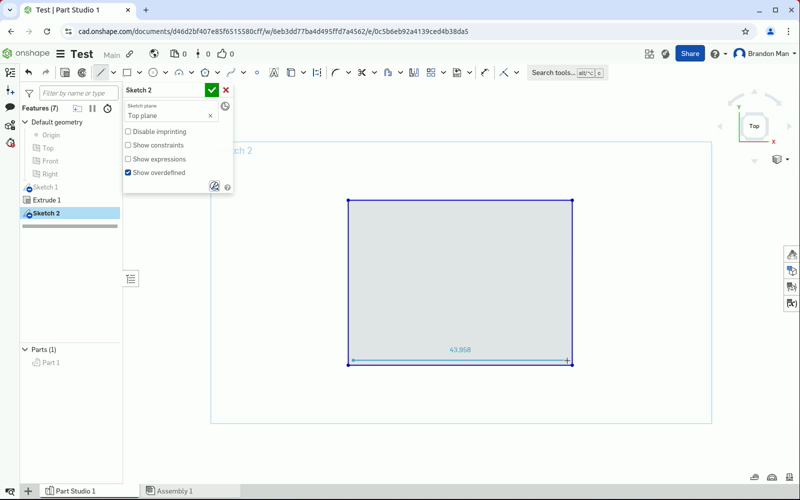
click(567, 360)
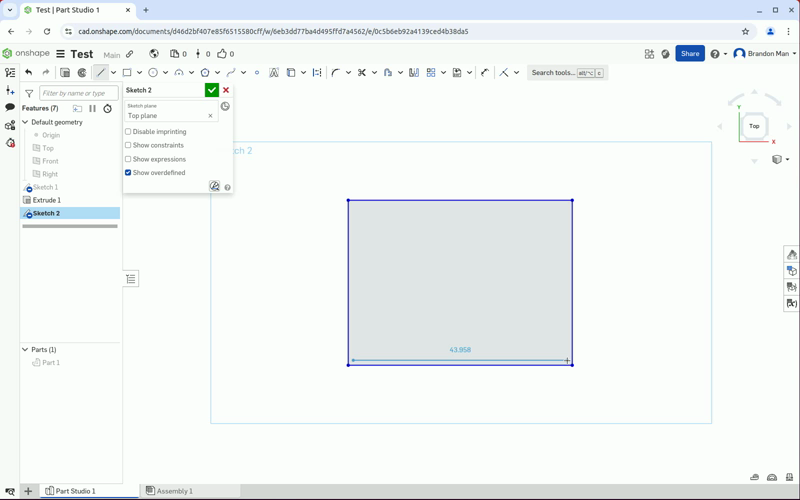
key_up(shift)
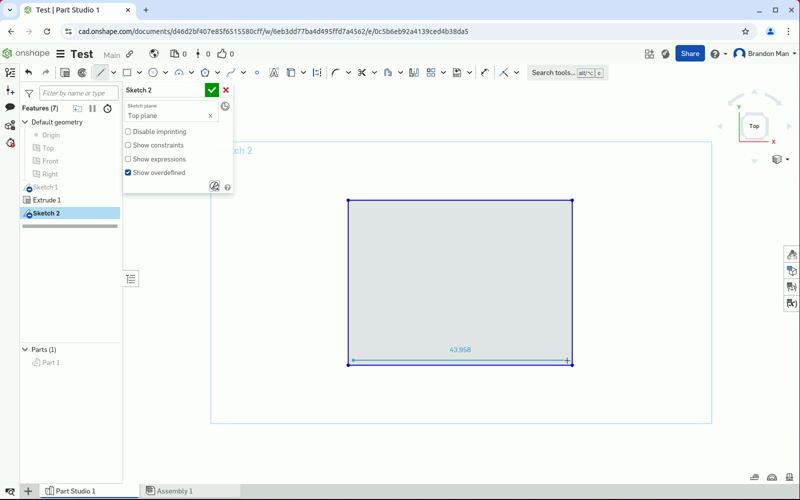
key_down(shift)
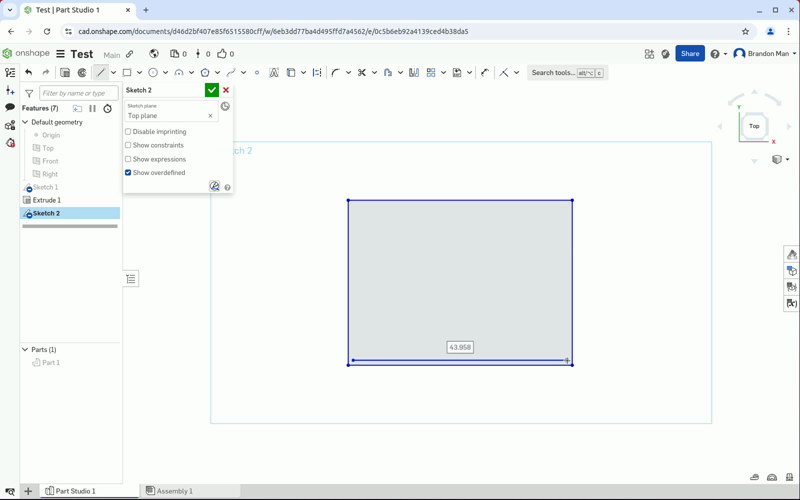
mouse_move(567, 207)
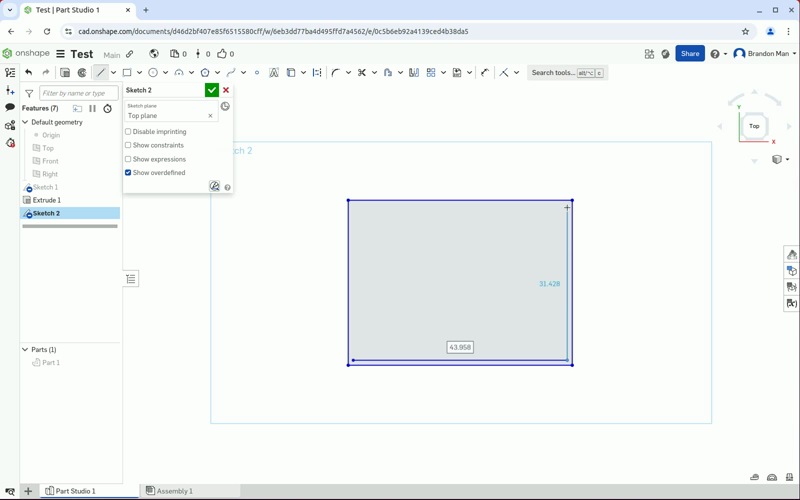
click(567, 207)
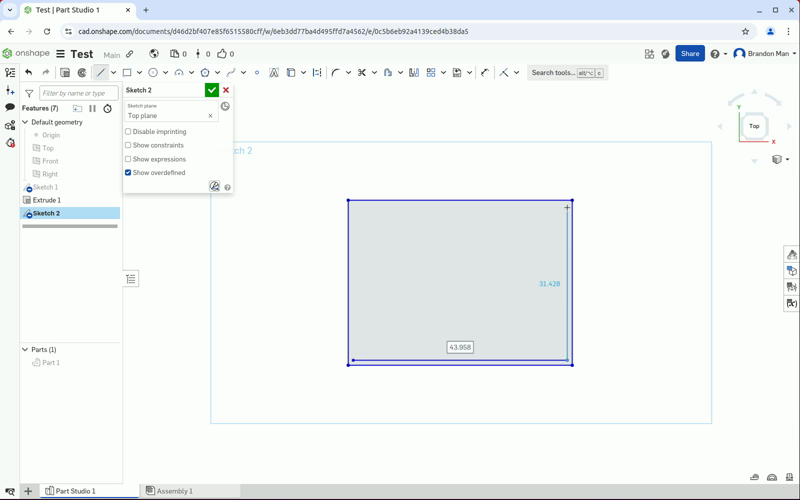
key_up(shift)
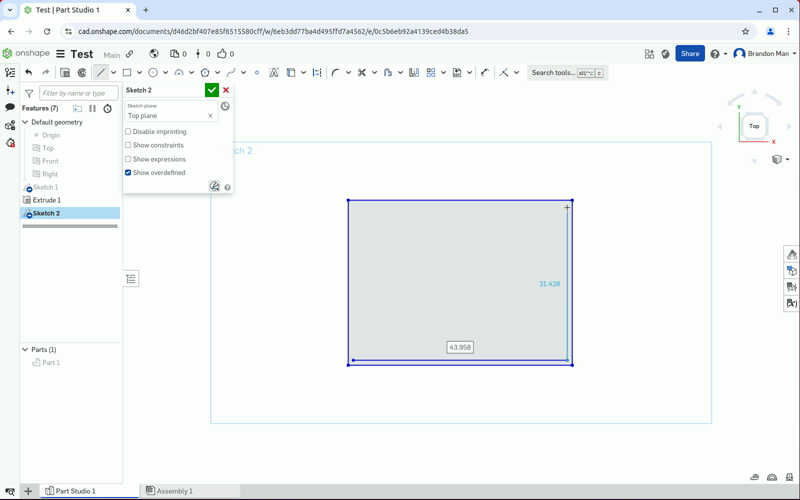
key_down(shift)
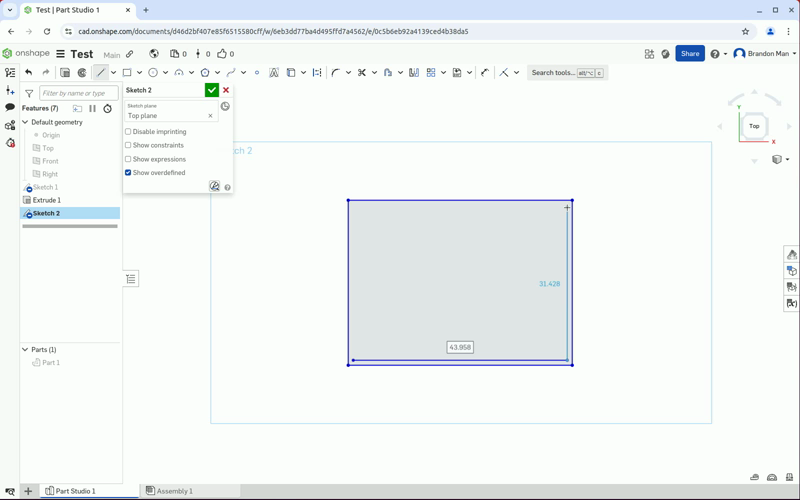
mouse_move(353, 207)
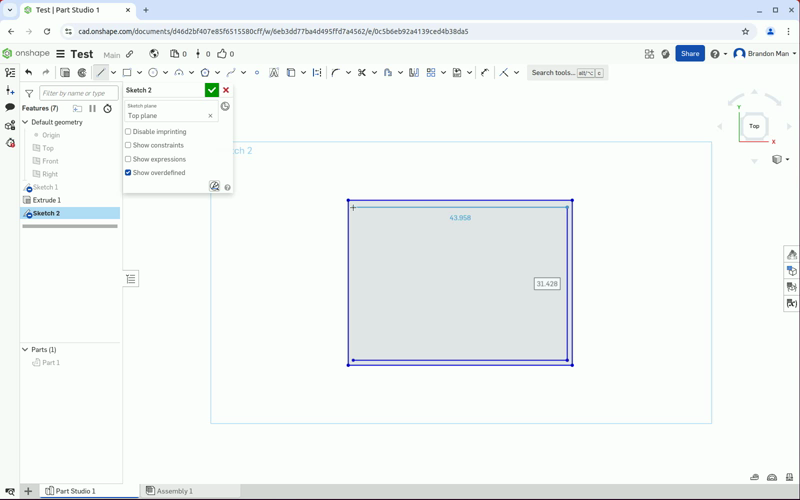
click(353, 207)
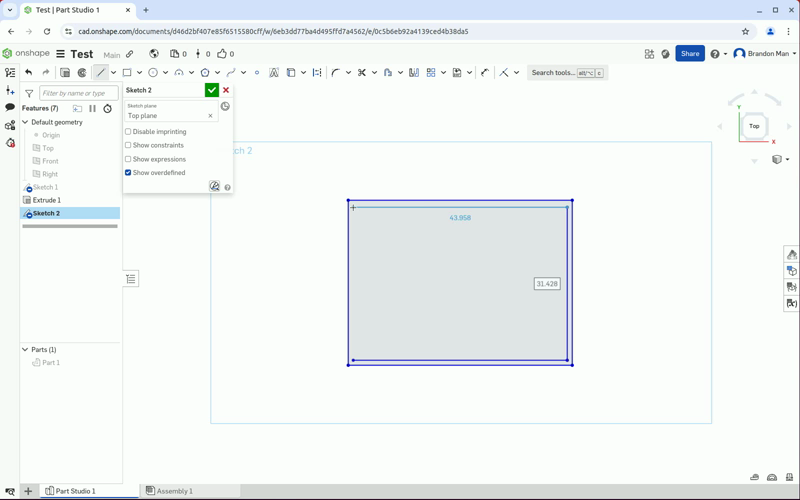
key_up(shift)
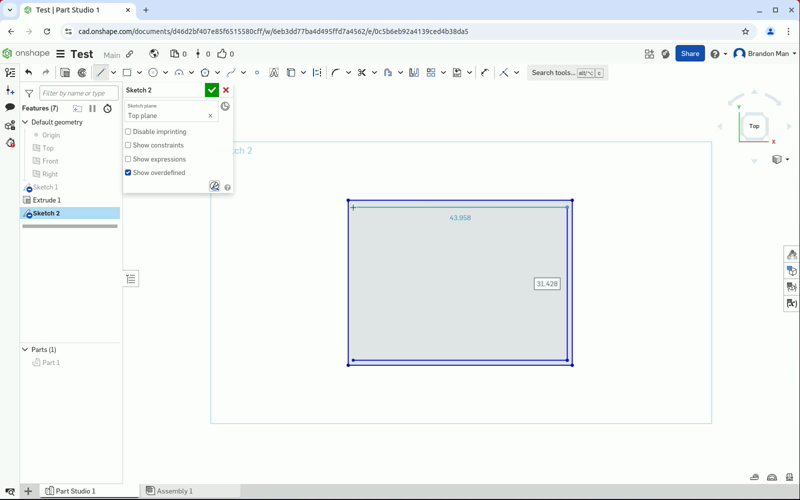
key_down(shift)
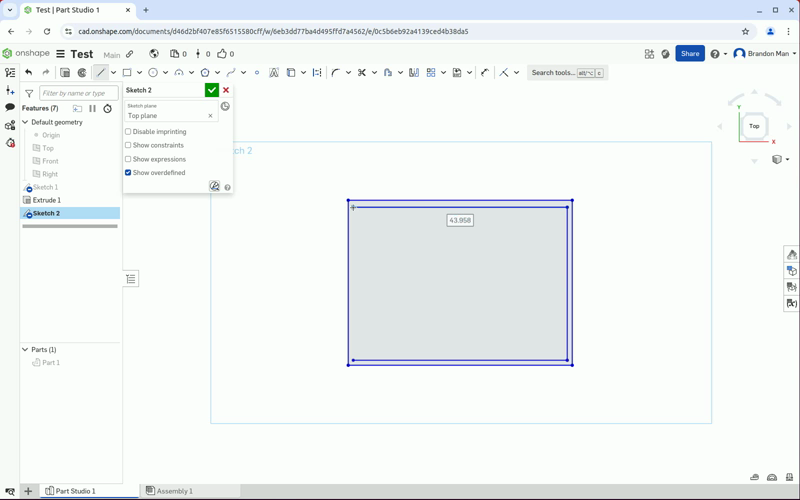
mouse_move(353, 360)
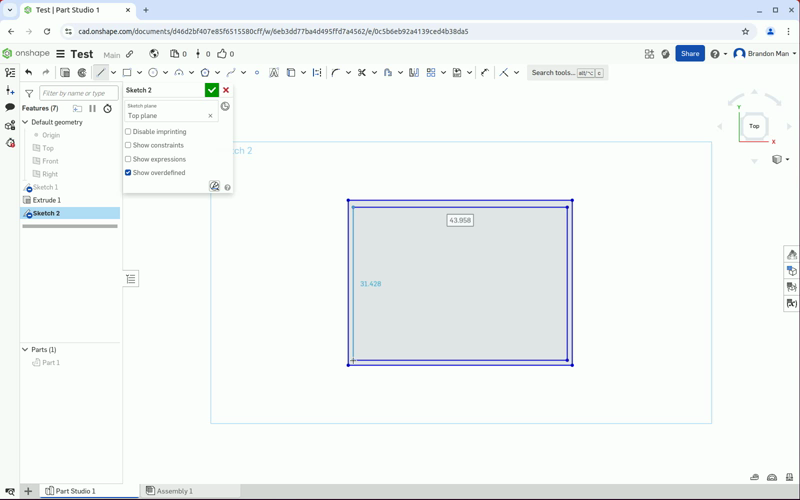
key_up(shift)
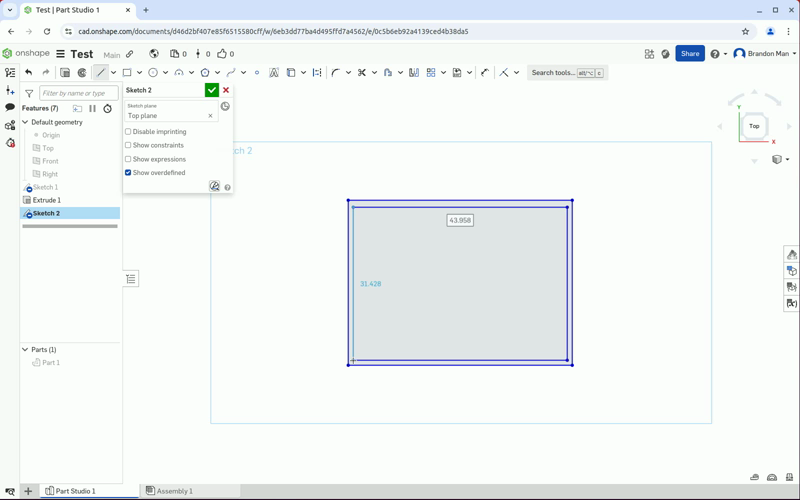
click(353, 360)
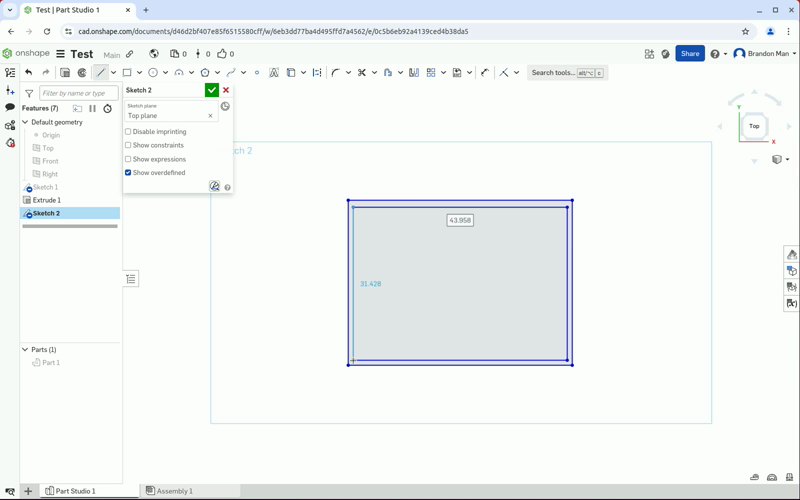
key(esc)
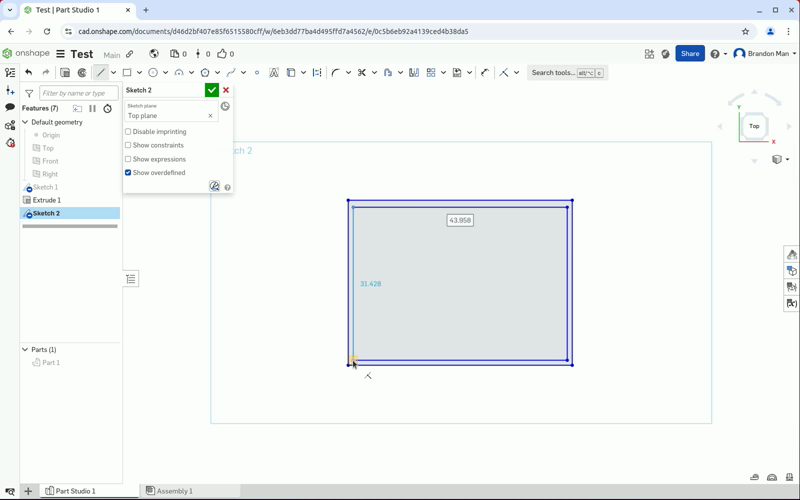
mouse_move(501, 203)
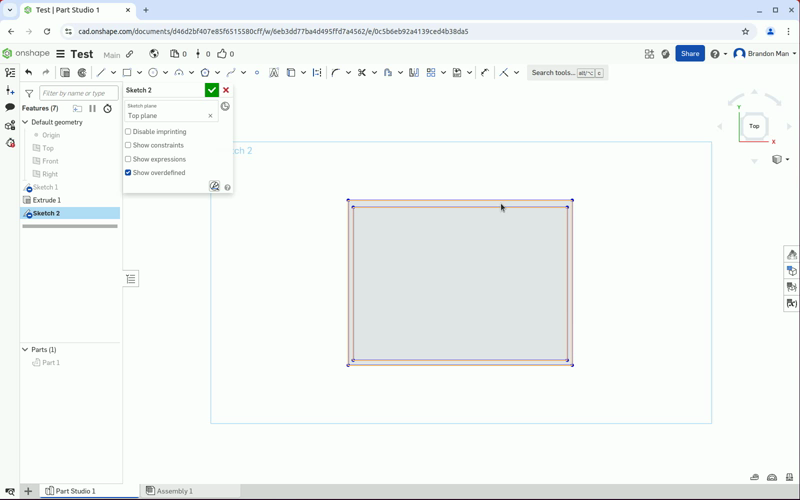
click(501, 203)
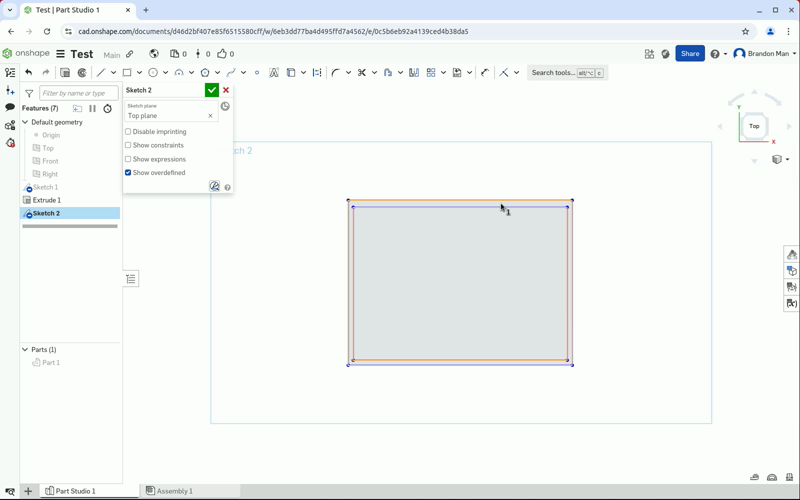
mouse_move(73, 352)
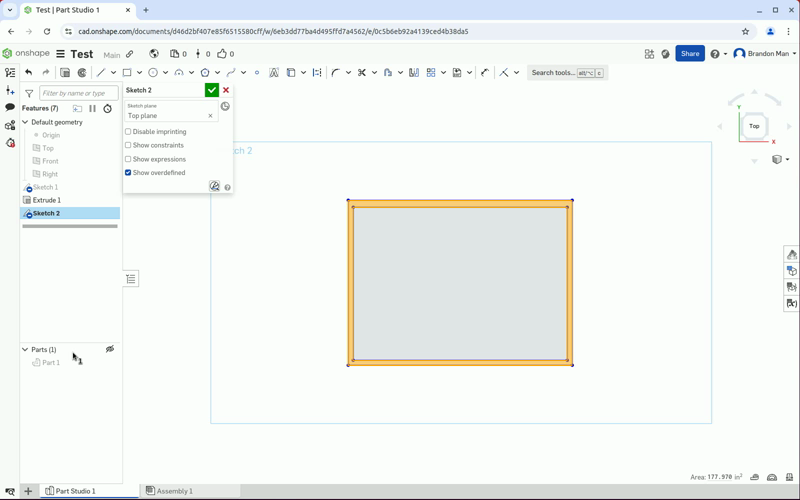
key(shift+y)
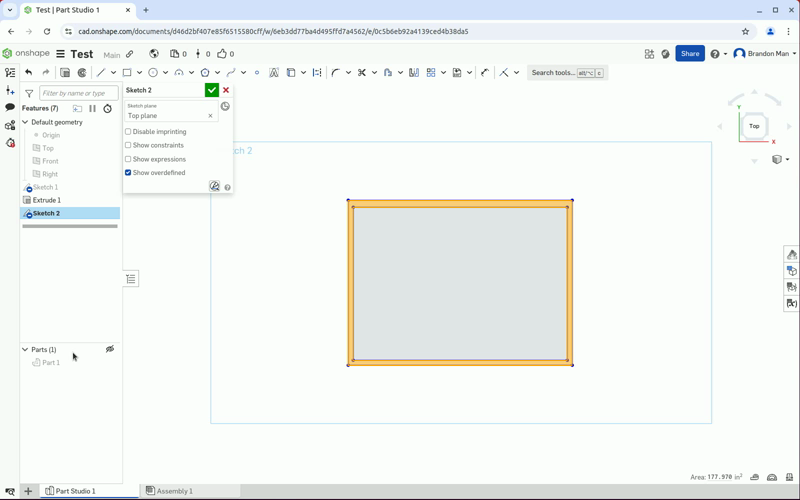
key(shift+e)
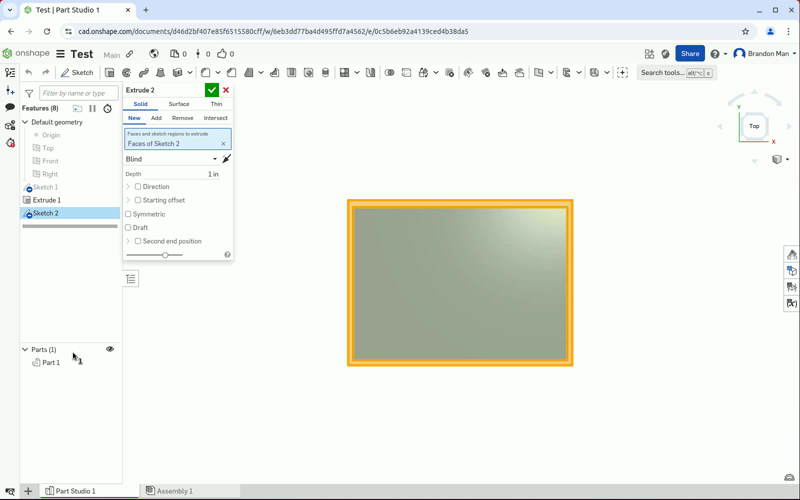
mouse_move(143, 106)
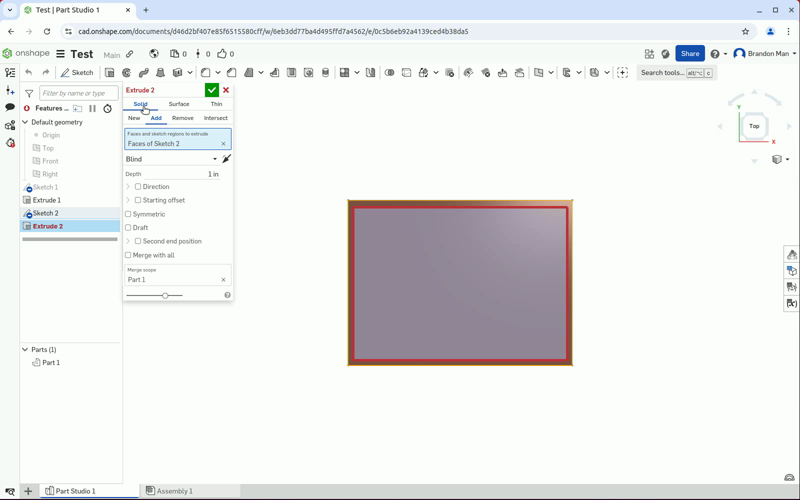
click(143, 106)
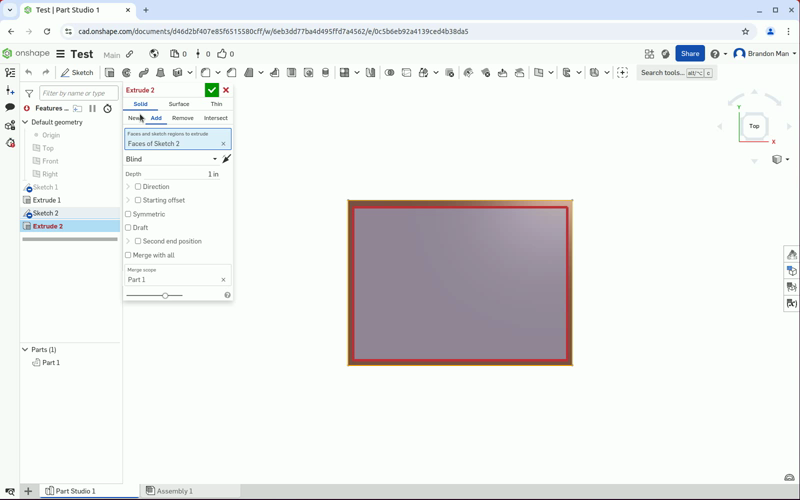
mouse_move(137, 120)
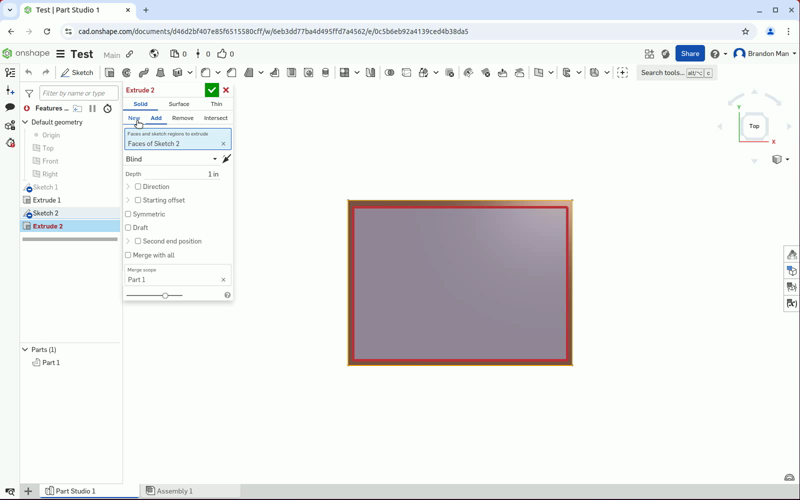
click(137, 120)
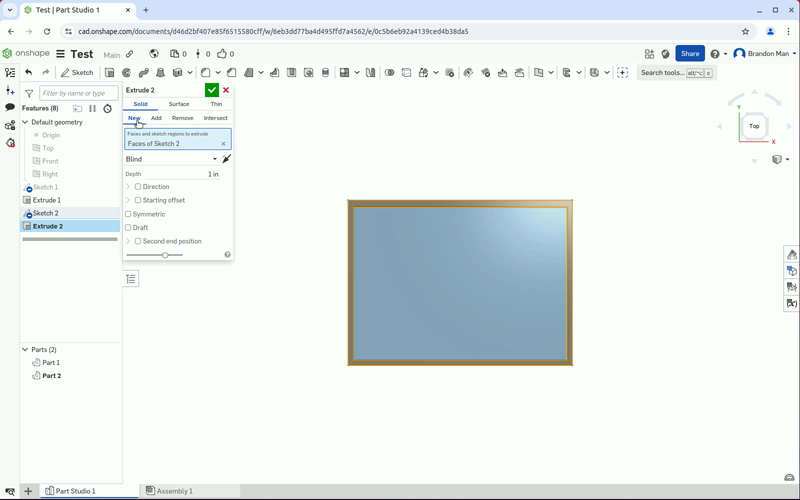
key(tab, 4)
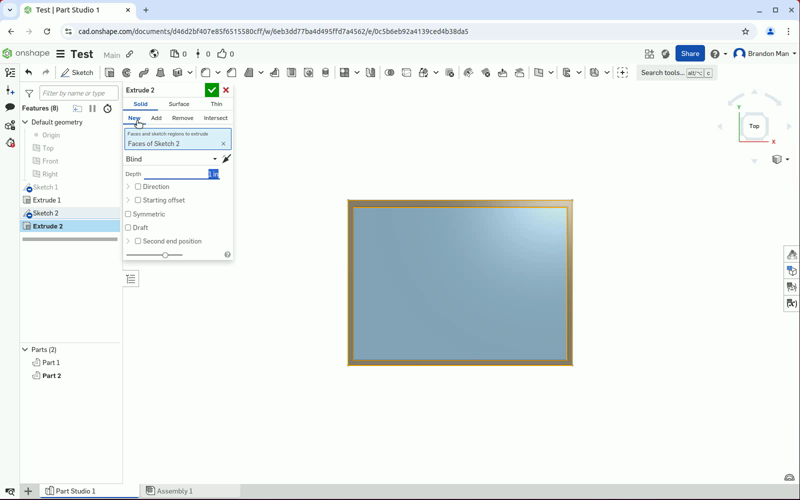
text(22.145)
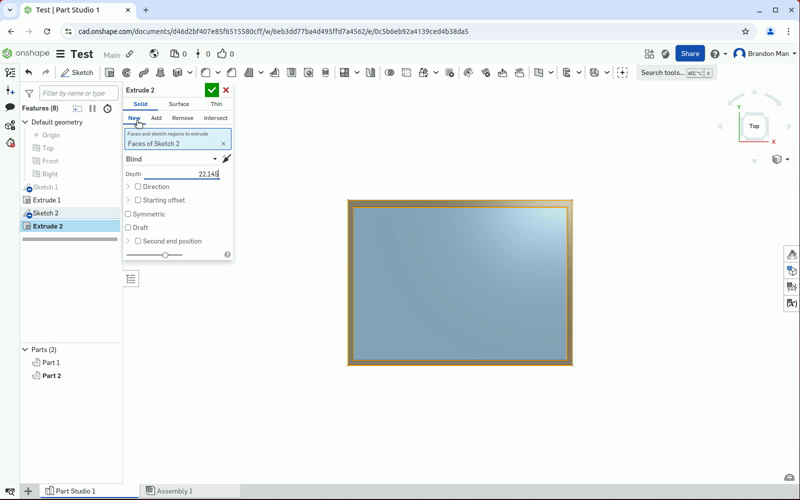
key(enter)
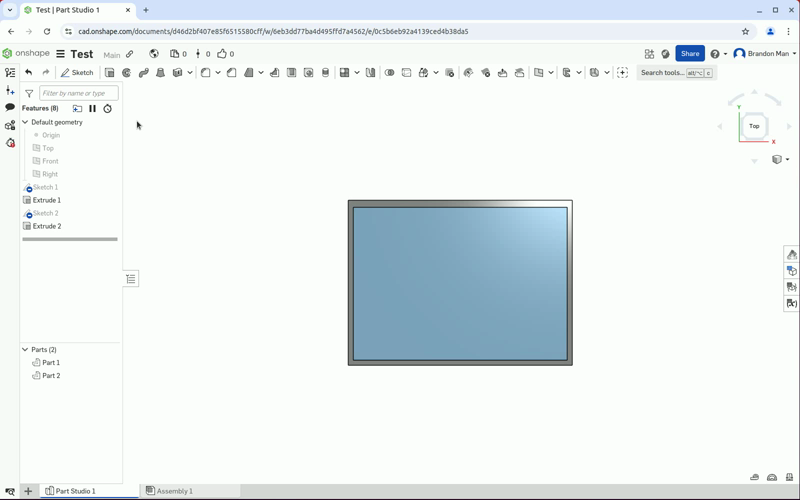
key(shift+h)
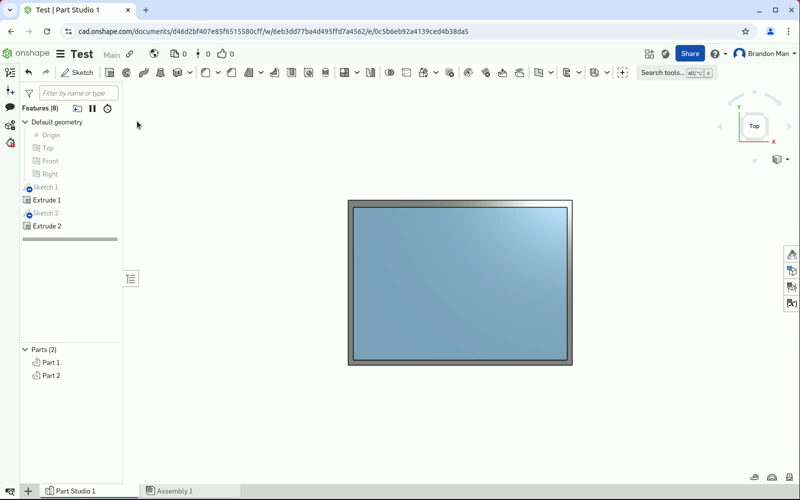
key(shift+h)
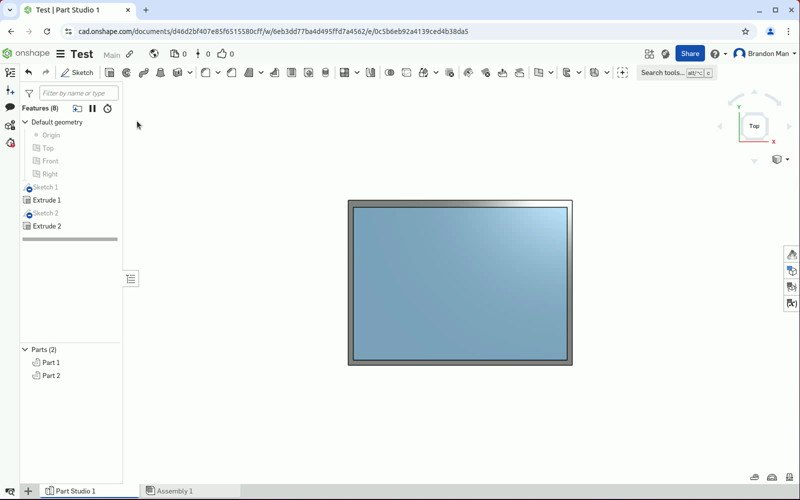
mouse_move(73, 189)
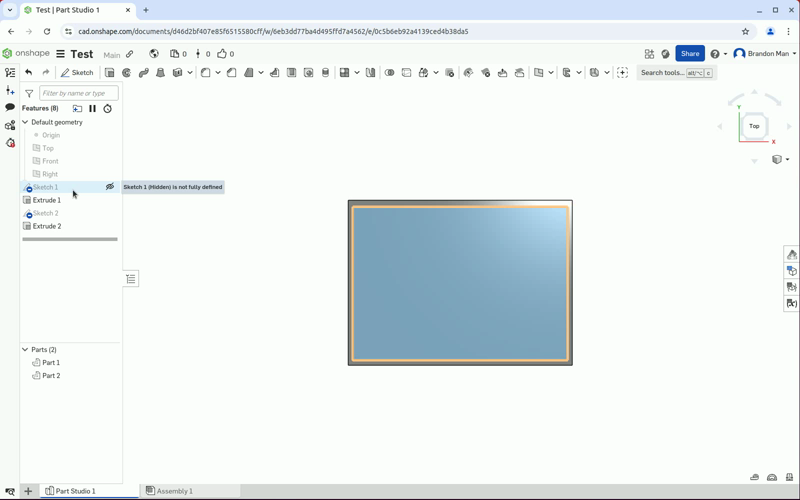
click(73, 189)
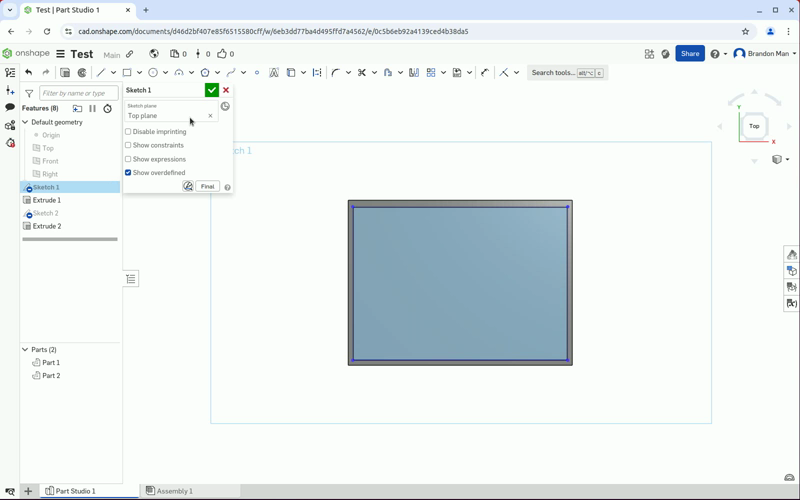
mouse_move(229, 92)
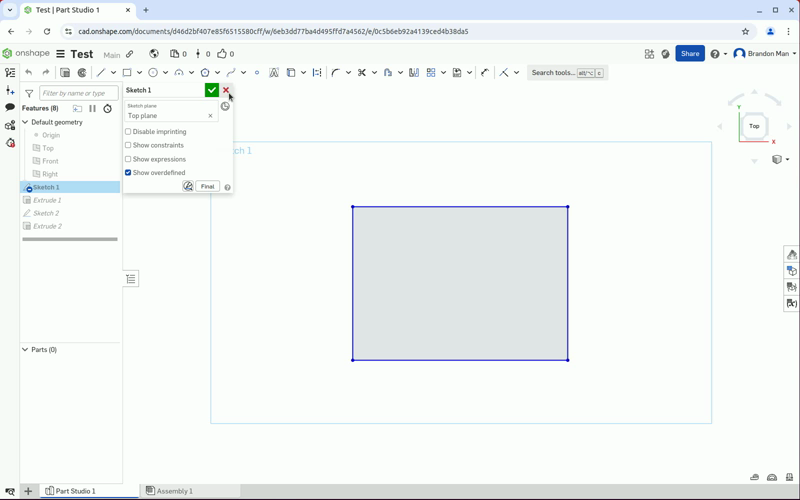
click(229, 92)
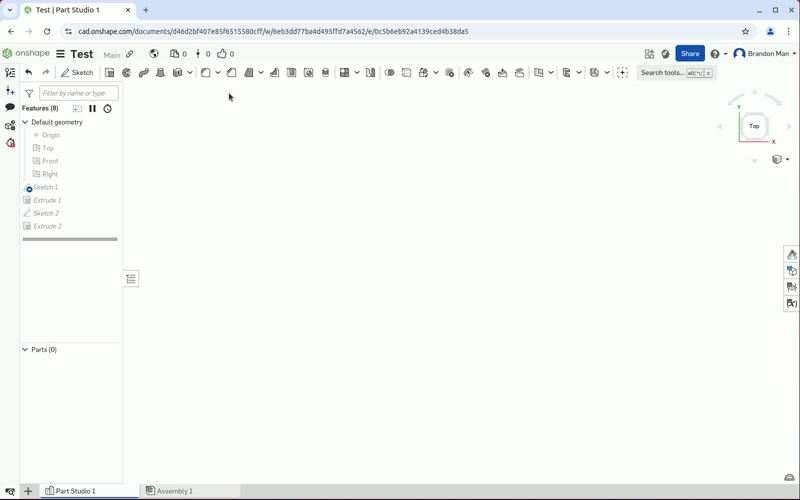
mouse_move(73, 352)
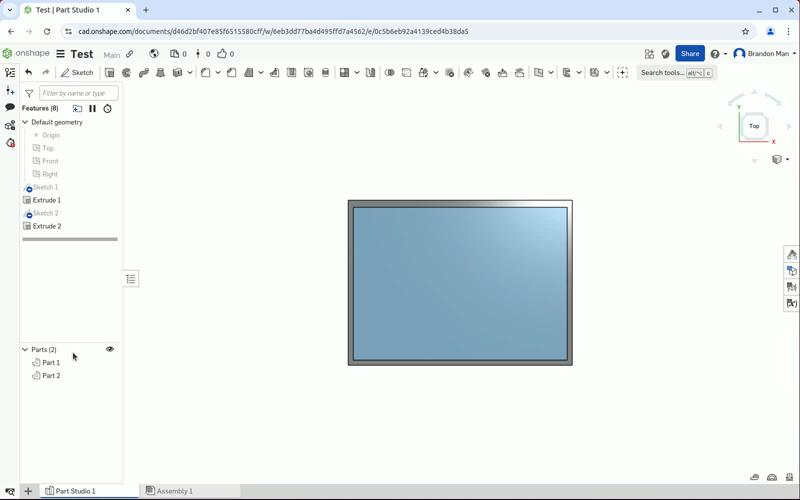
key(y)
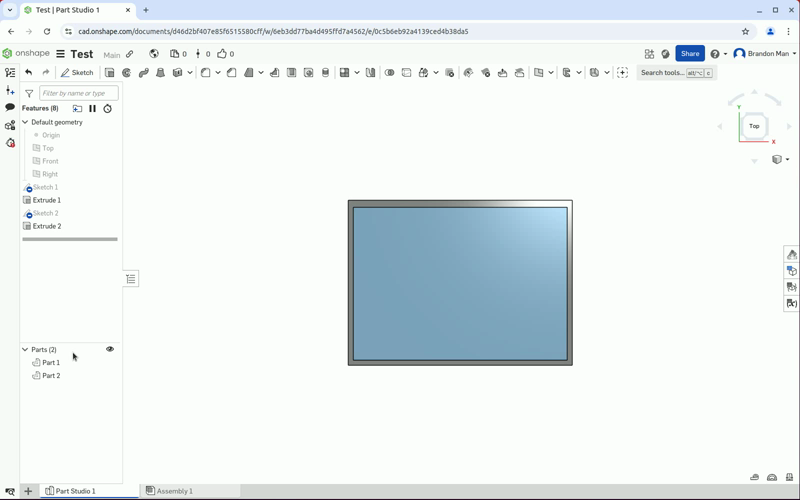
key(shift+p)
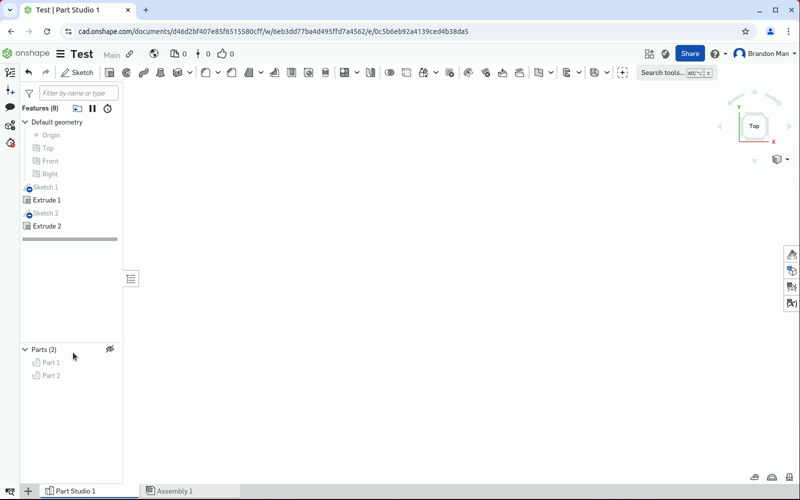
key(space)
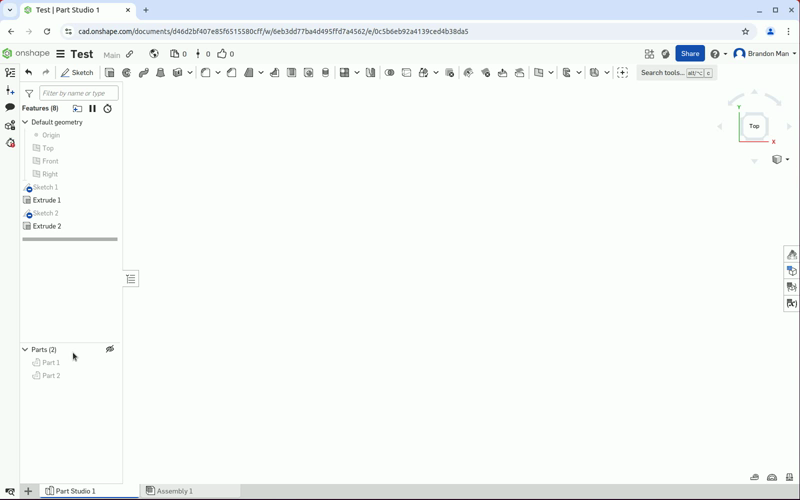
key_down(shift)
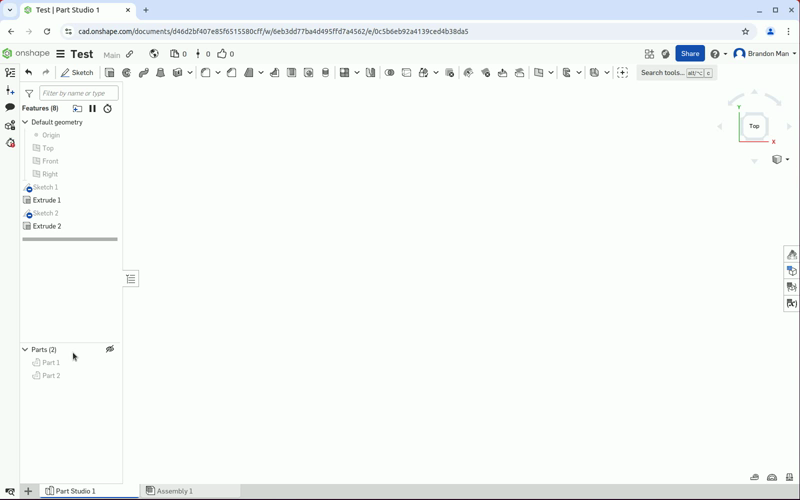
key(up)
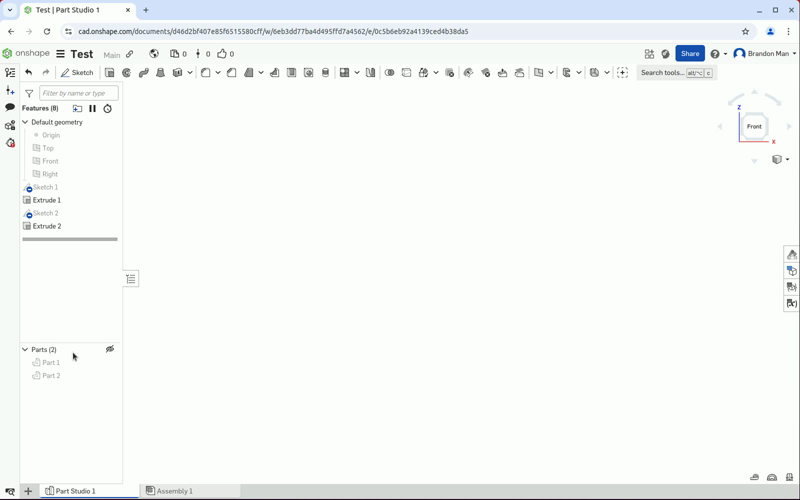
key_up(shift)
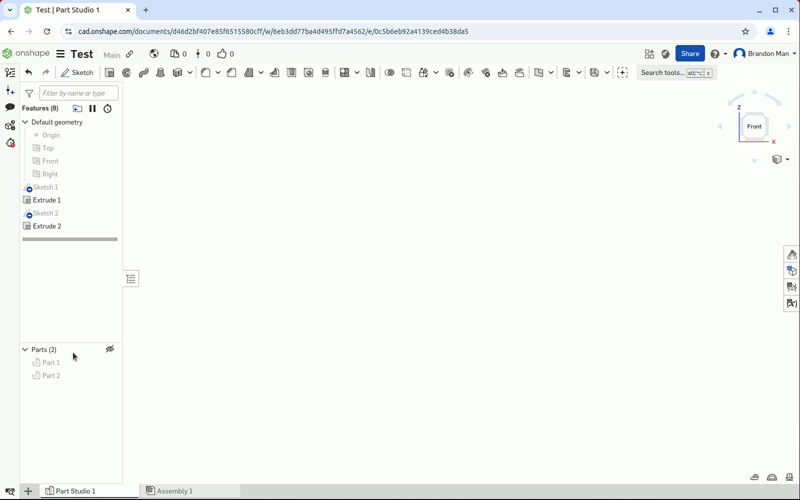
key(space)
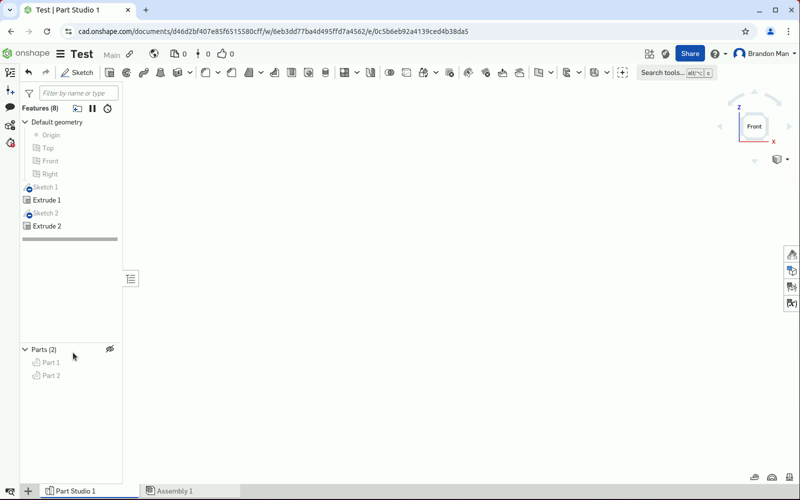
key_down(shift)
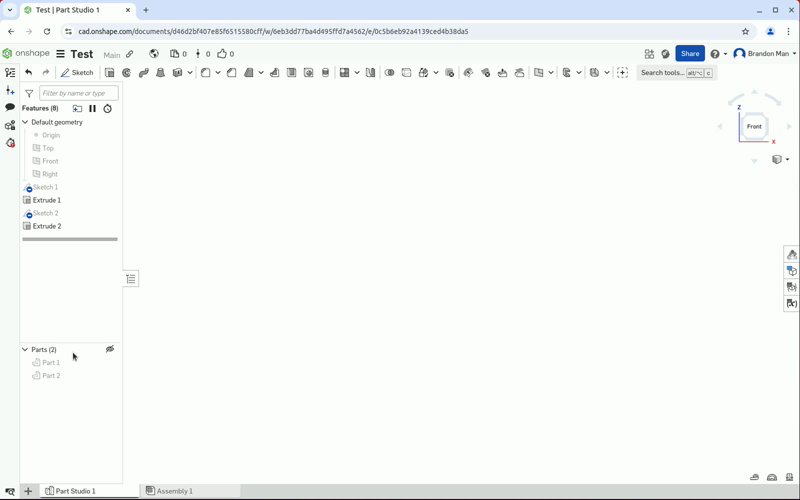
key(left)
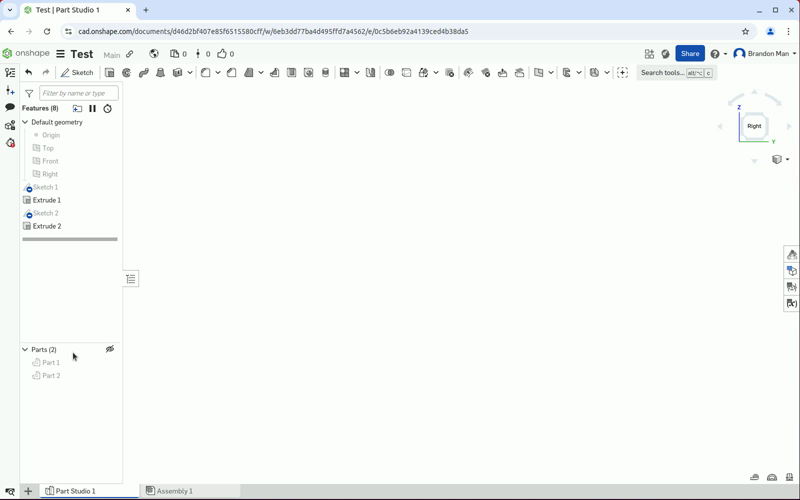
key_up(shift)
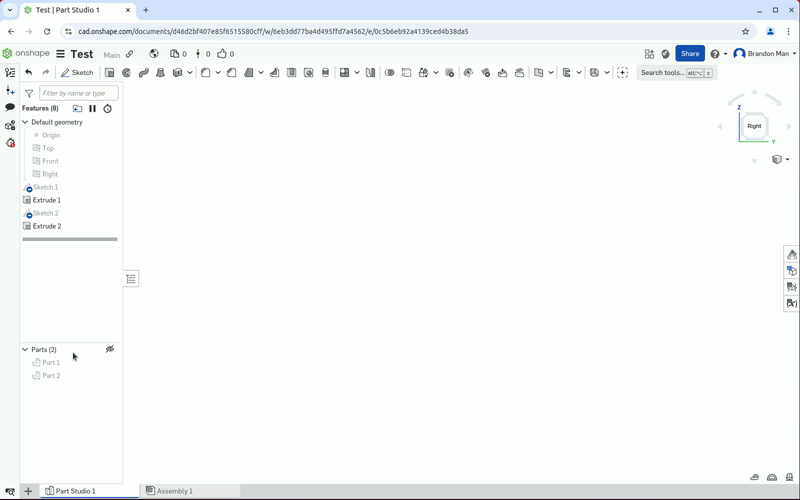
mouse_move(73, 352)
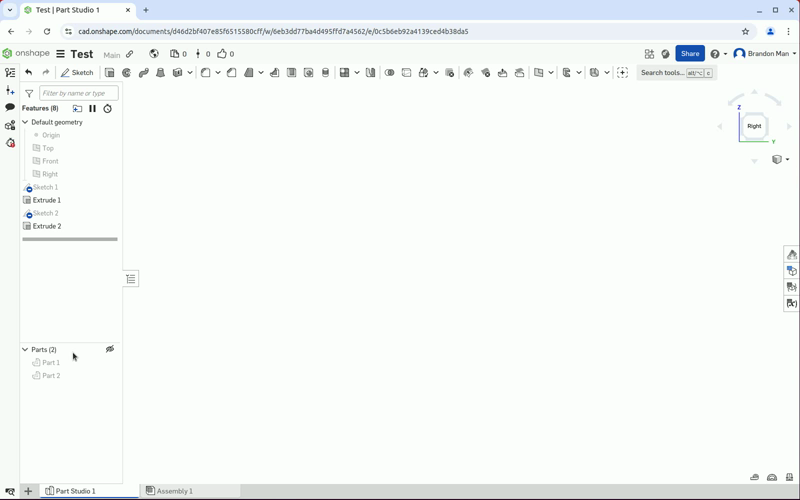
key(shift+y)
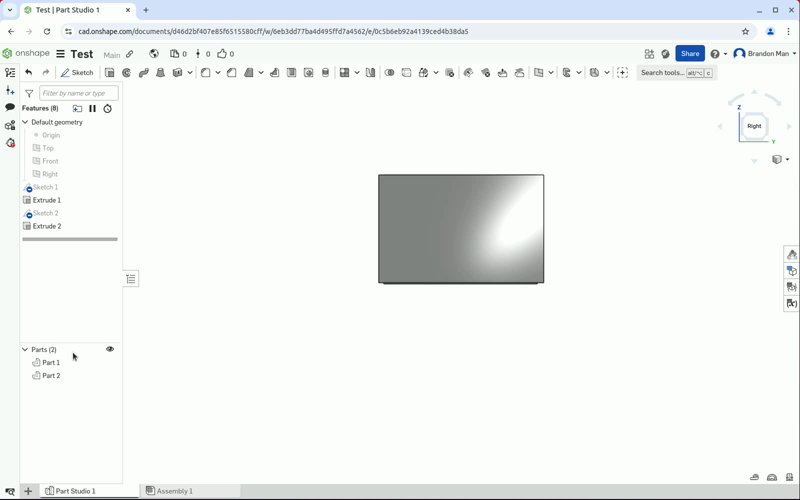
mouse_move(541, 75)
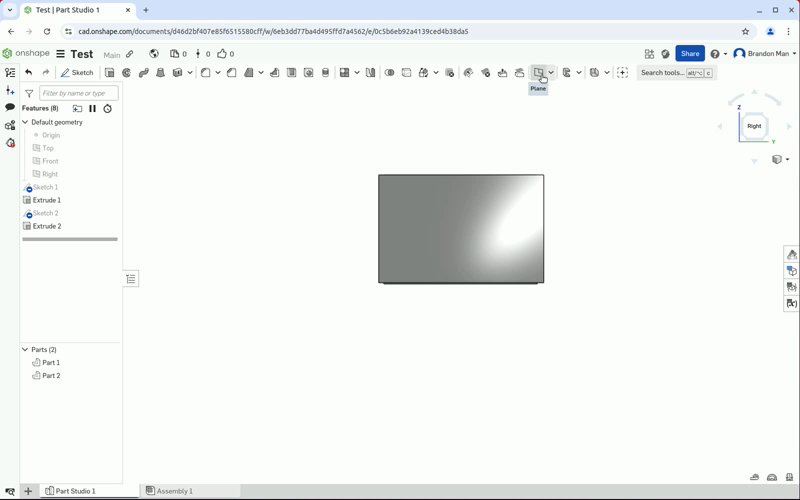
click(541, 75)
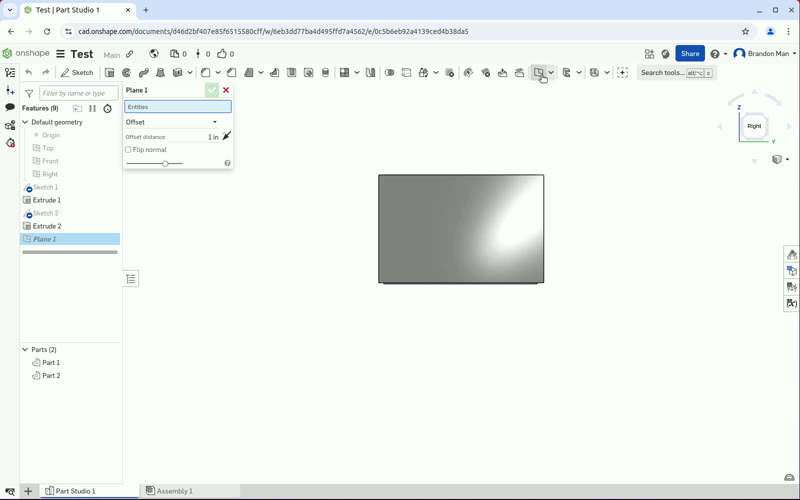
mouse_move(73, 176)
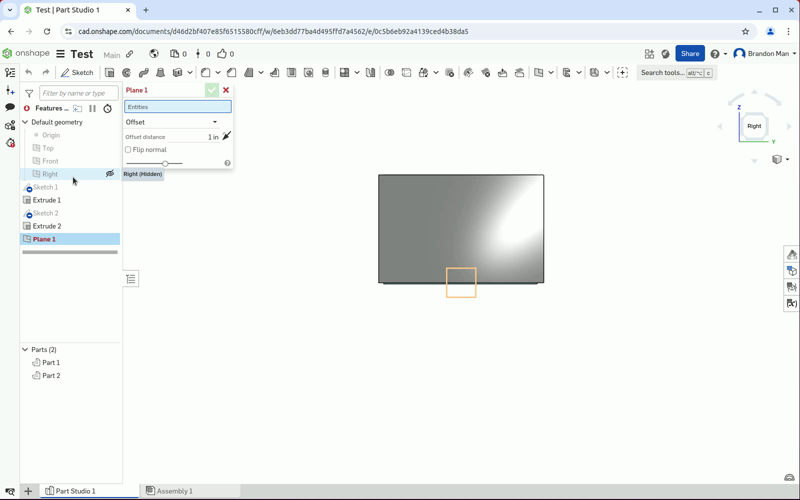
click(73, 176)
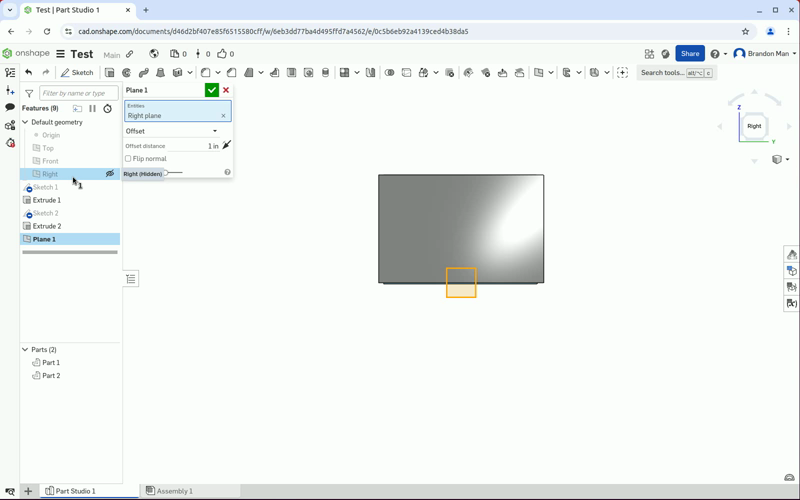
key(tab, 2)
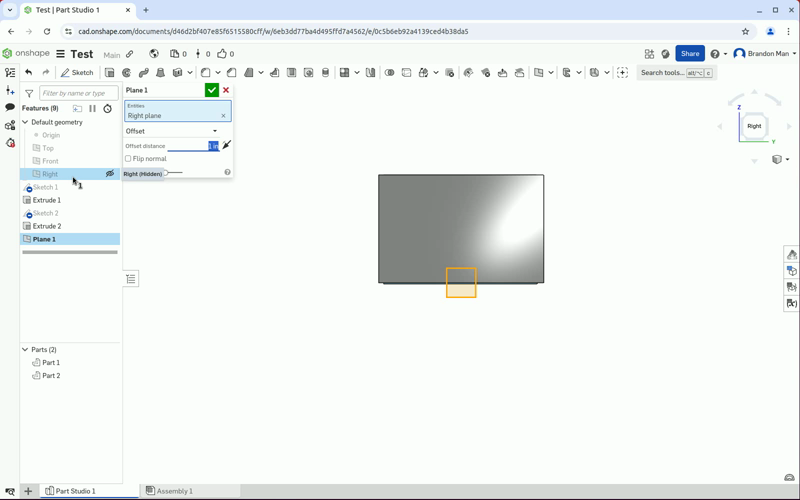
text(22.153)
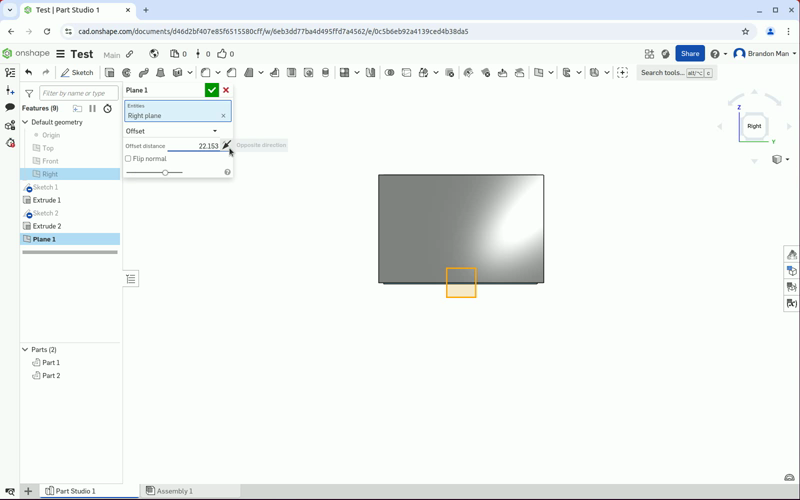
mouse_move(229, 147)
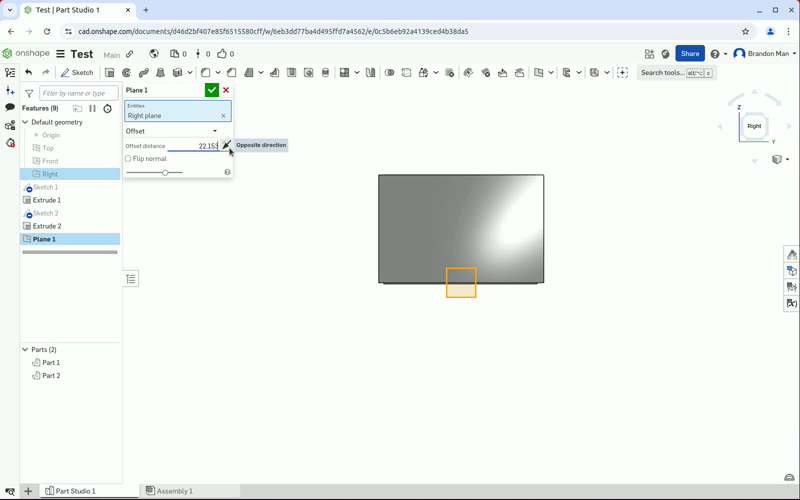
click(229, 147)
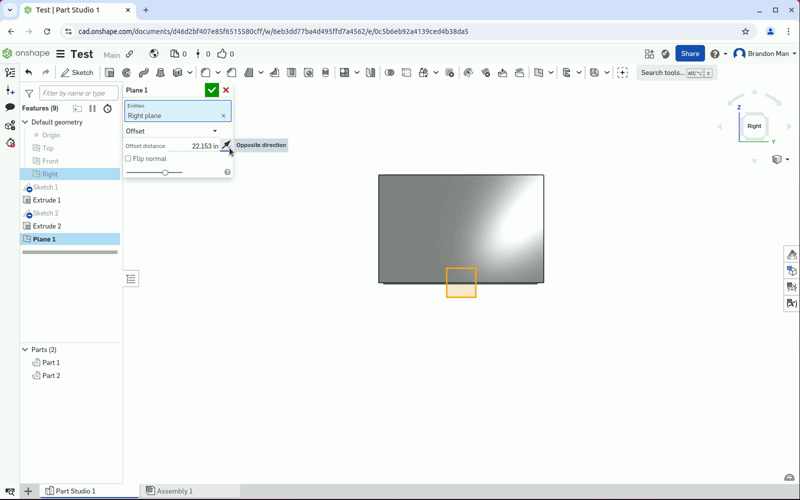
key(enter, 2)
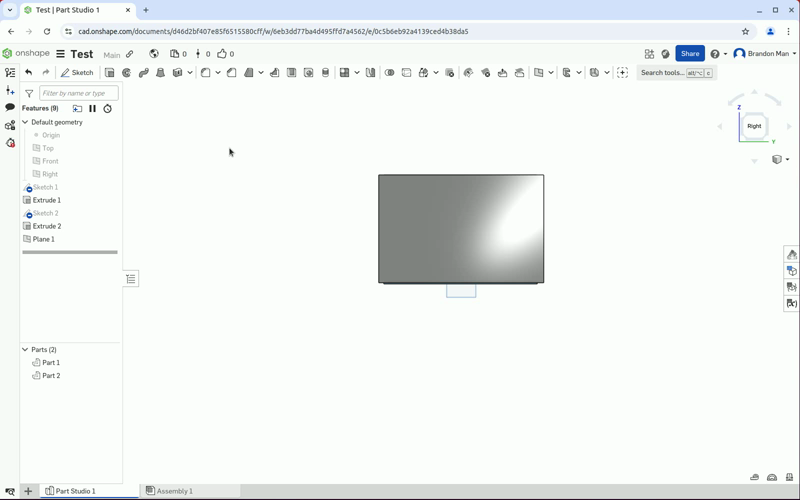
key(shift+s)
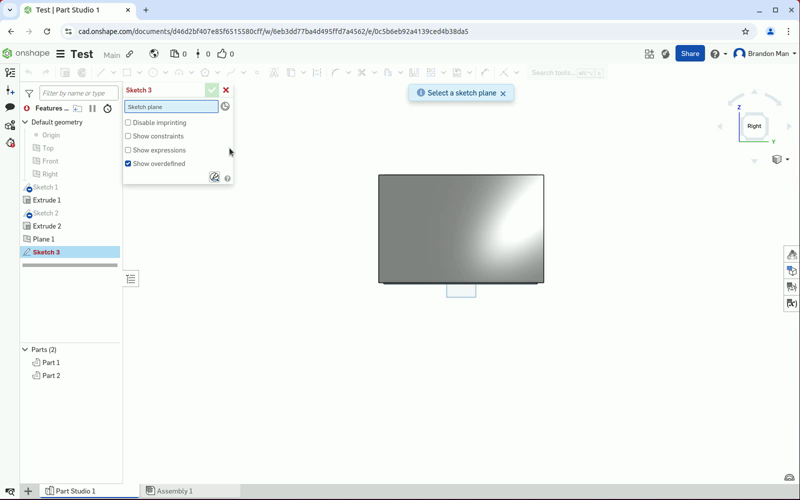
mouse_move(73, 241)
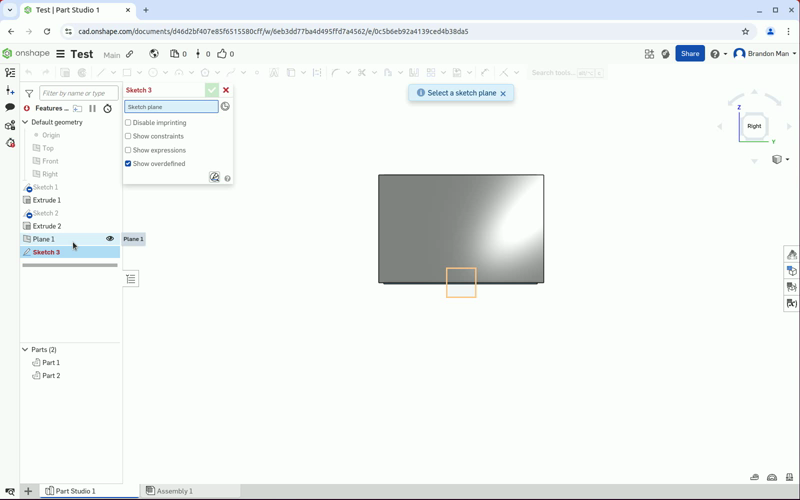
click(73, 241)
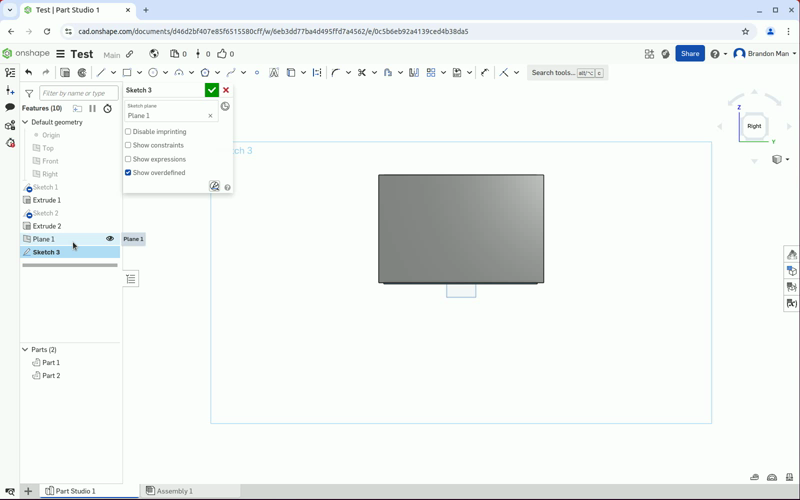
mouse_move(73, 352)
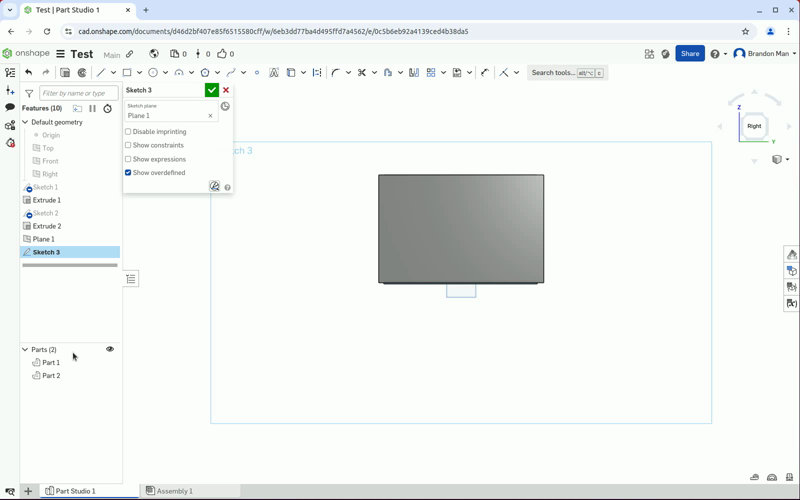
key(y)
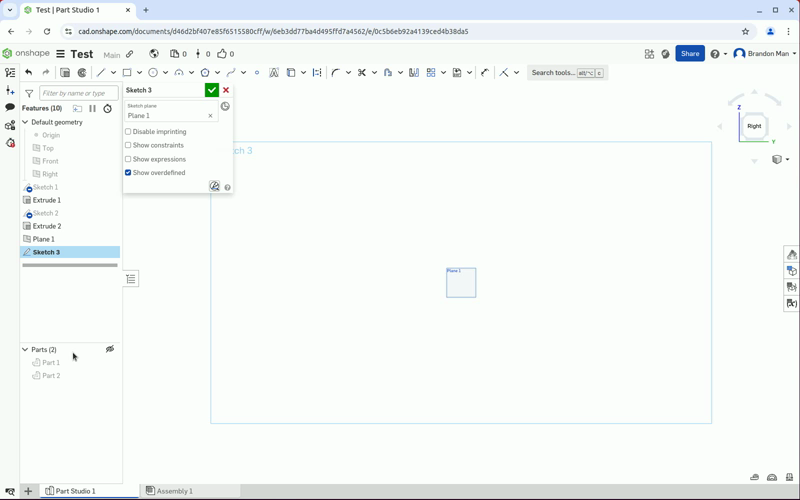
key(l)
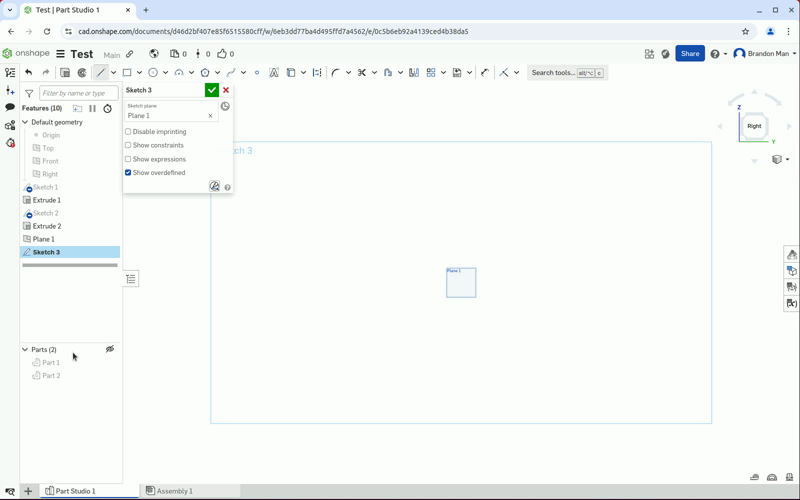
key_down(shift)
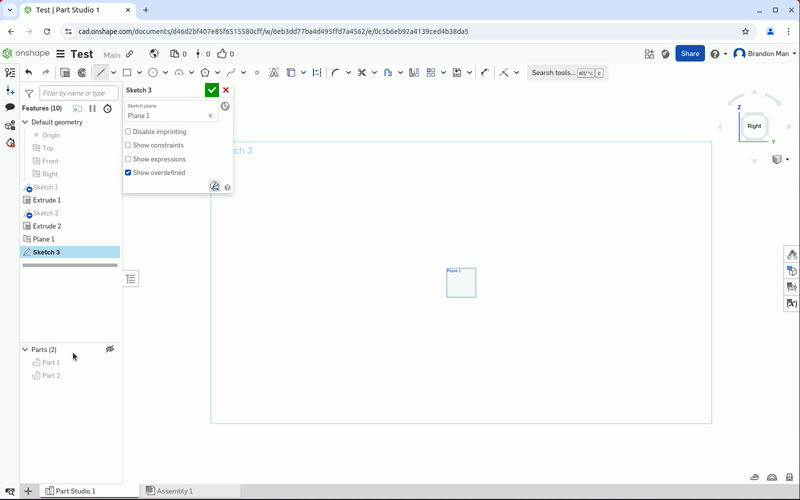
mouse_move(412, 246)
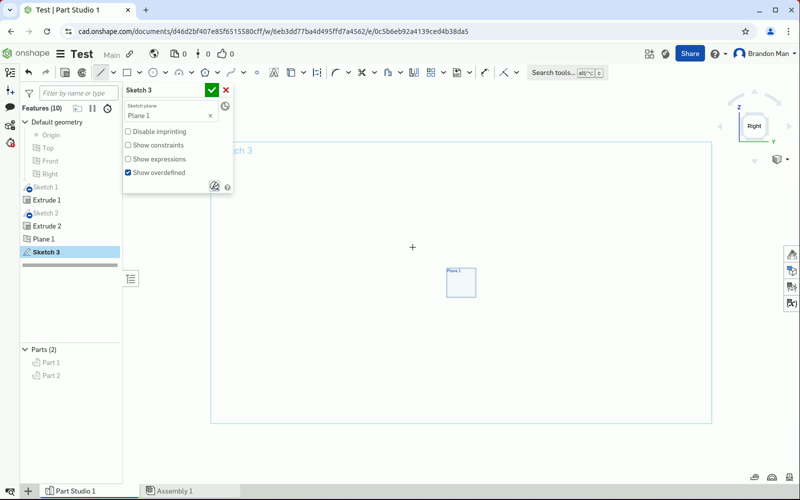
click(412, 246)
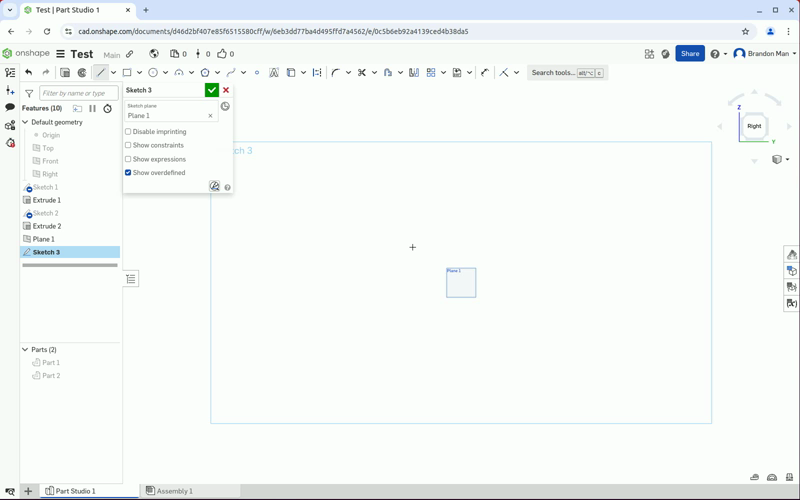
key_up(shift)
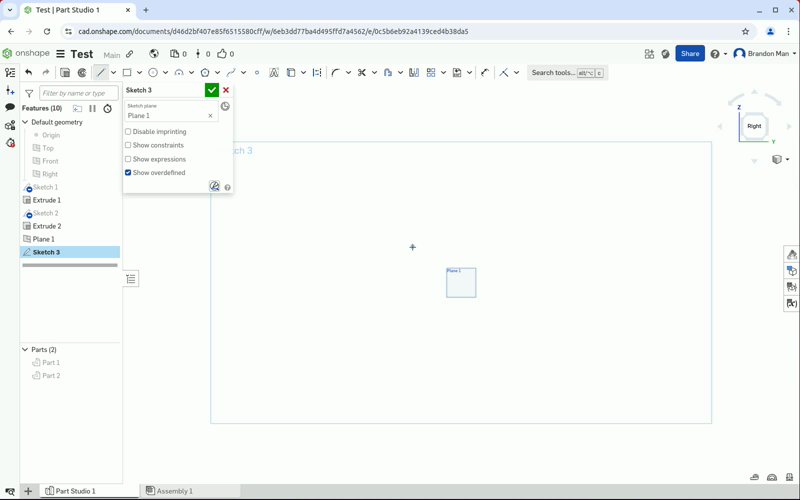
key_down(shift)
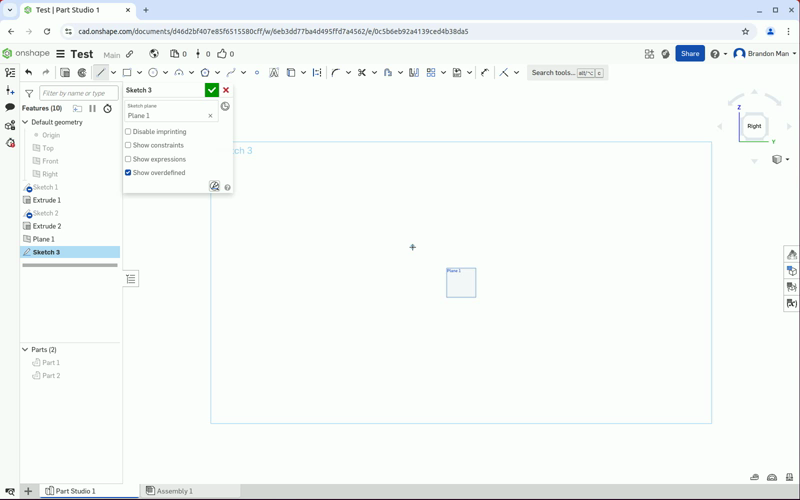
mouse_move(442, 246)
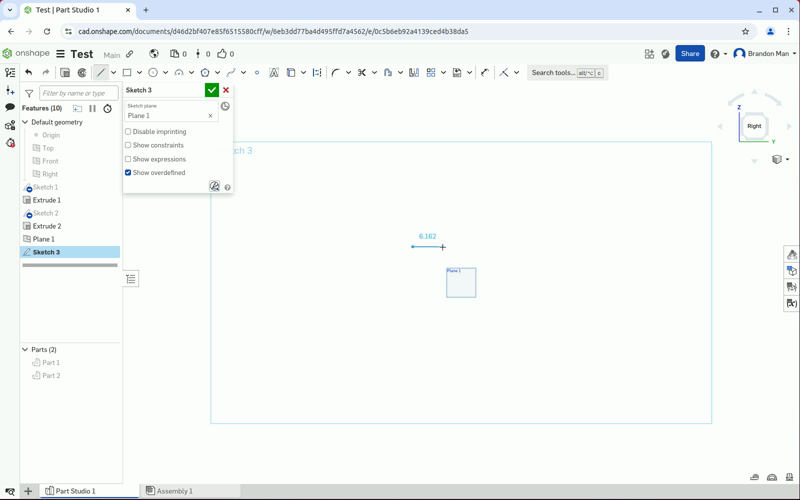
mouse_move(467, 246)
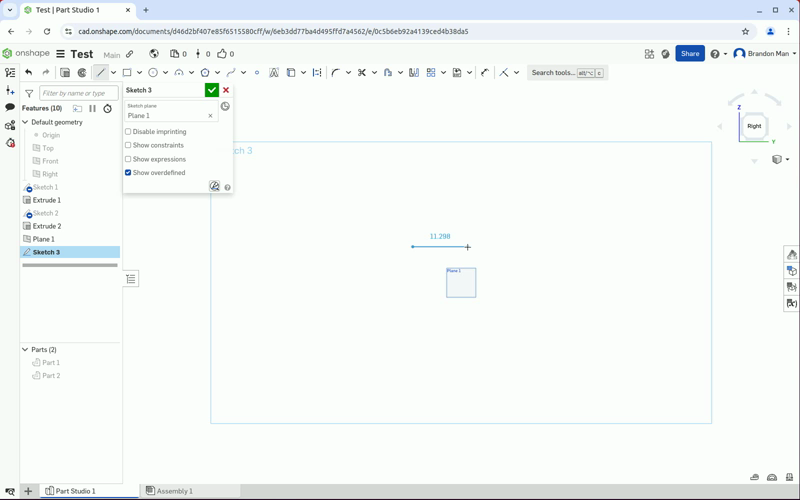
click(467, 246)
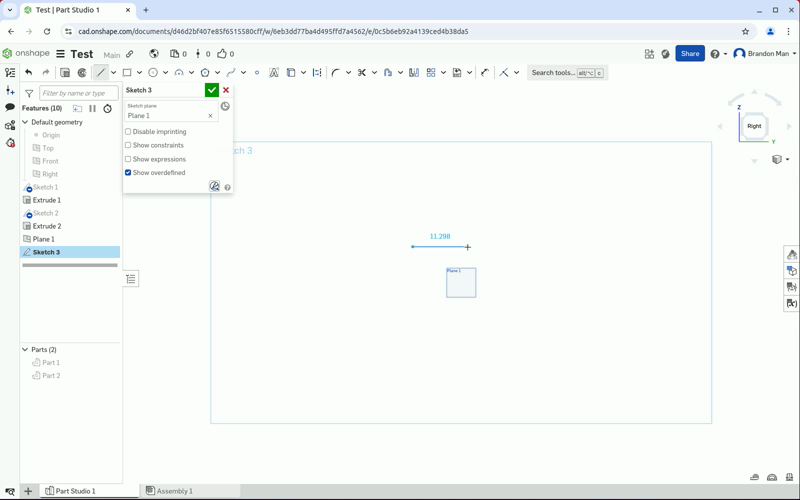
key_up(shift)
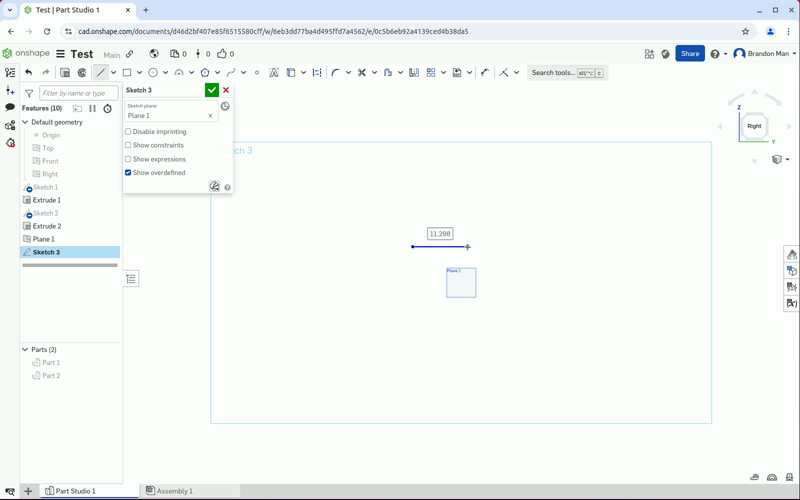
key_down(shift)
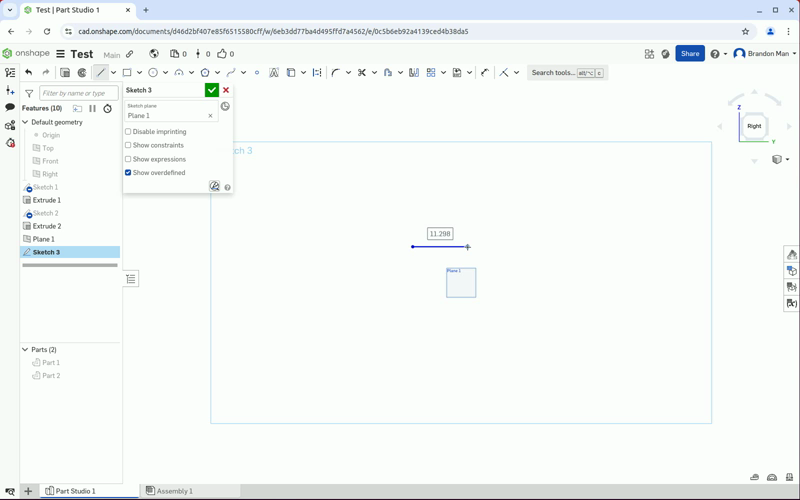
mouse_move(467, 180)
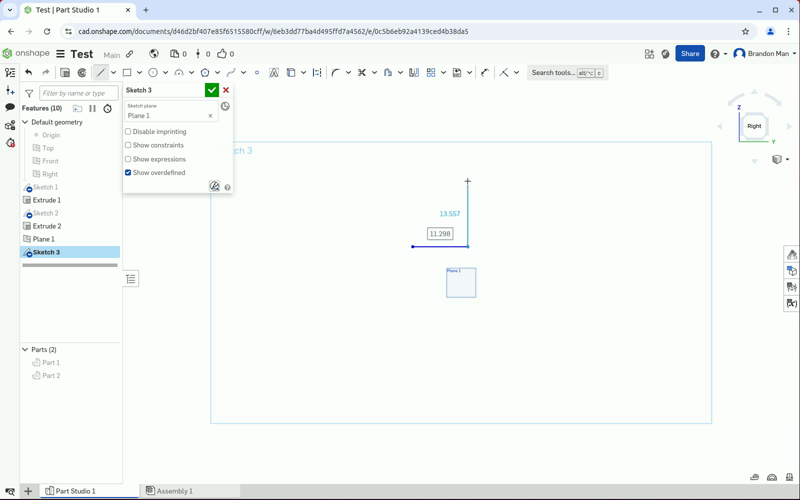
click(467, 180)
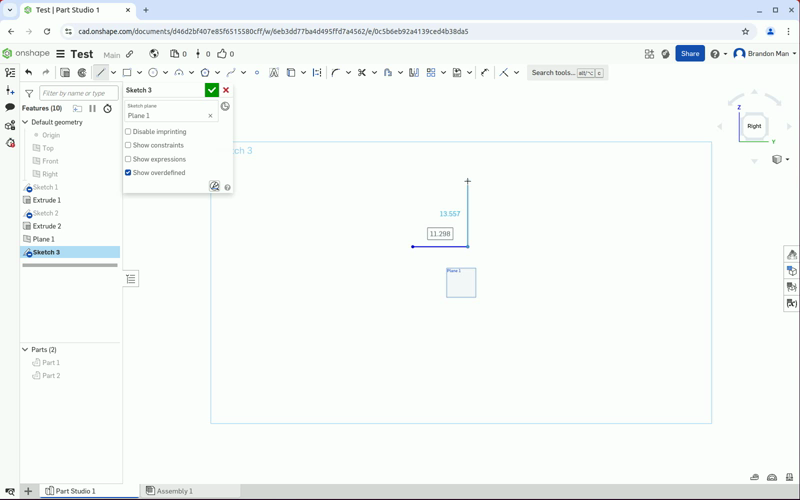
key_up(shift)
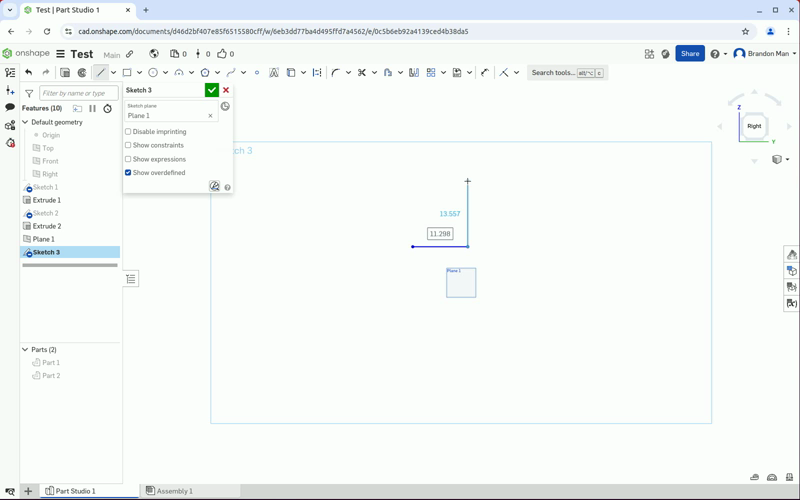
key_down(shift)
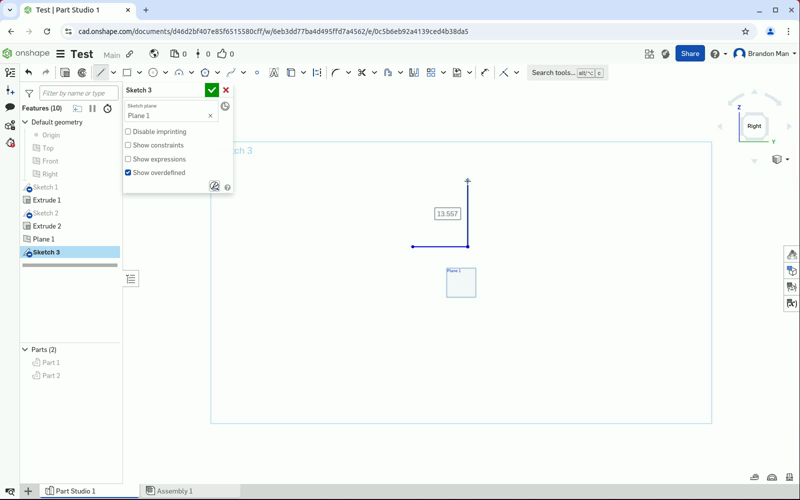
mouse_move(497, 180)
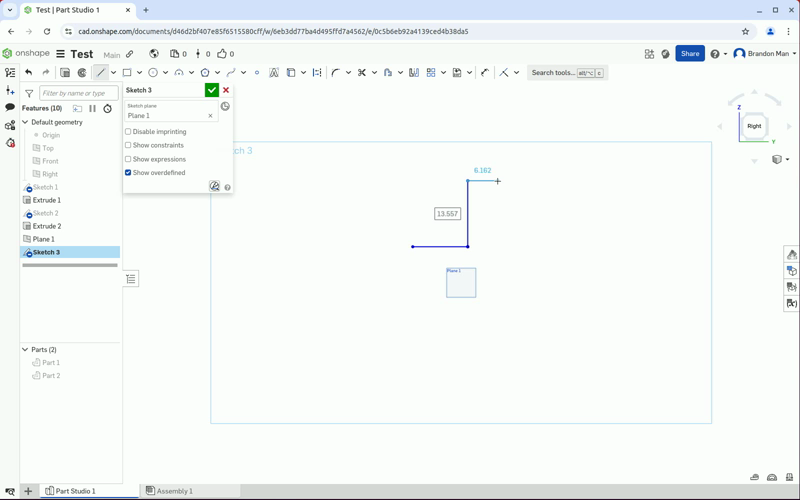
mouse_move(412, 180)
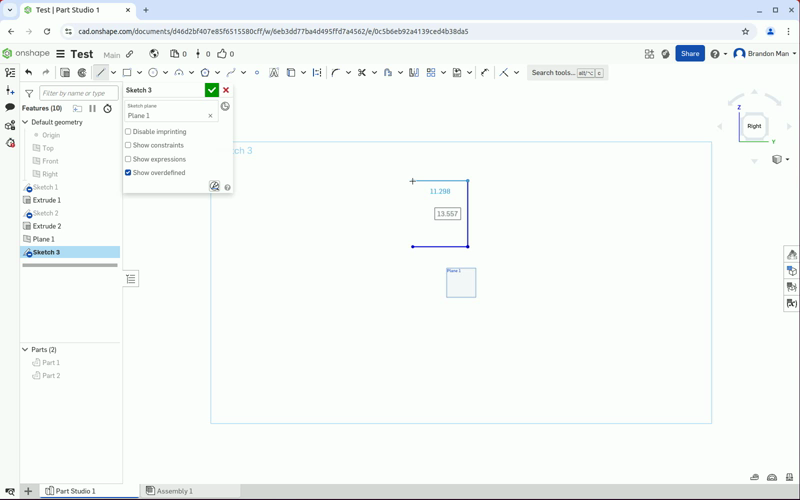
click(412, 180)
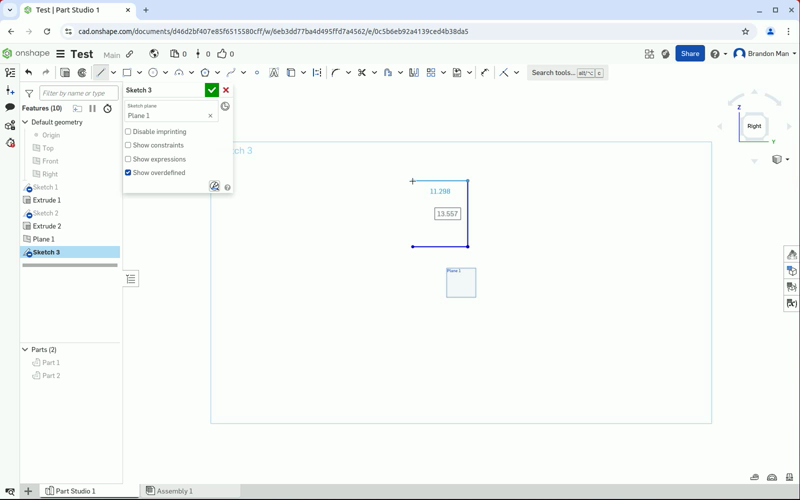
key_up(shift)
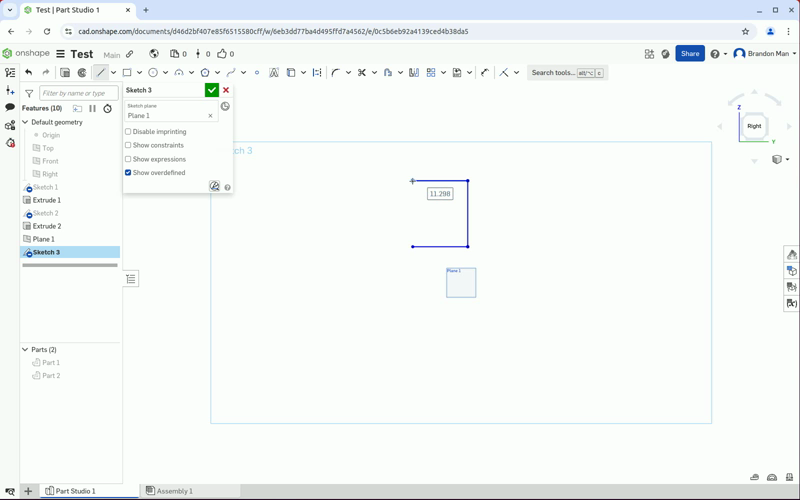
key_down(shift)
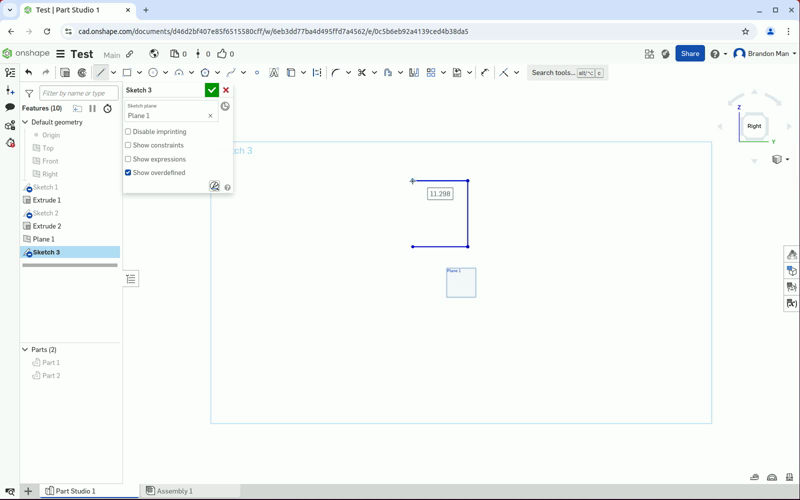
mouse_move(412, 246)
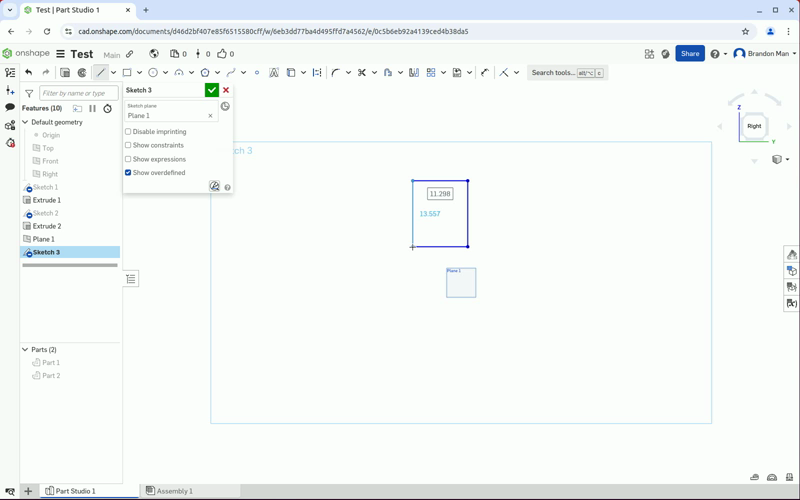
key_up(shift)
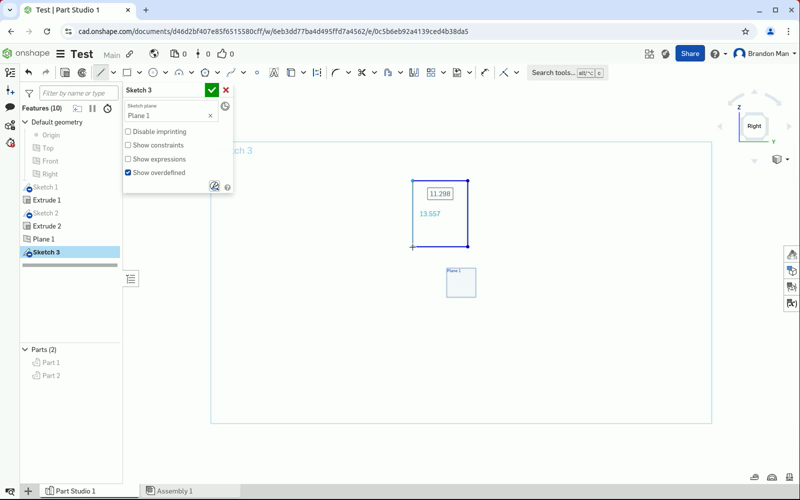
click(412, 246)
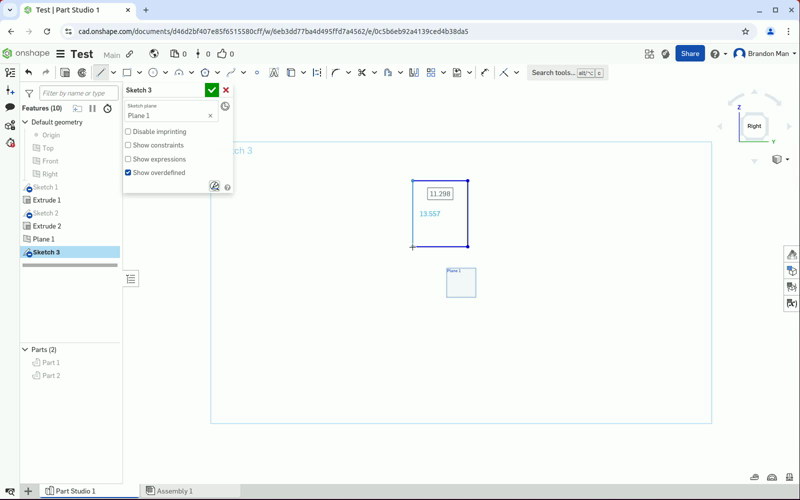
key(esc)
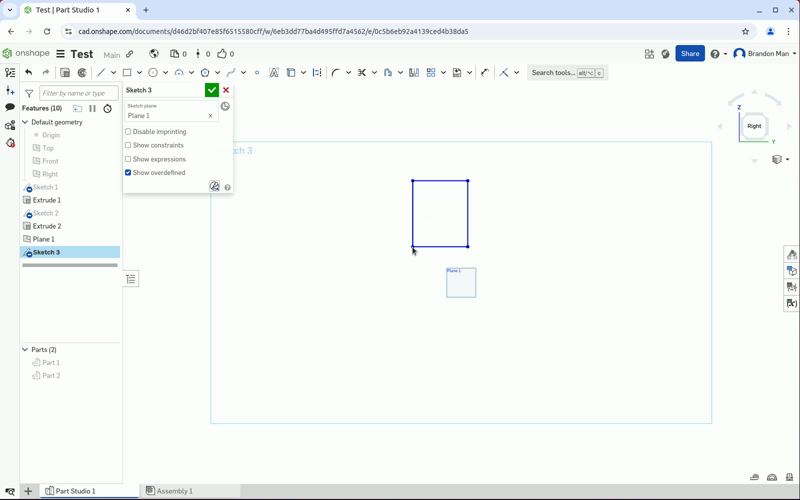
mouse_move(460, 207)
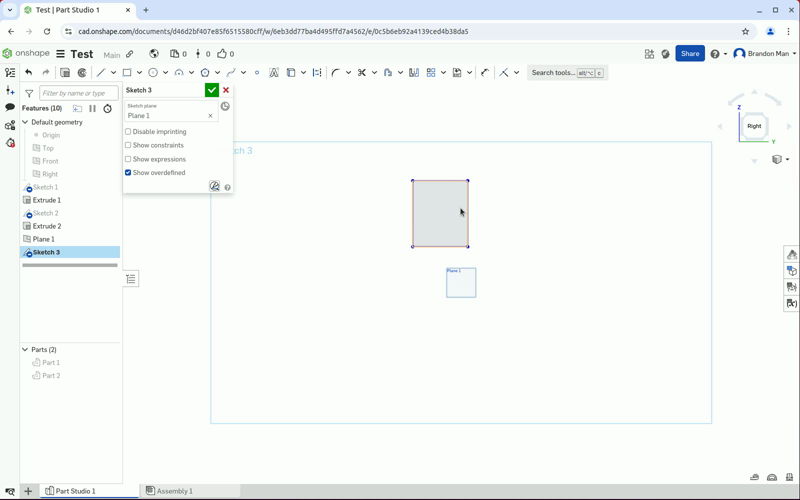
click(460, 207)
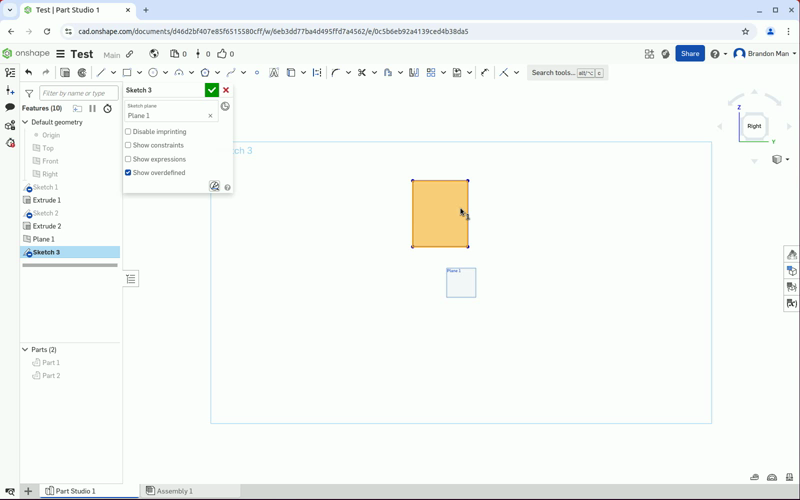
mouse_move(73, 352)
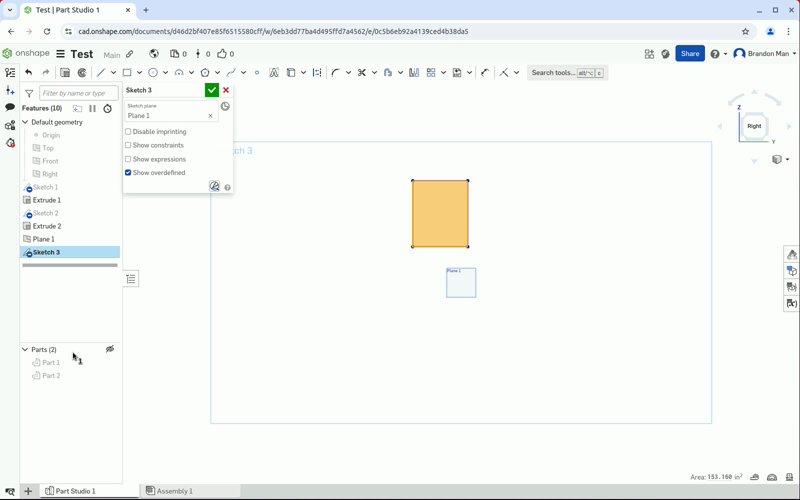
key(shift+y)
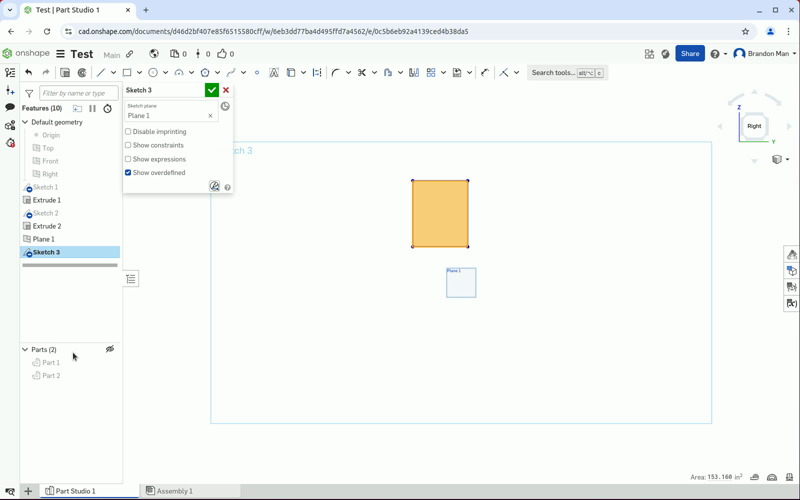
key(shift+e)
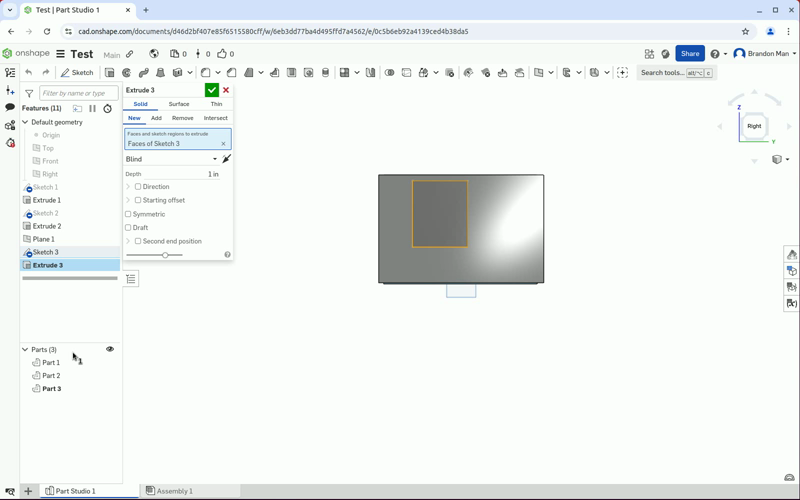
mouse_move(143, 106)
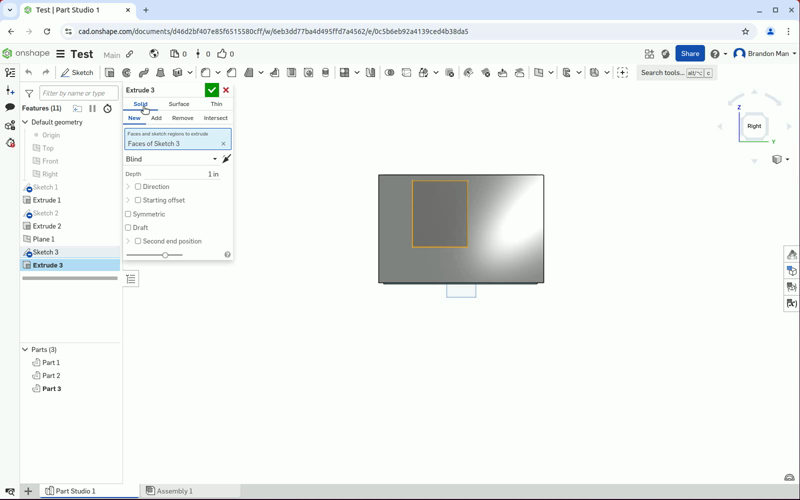
click(143, 106)
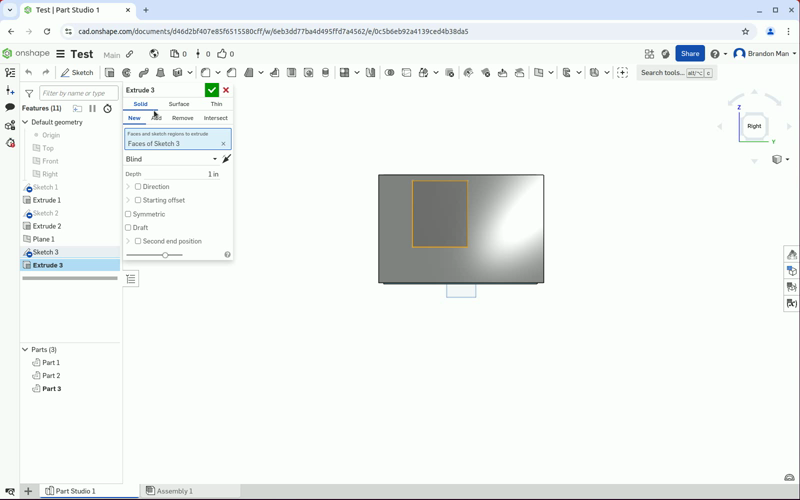
mouse_move(186, 120)
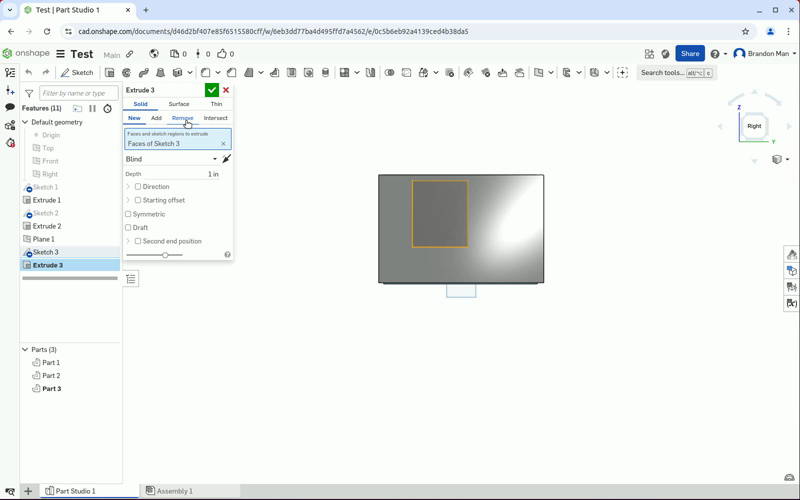
click(186, 120)
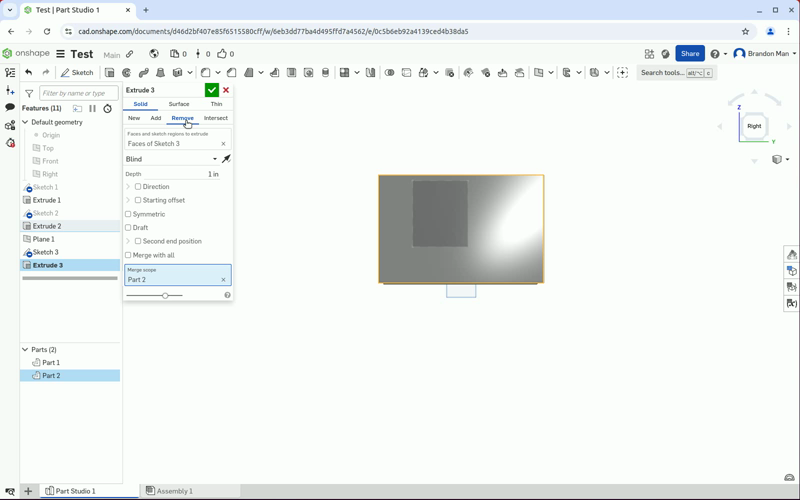
key(tab, 4)
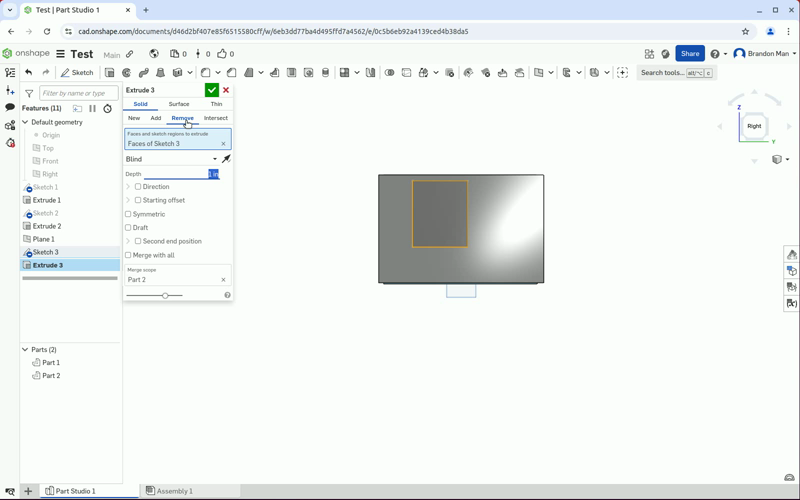
text(2.889)
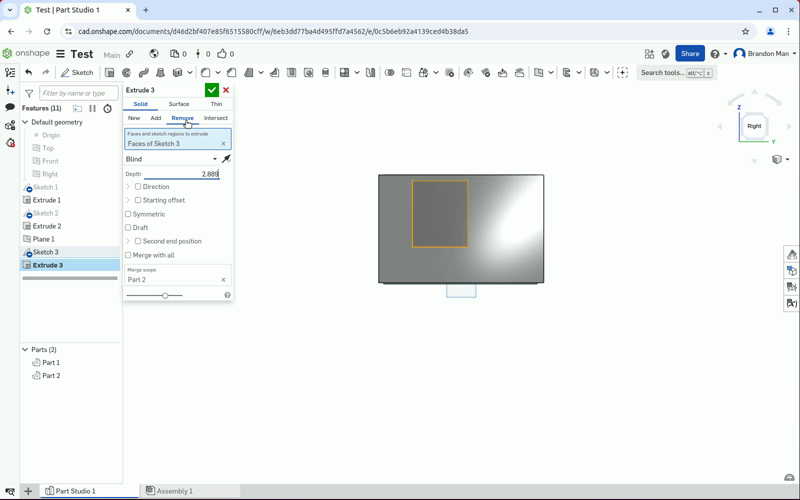
key(tab, 6)
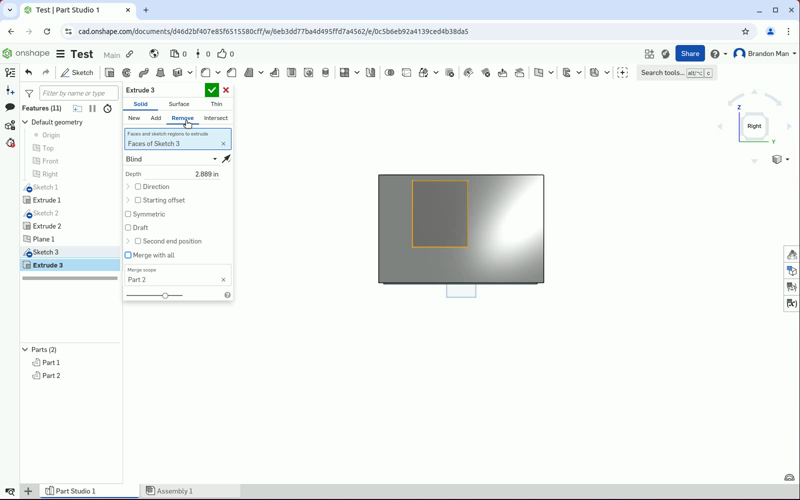
key(space)
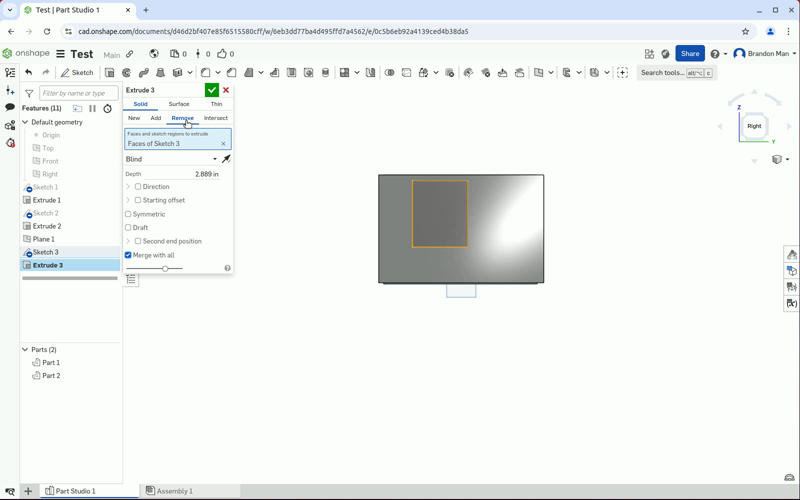
key(enter)
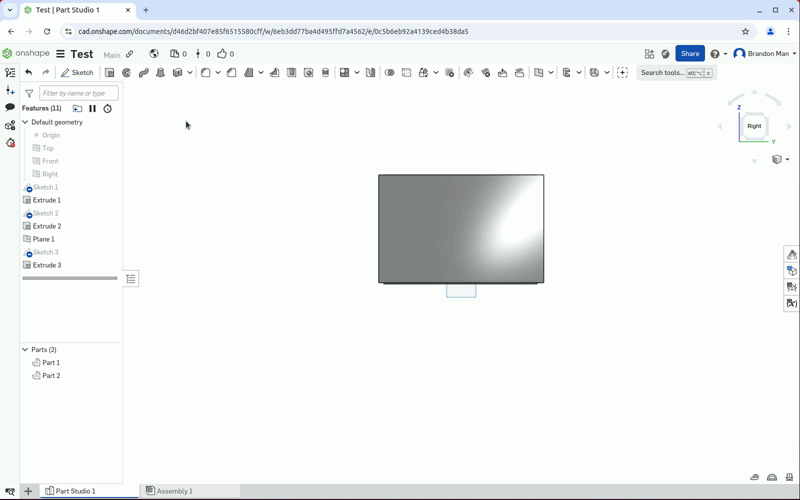
key(shift+h)
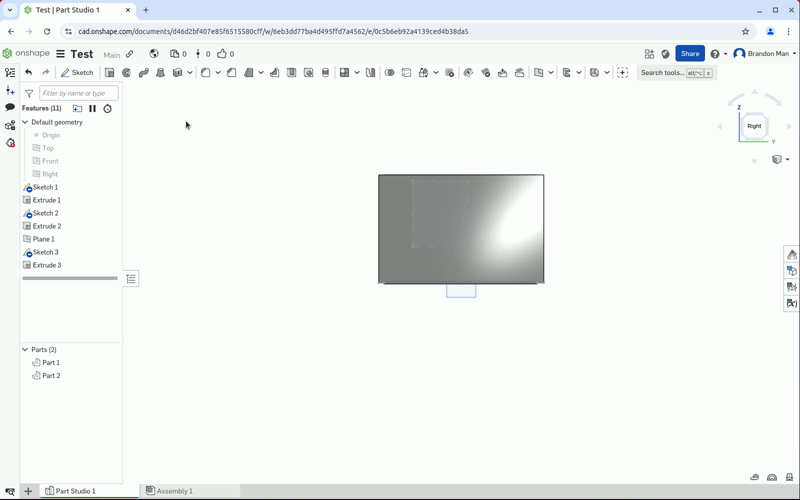
key(shift+h)
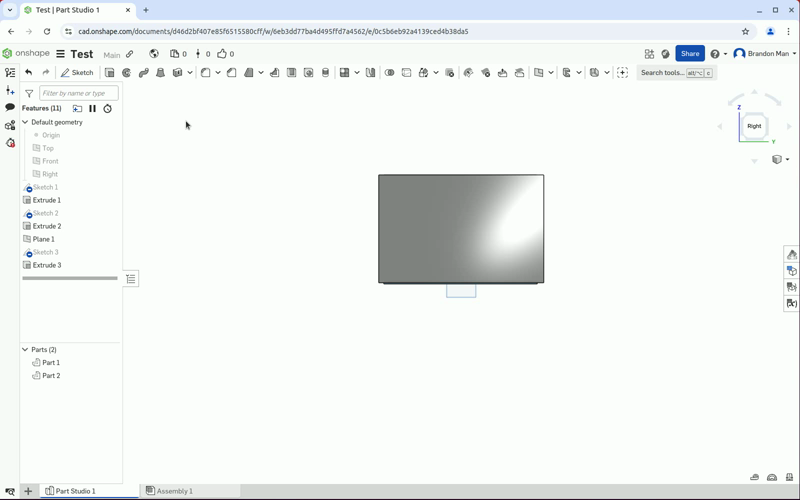
mouse_move(73, 189)
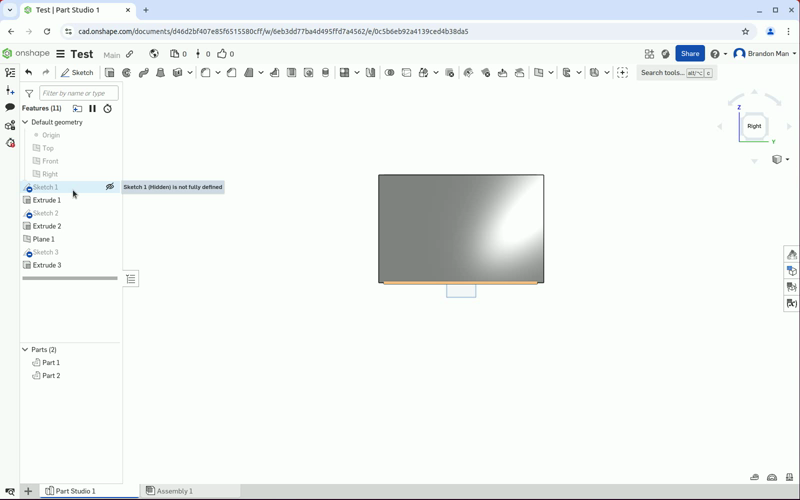
click(73, 189)
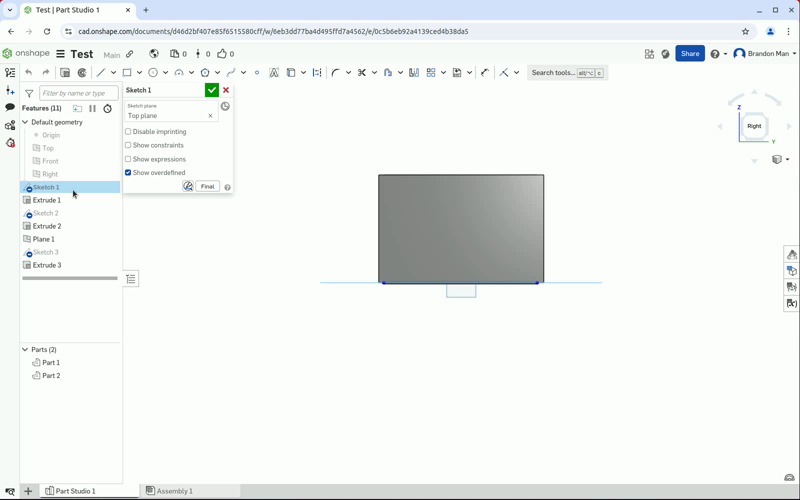
mouse_move(229, 92)
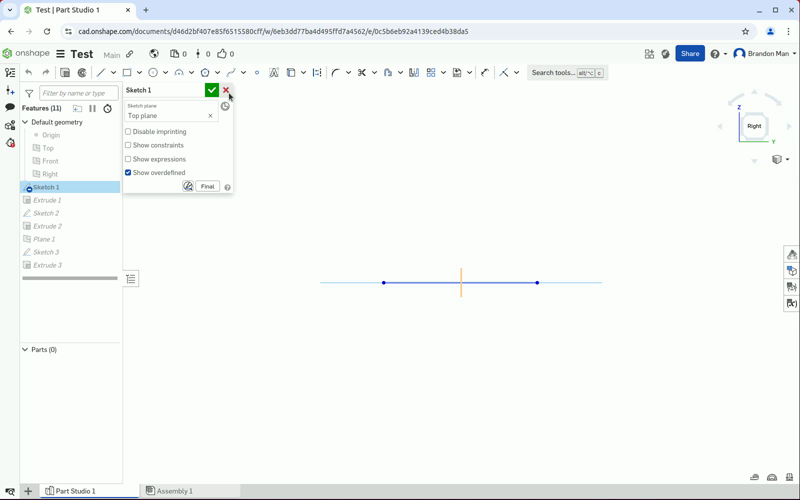
click(229, 92)
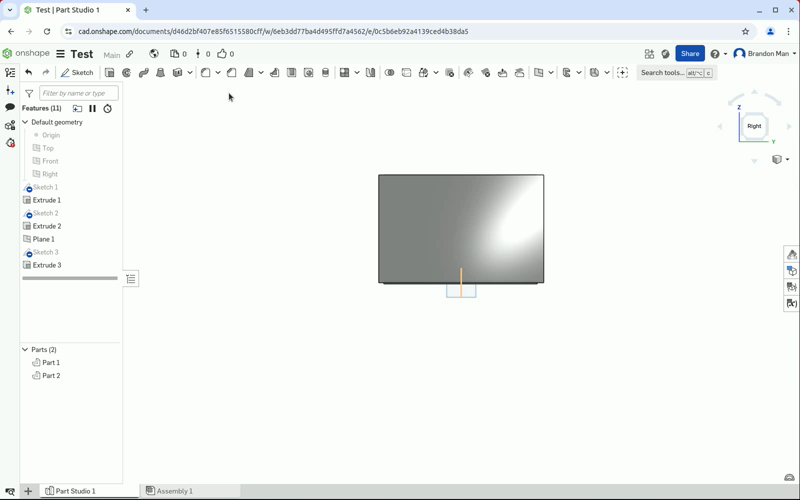
mouse_move(73, 352)
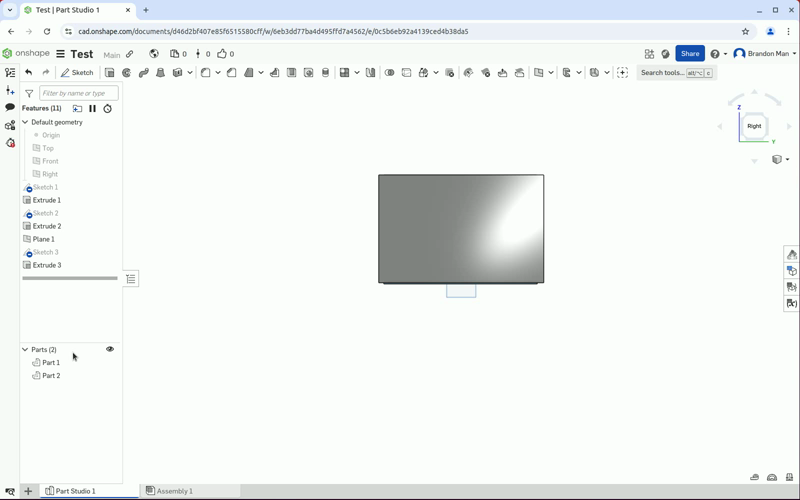
key(y)
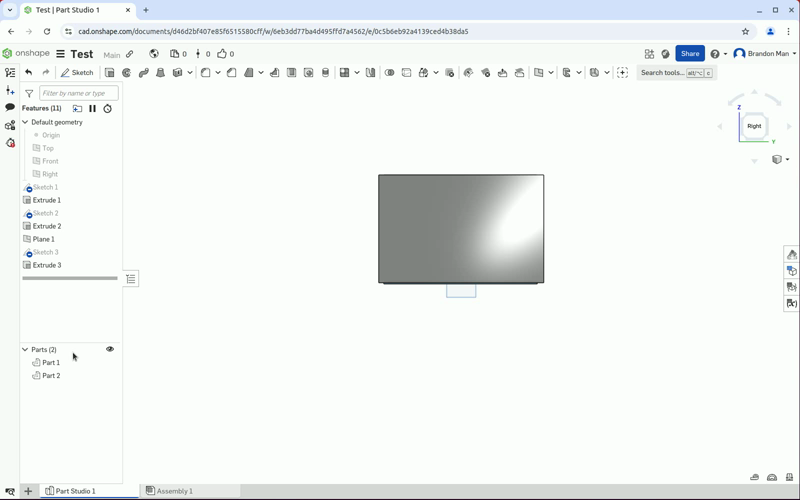
key(shift+p)
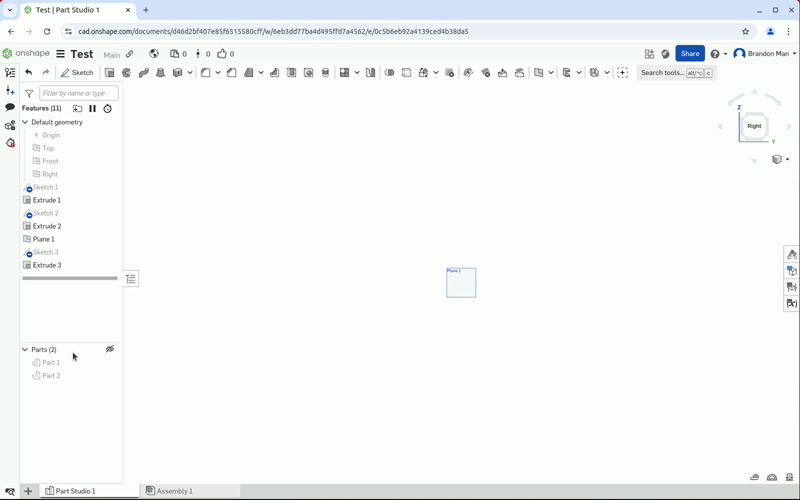
key(space)
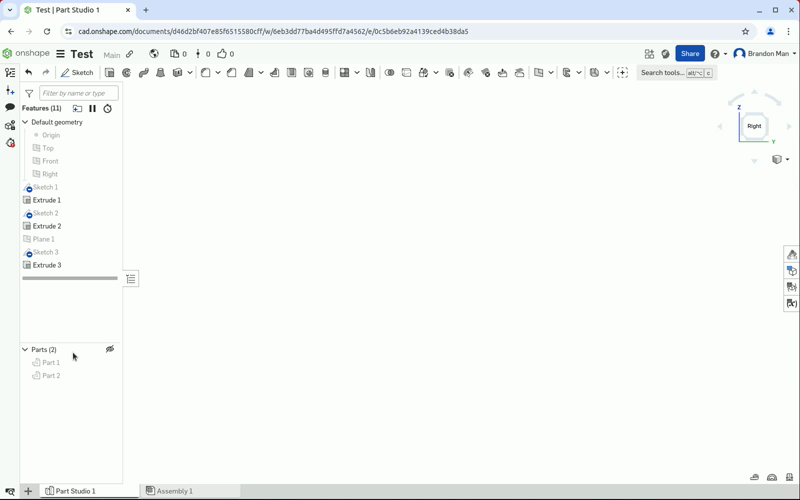
key_down(shift)
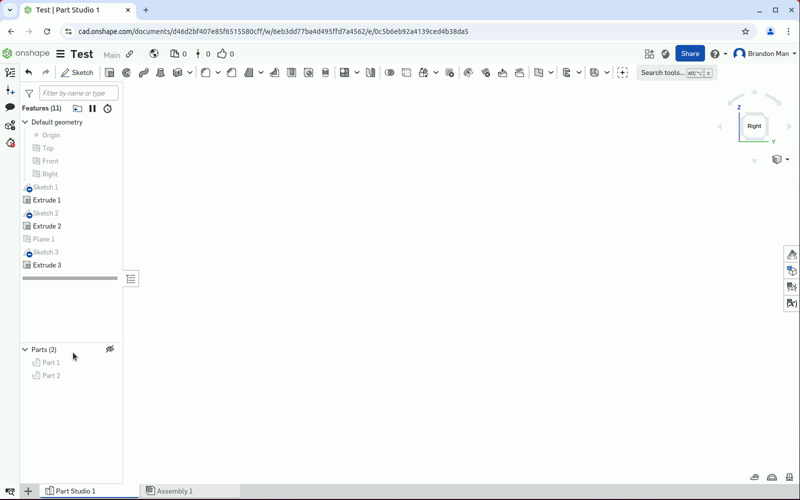
key(right)
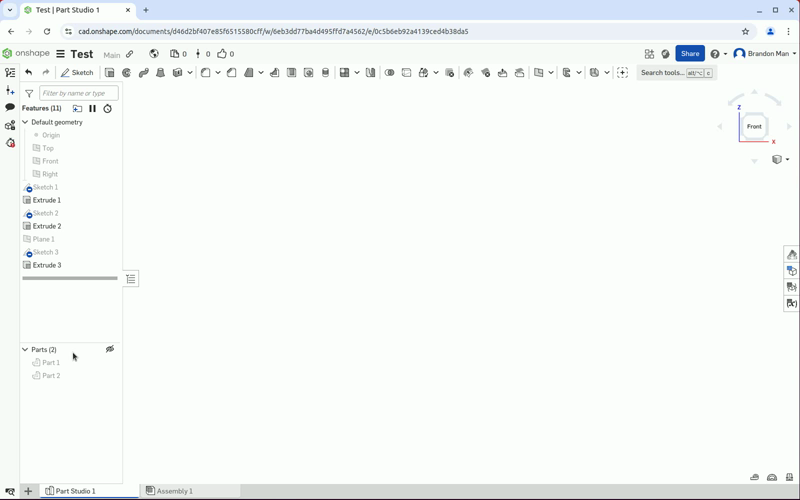
key_up(shift)
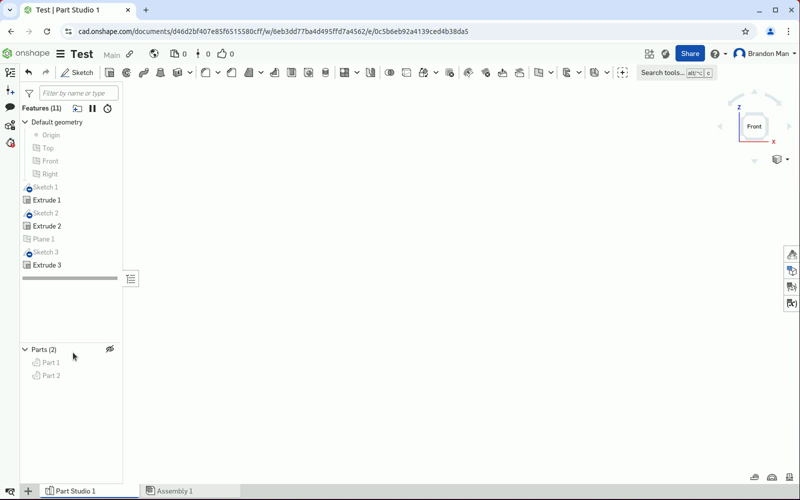
mouse_move(73, 352)
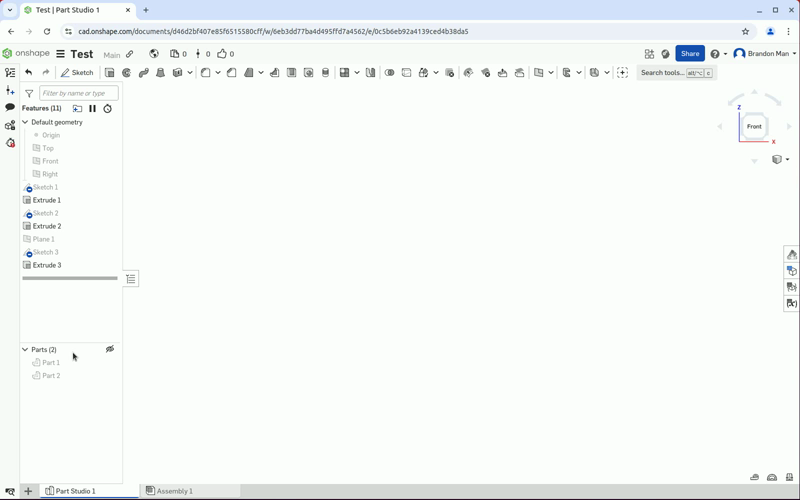
key(shift+y)
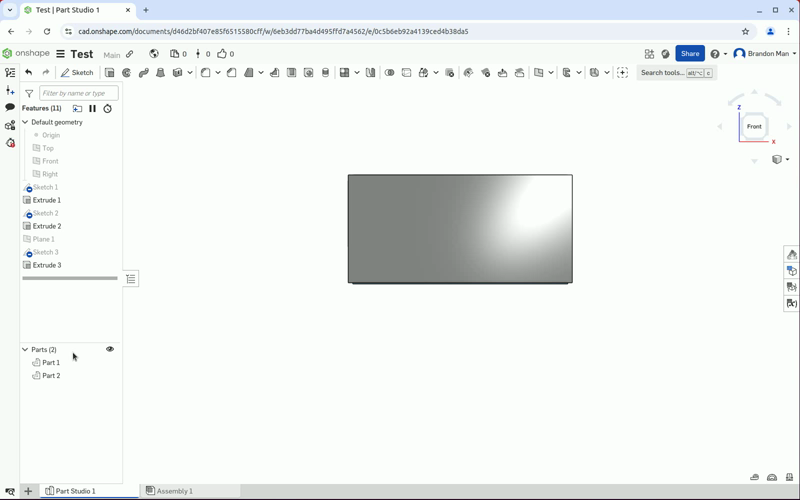
mouse_move(541, 75)
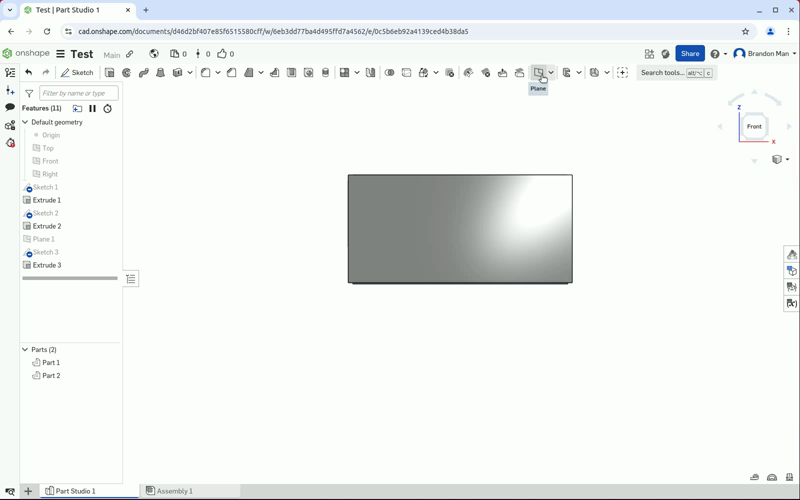
click(541, 75)
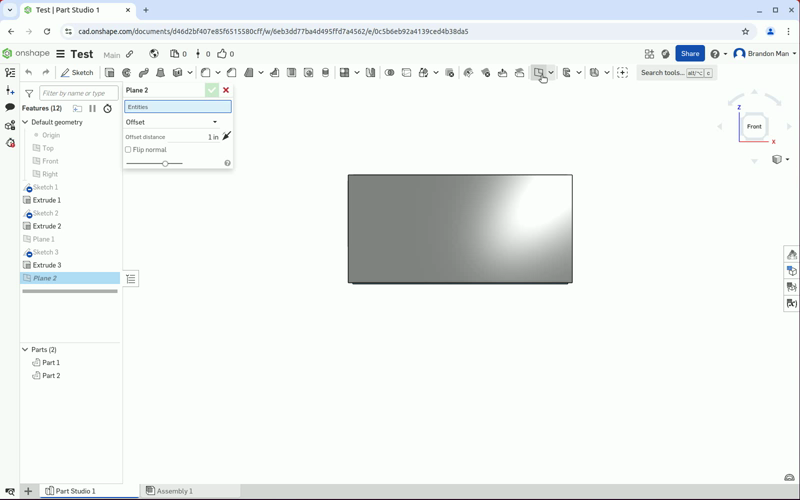
mouse_move(73, 163)
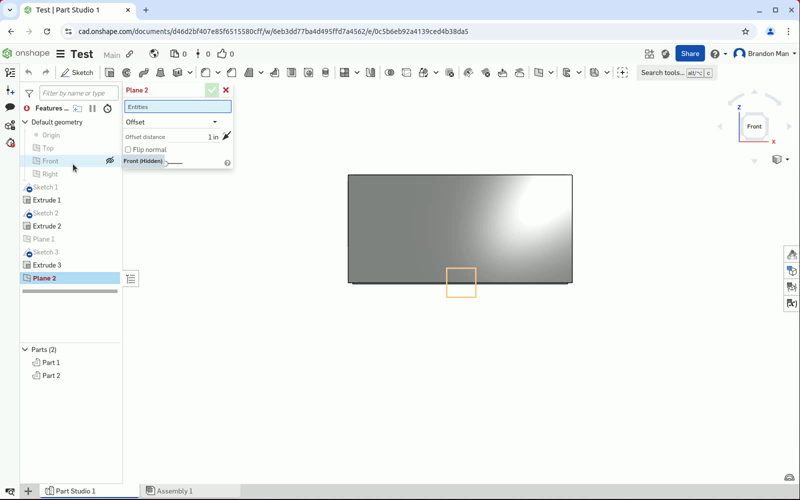
click(73, 163)
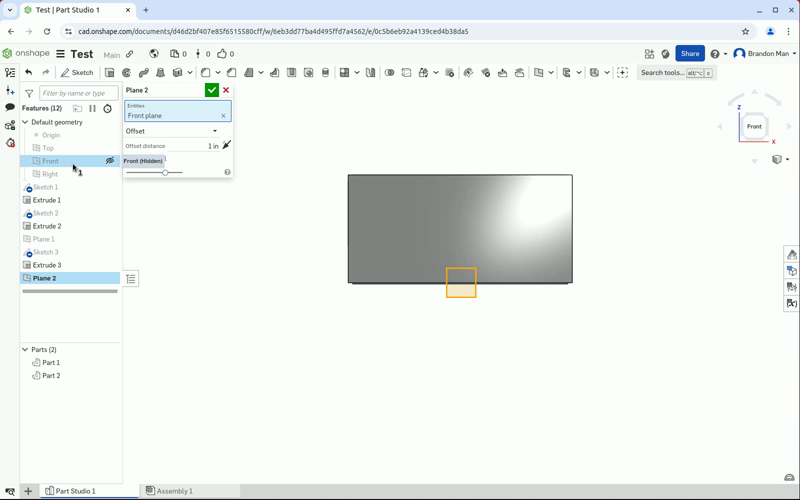
key(tab, 2)
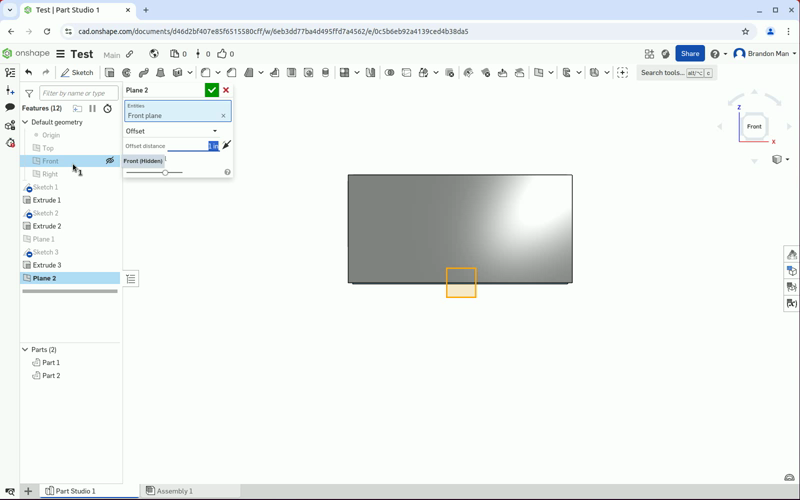
text(15.898)
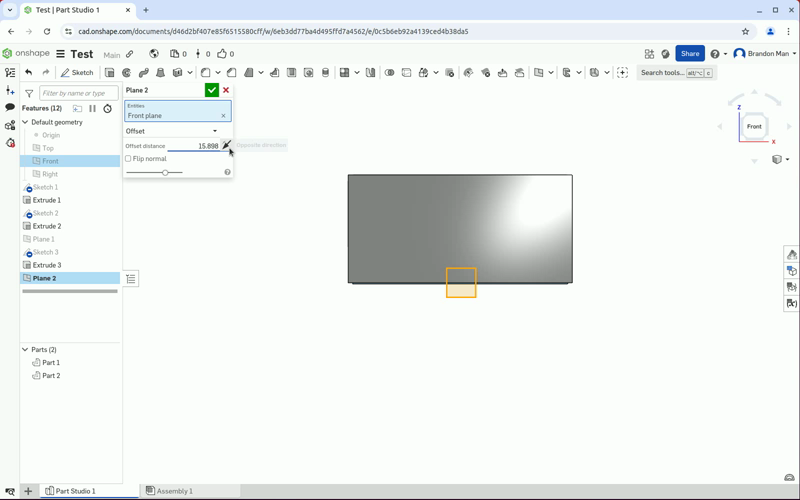
mouse_move(229, 147)
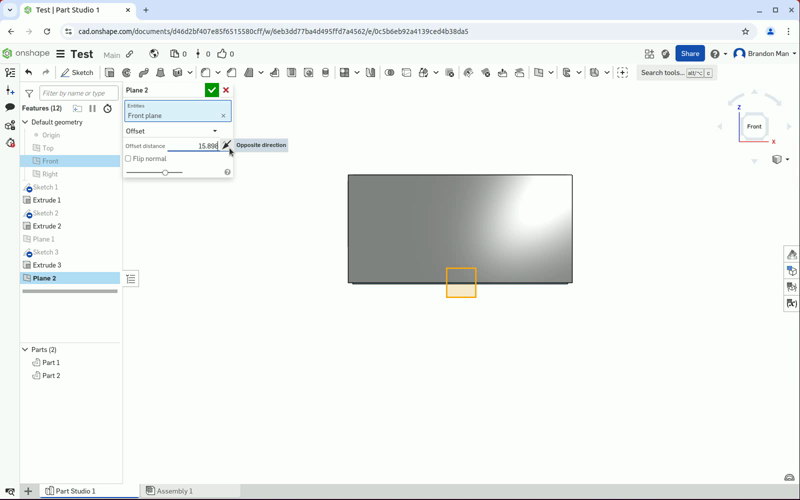
click(229, 147)
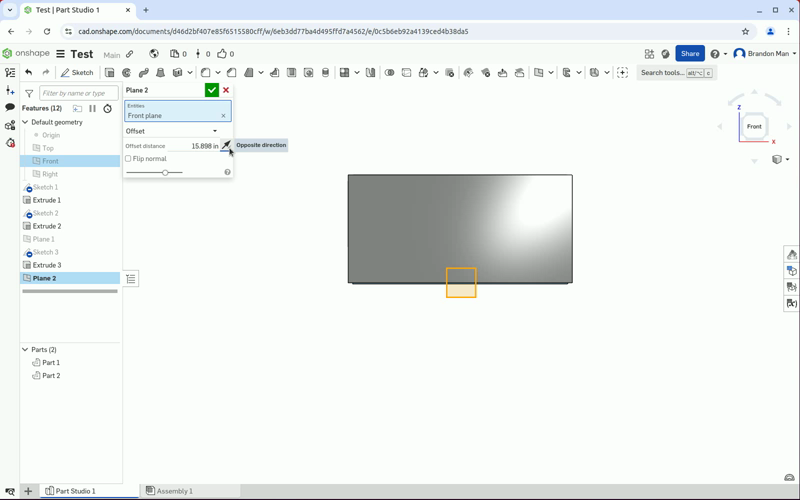
key(enter, 2)
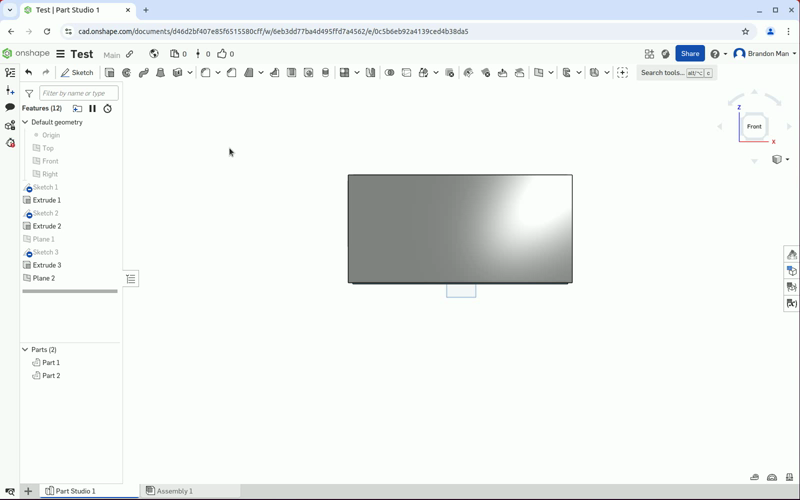
key(shift+s)
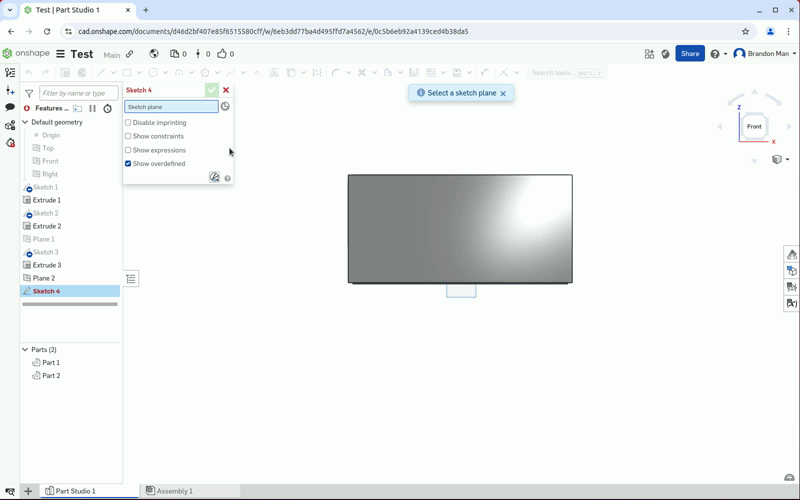
mouse_move(73, 280)
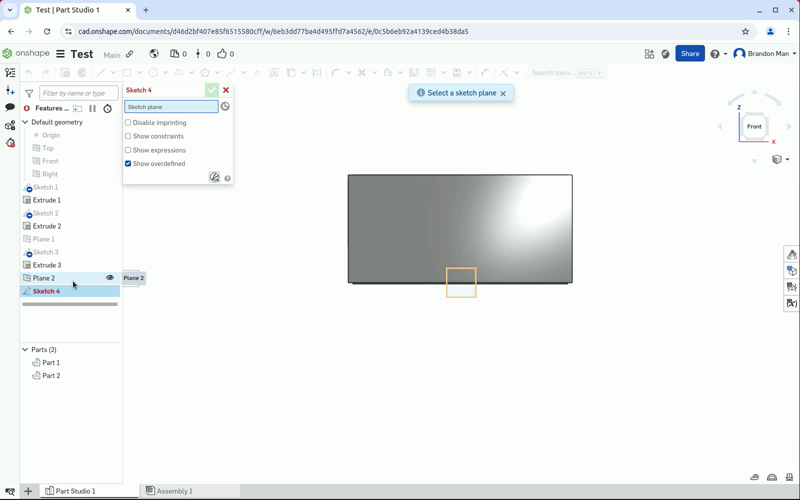
click(73, 280)
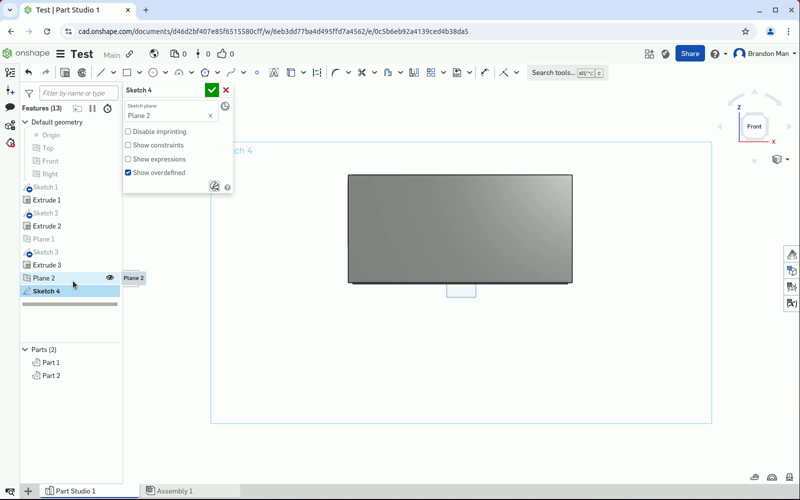
mouse_move(73, 352)
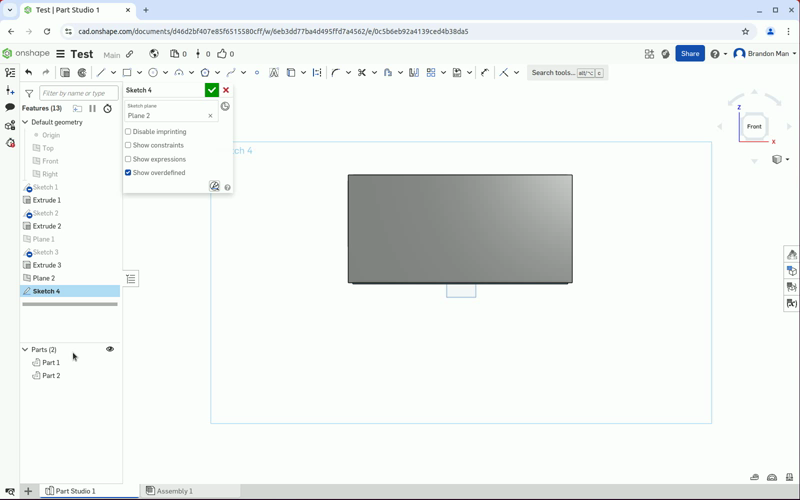
key(y)
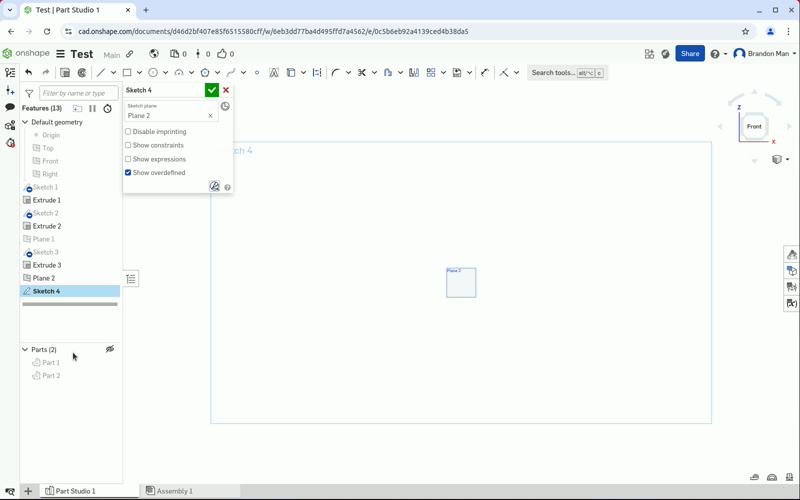
key(l)
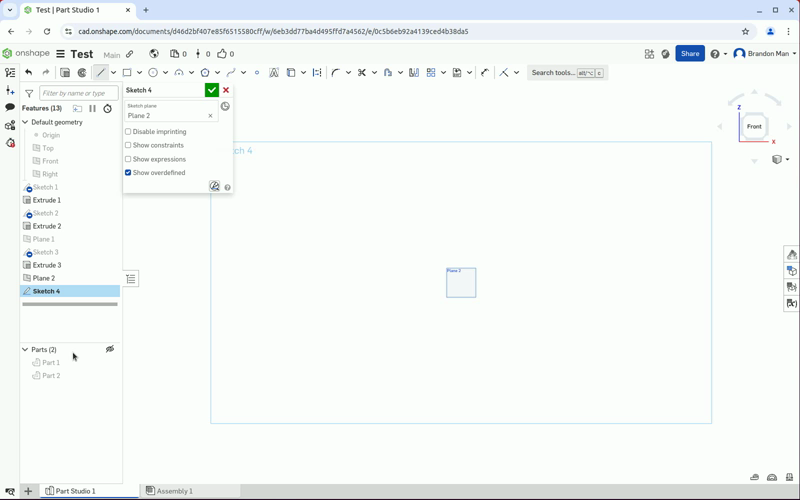
key_down(shift)
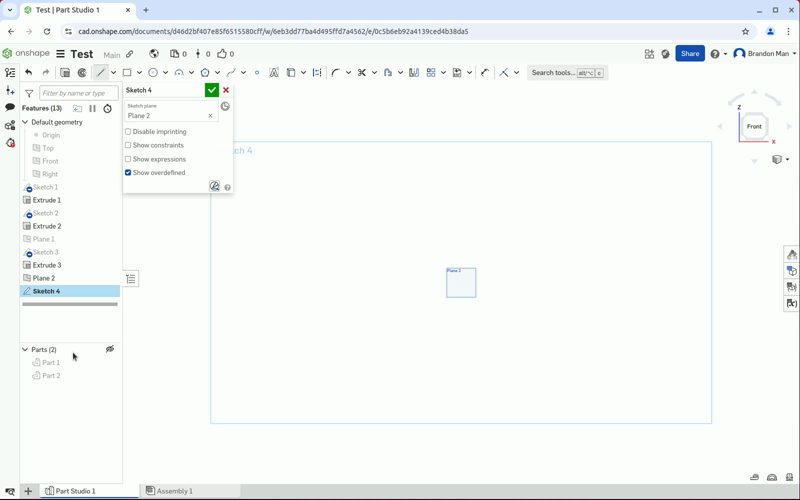
mouse_move(439, 246)
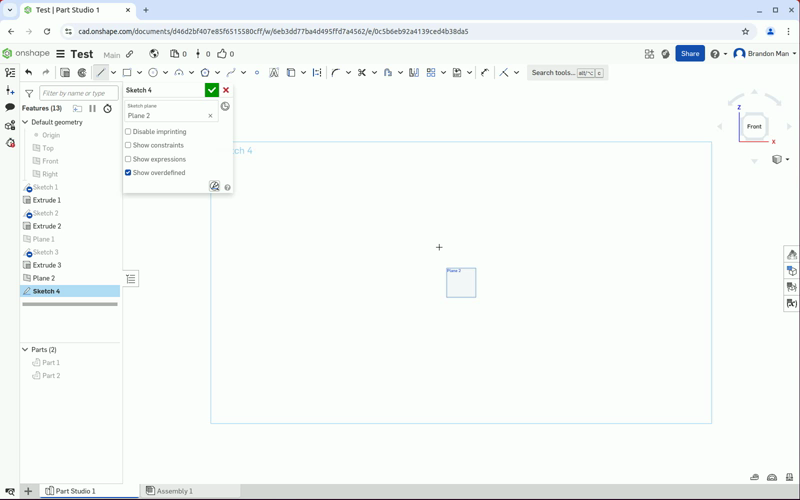
click(439, 246)
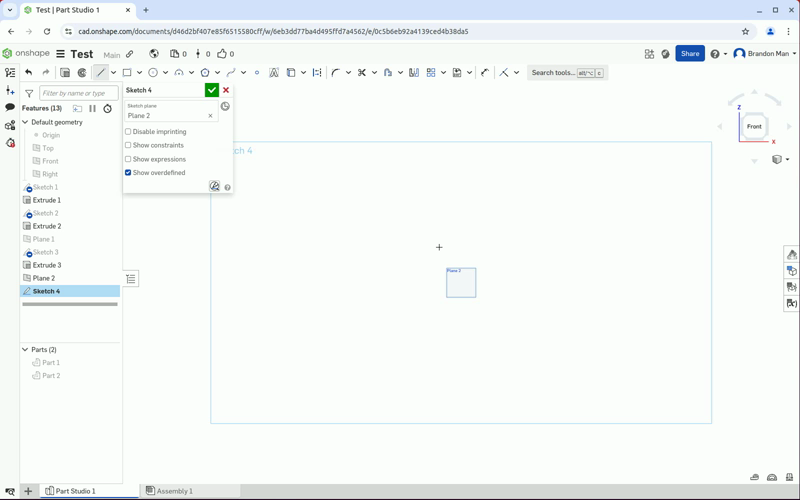
key_up(shift)
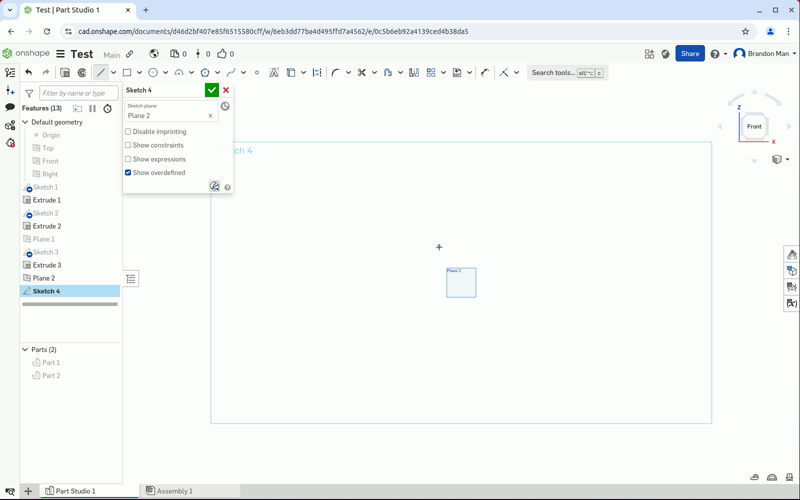
key_down(shift)
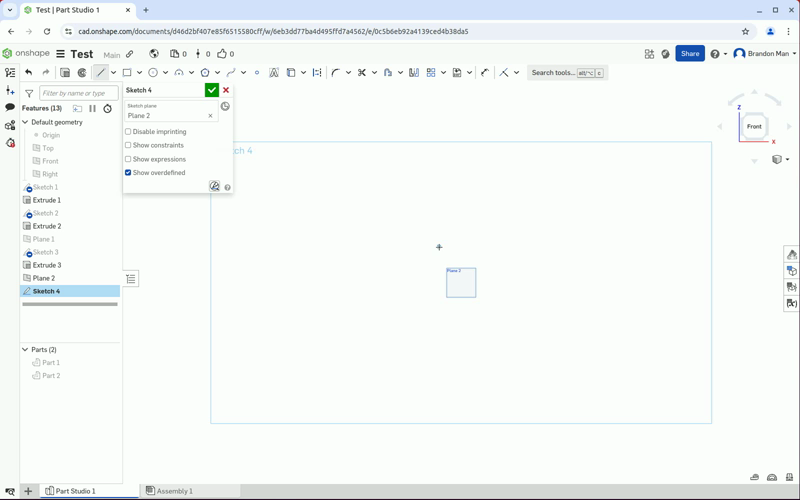
mouse_move(469, 246)
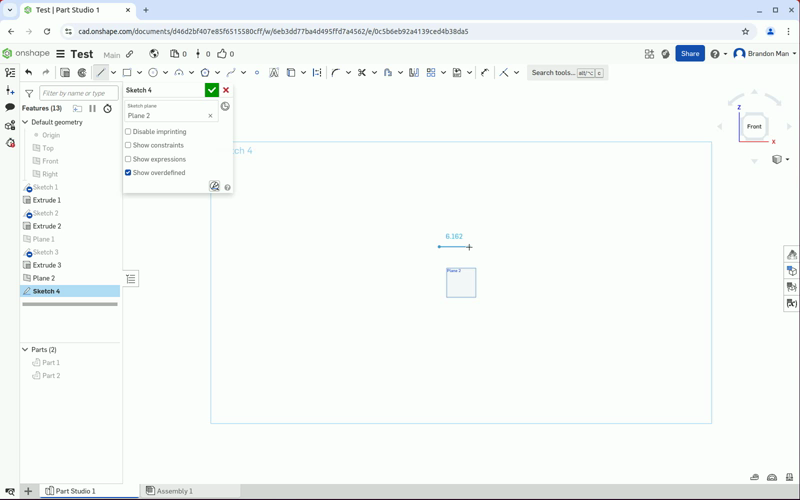
mouse_move(494, 246)
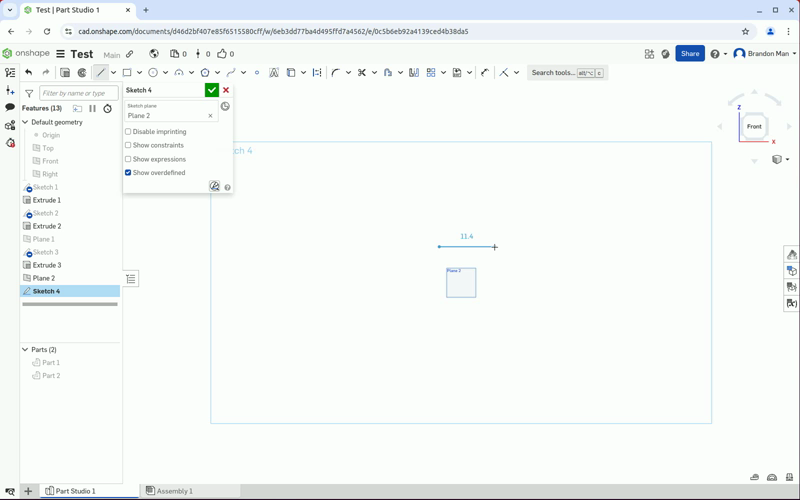
click(494, 246)
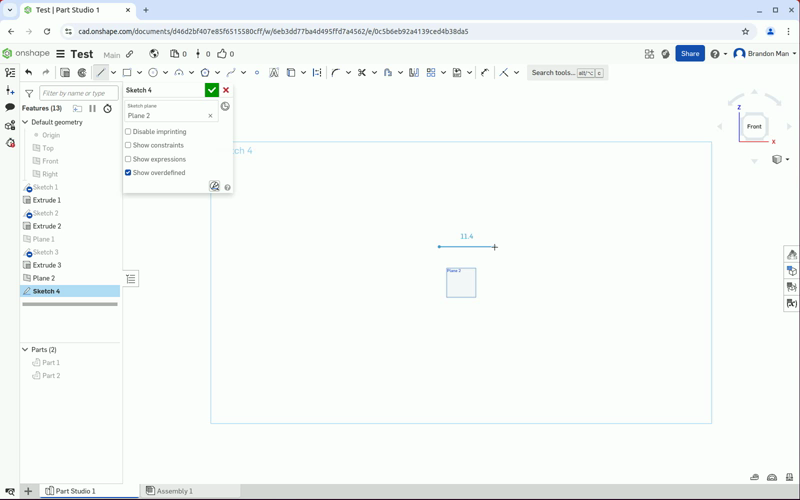
key_up(shift)
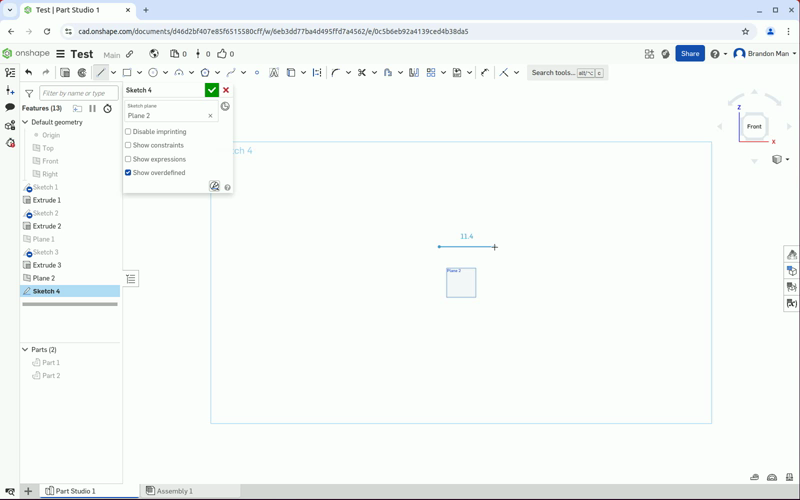
key_down(shift)
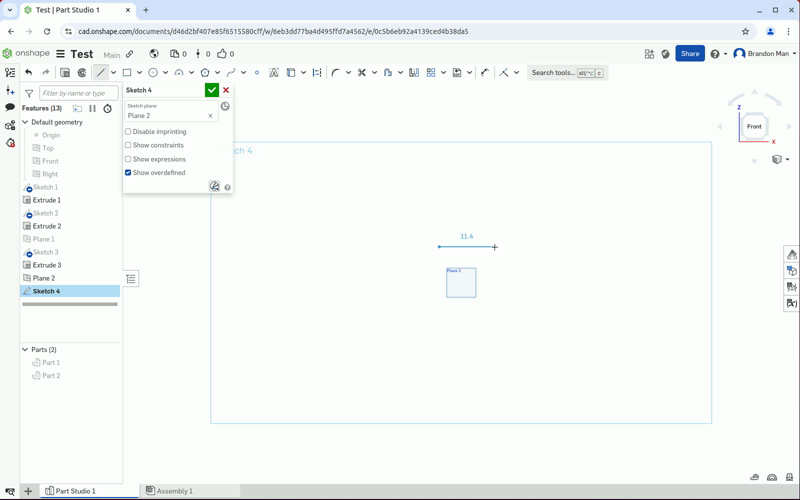
mouse_move(494, 180)
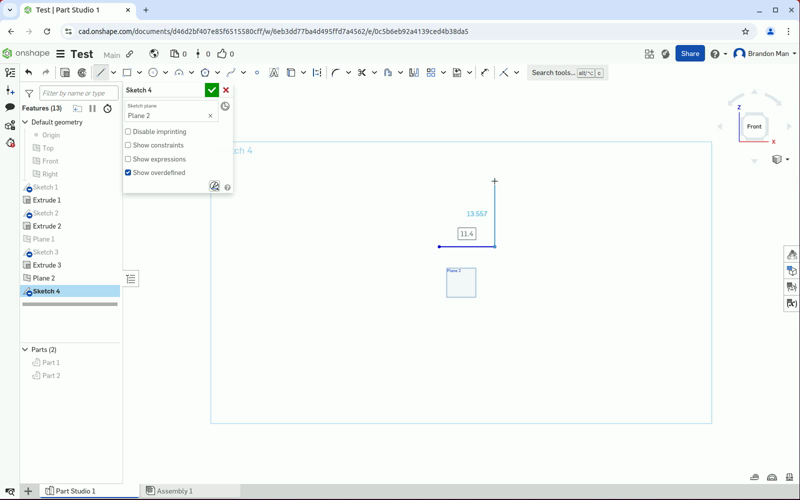
click(494, 180)
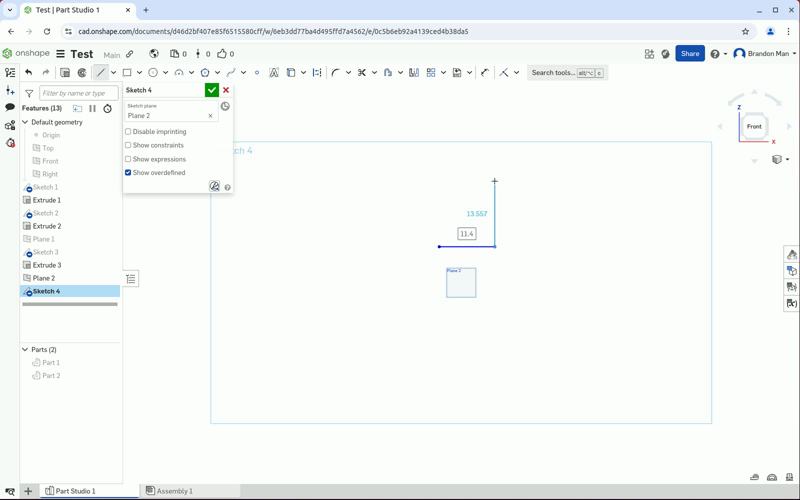
key_up(shift)
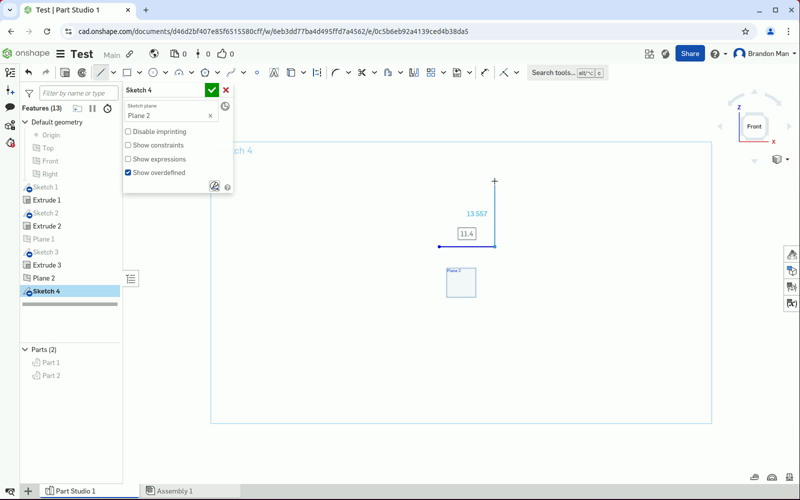
key_down(shift)
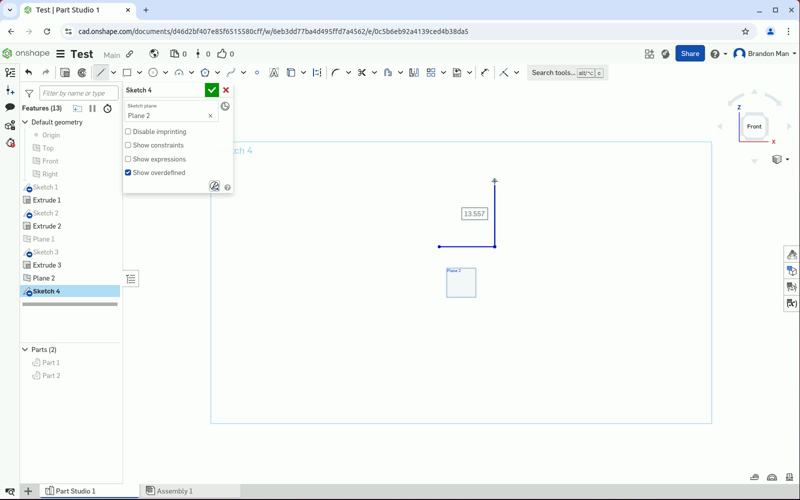
mouse_move(524, 180)
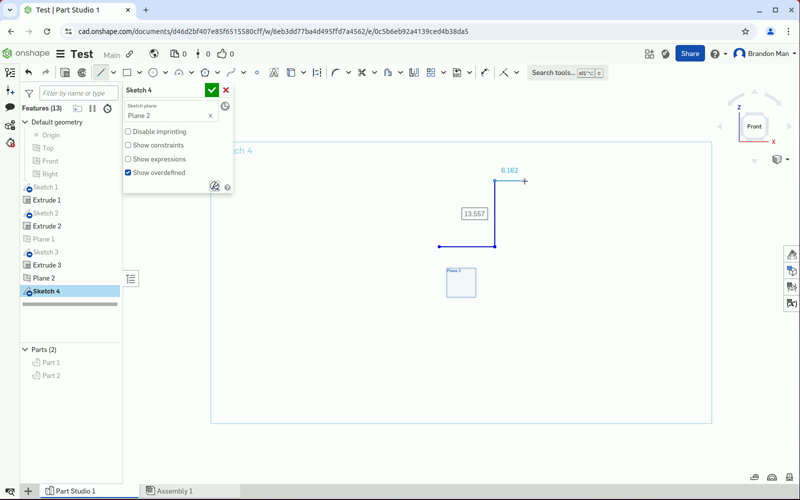
mouse_move(439, 180)
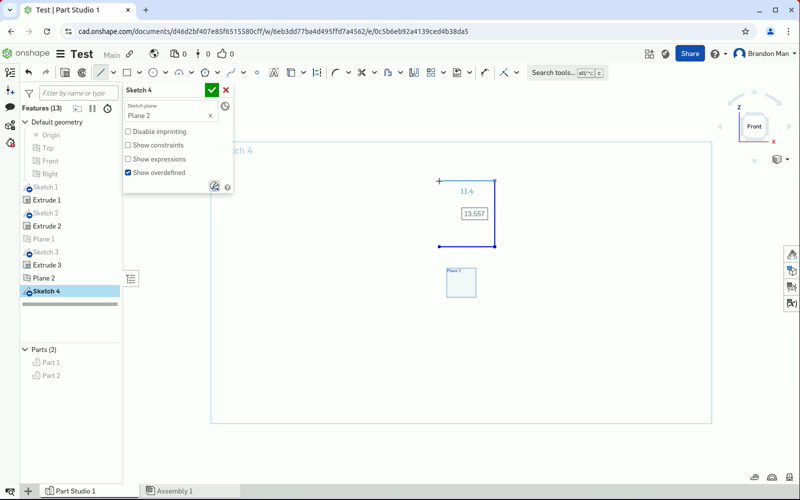
click(439, 180)
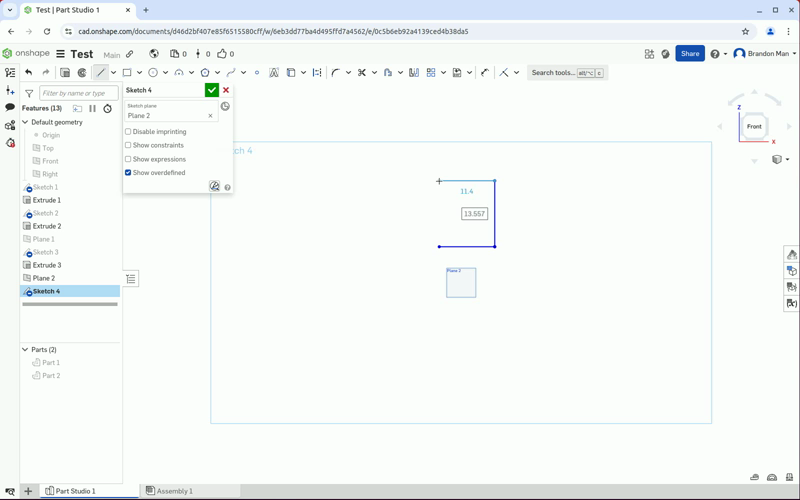
key_up(shift)
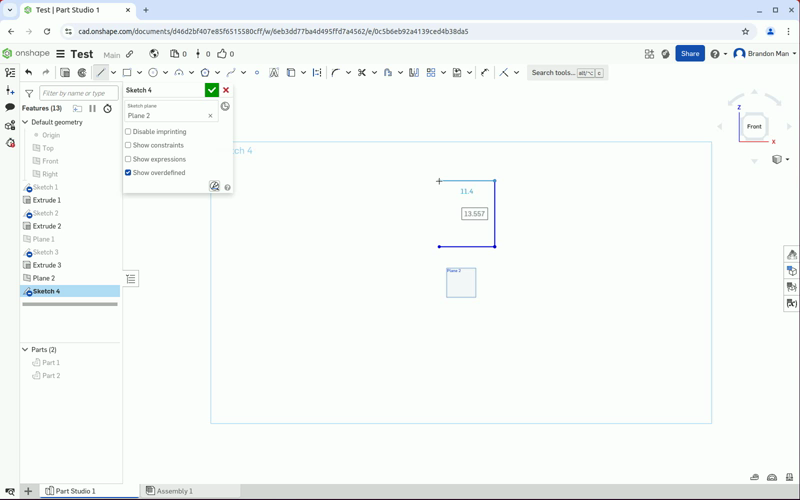
key_down(shift)
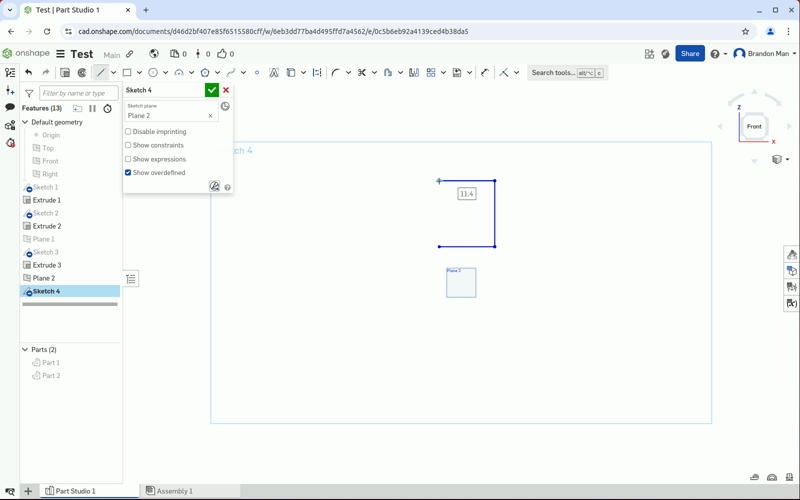
mouse_move(439, 246)
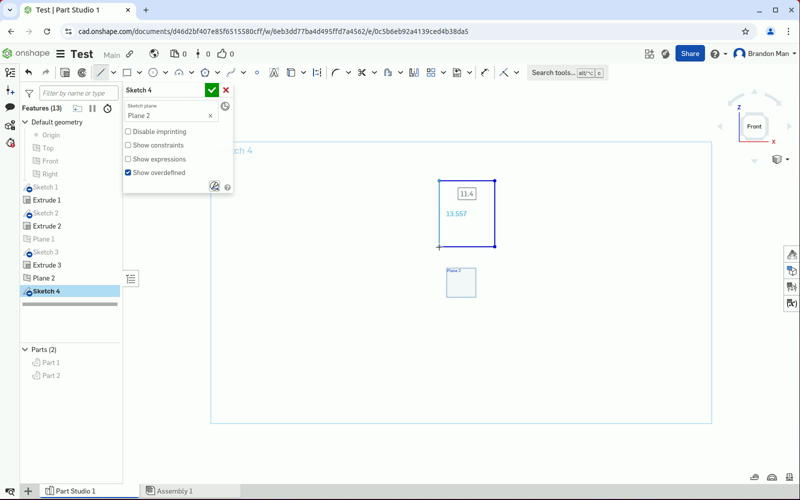
key_up(shift)
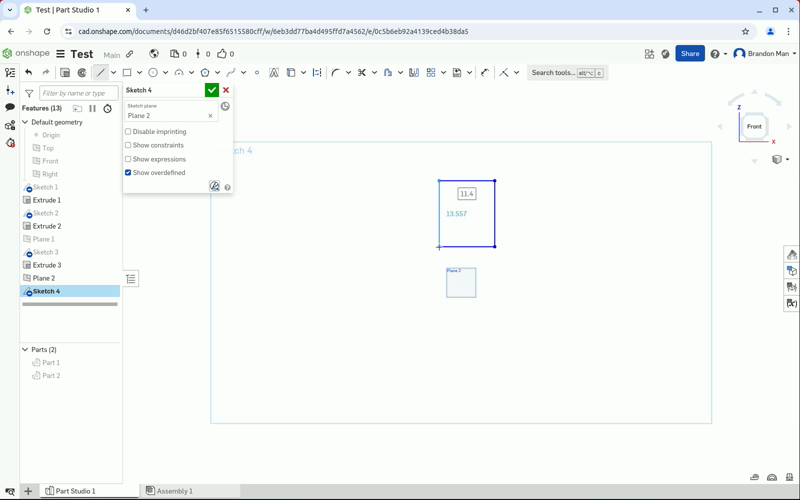
click(439, 246)
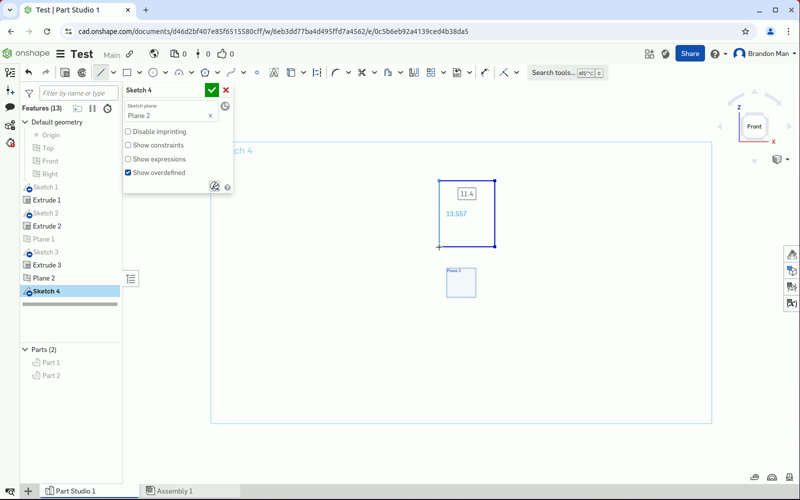
key(esc)
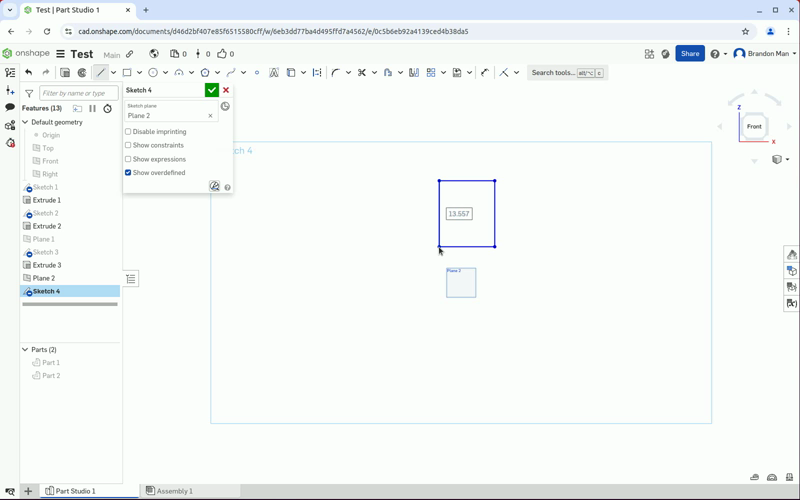
mouse_move(475, 217)
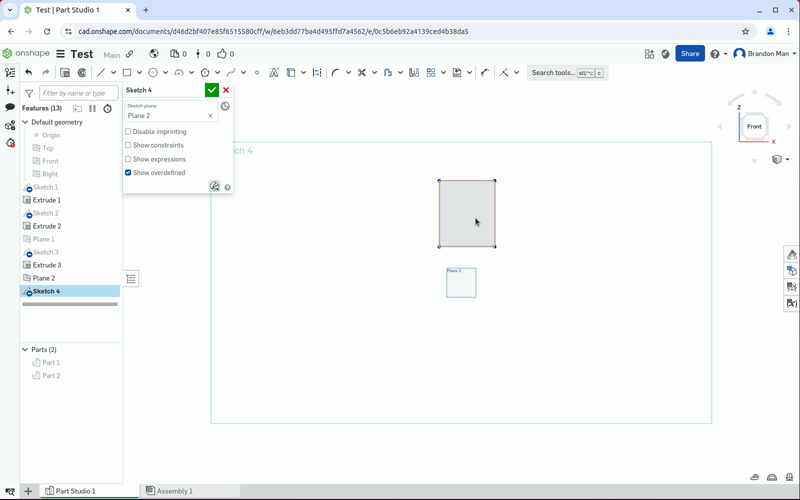
click(475, 217)
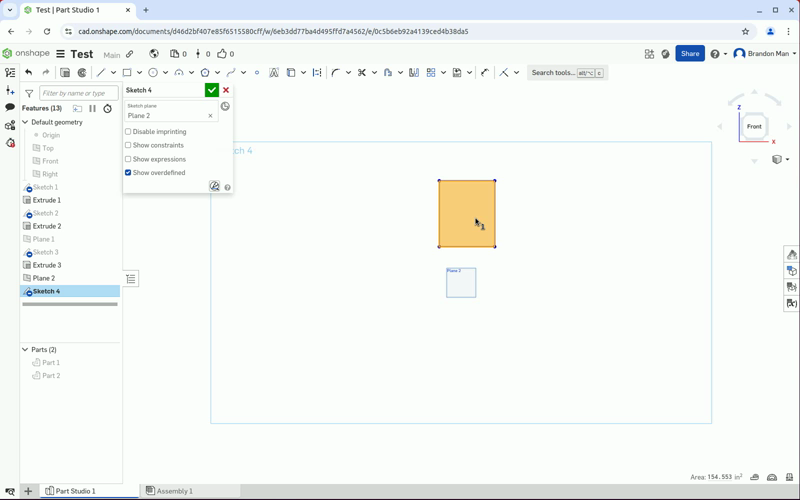
mouse_move(73, 352)
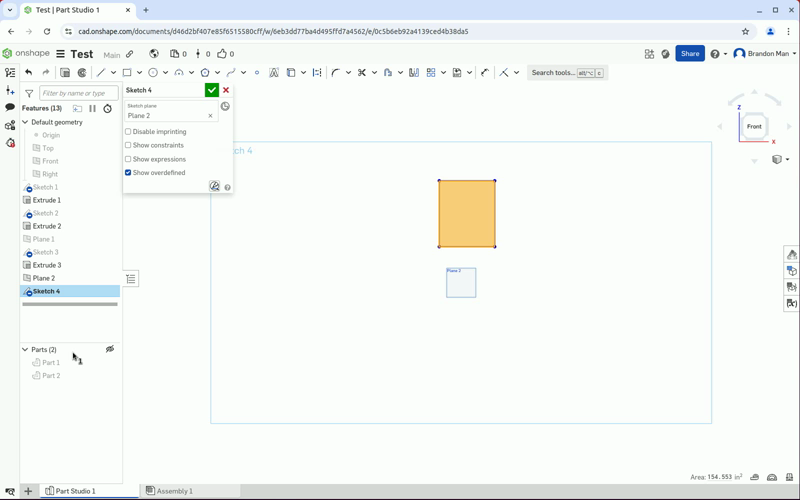
key(shift+y)
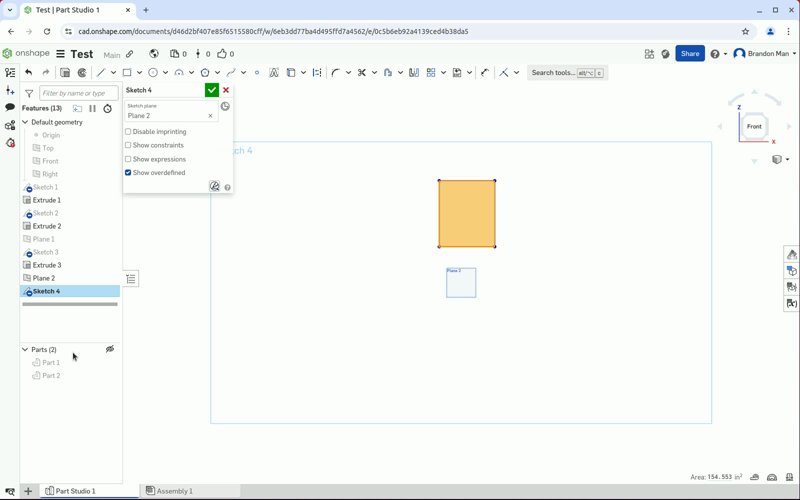
key(shift+e)
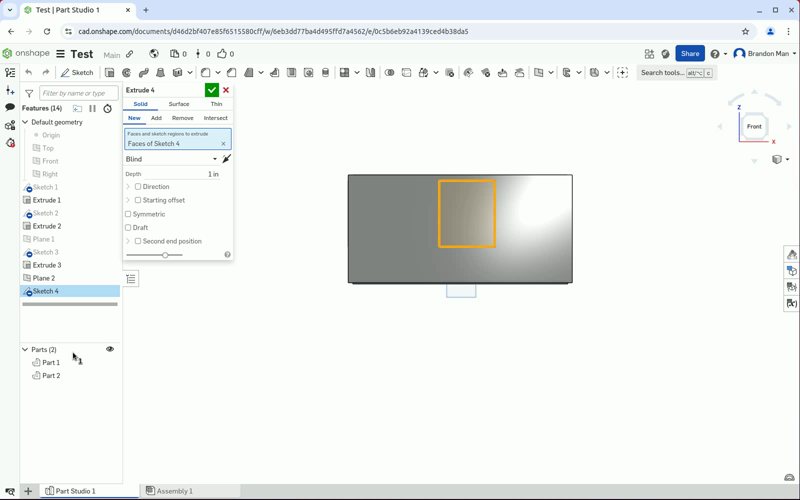
mouse_move(143, 106)
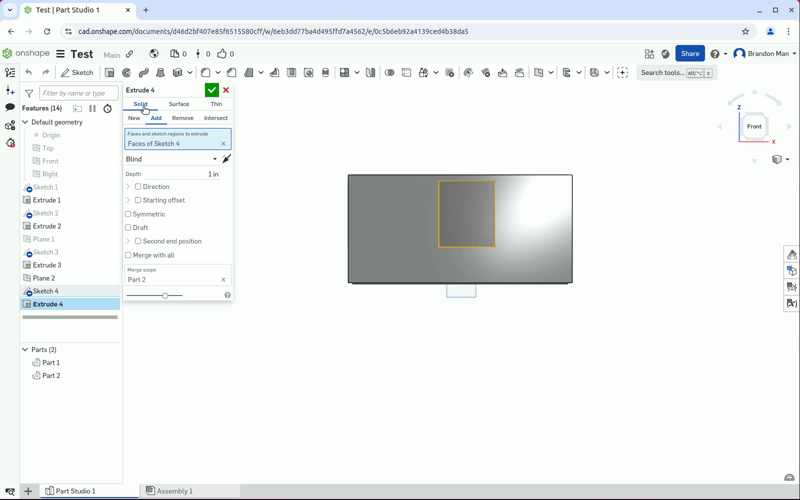
click(143, 106)
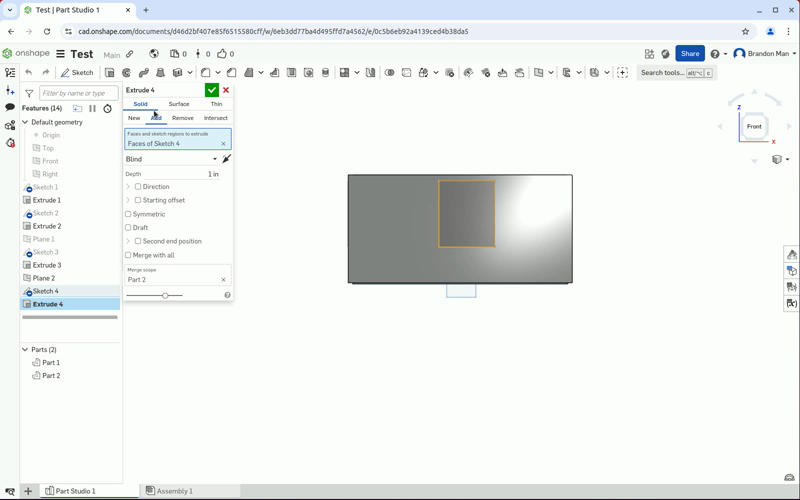
mouse_move(186, 120)
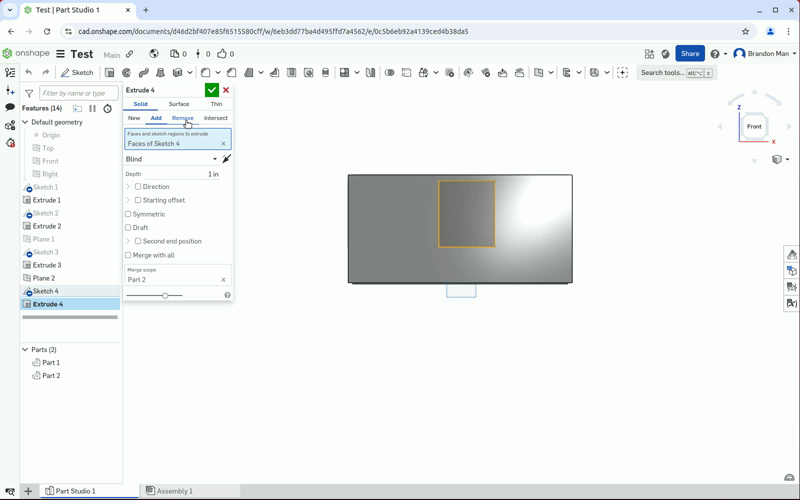
click(186, 120)
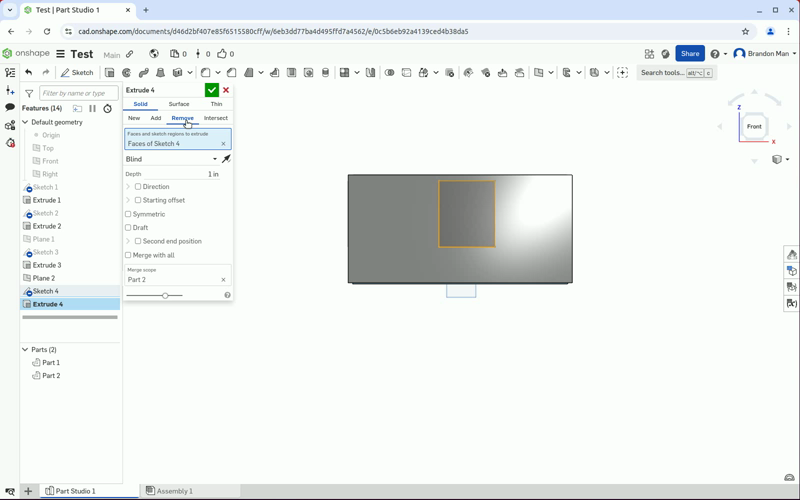
key(tab, 4)
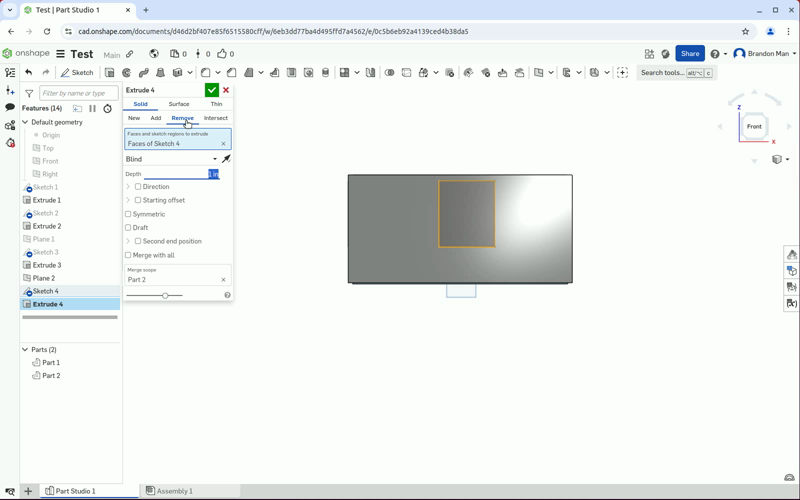
text(2.889)
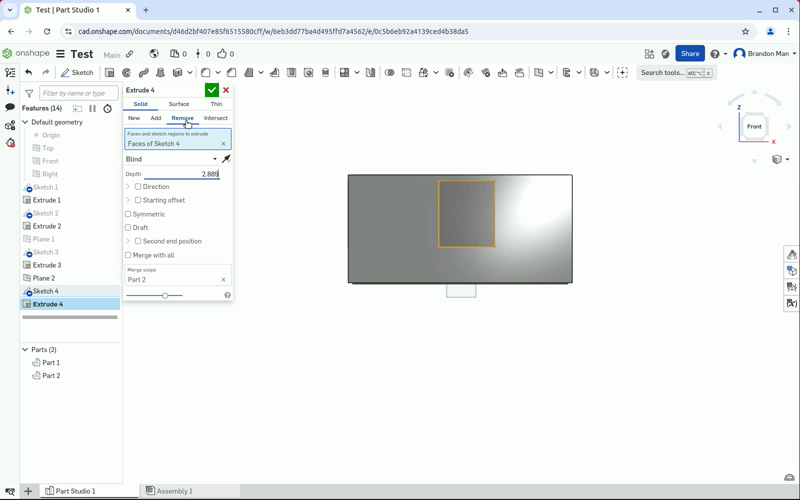
key(tab, 6)
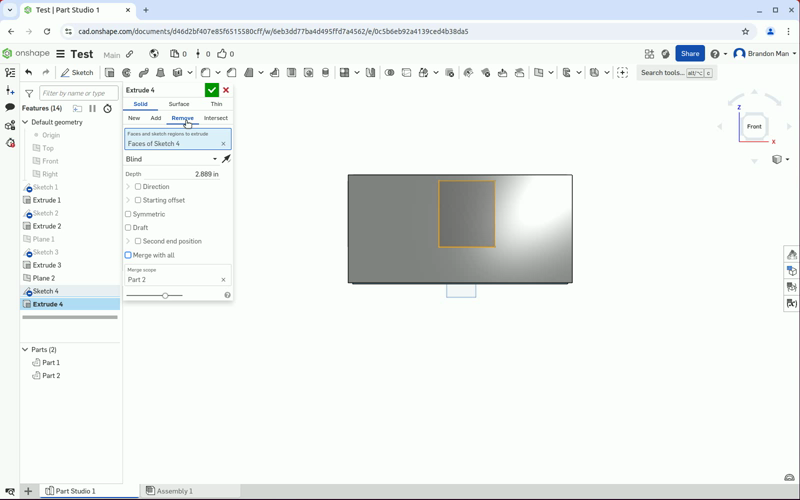
key(space)
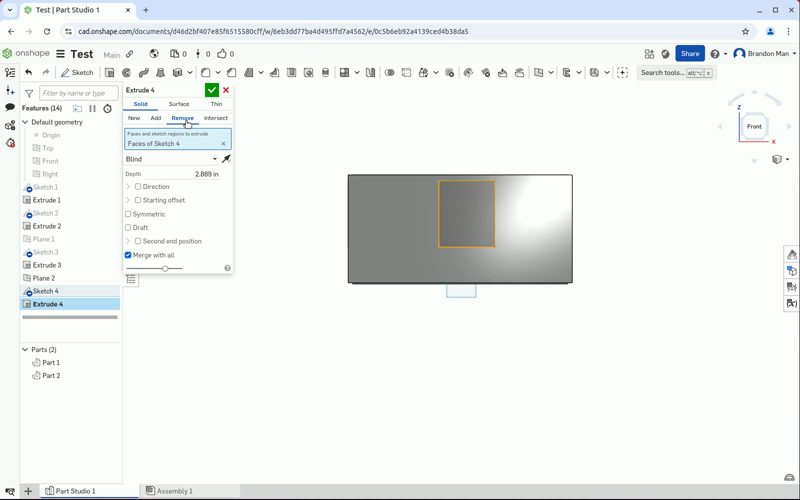
key(enter)
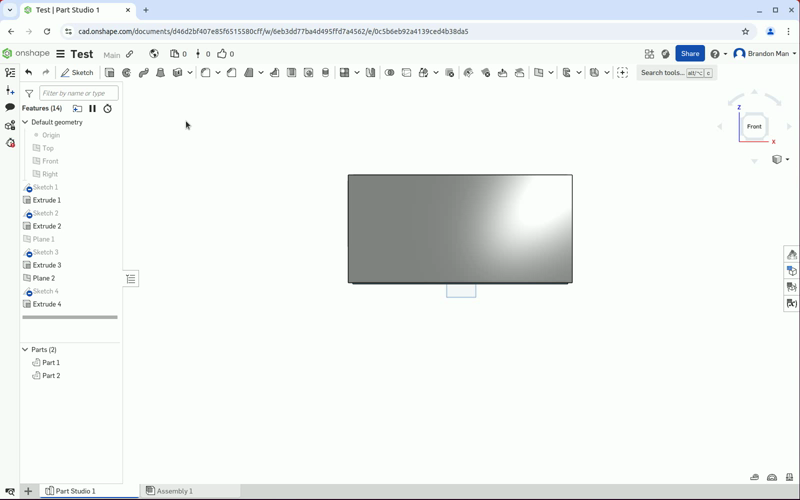
key(shift+h)
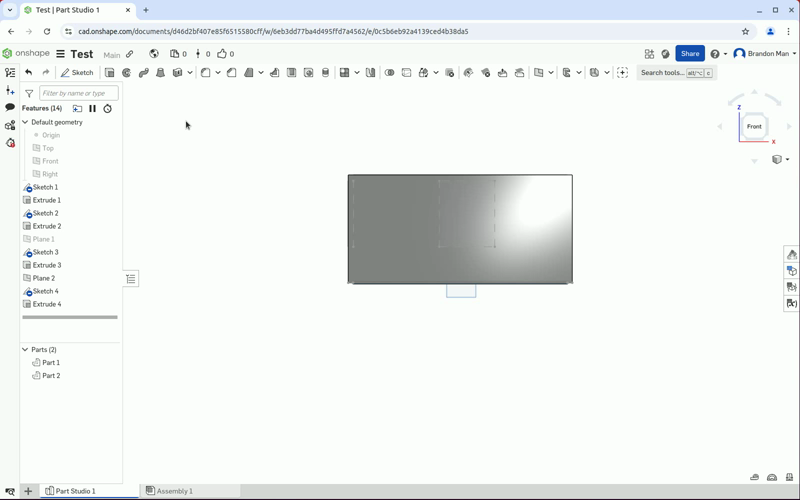
key(shift+h)
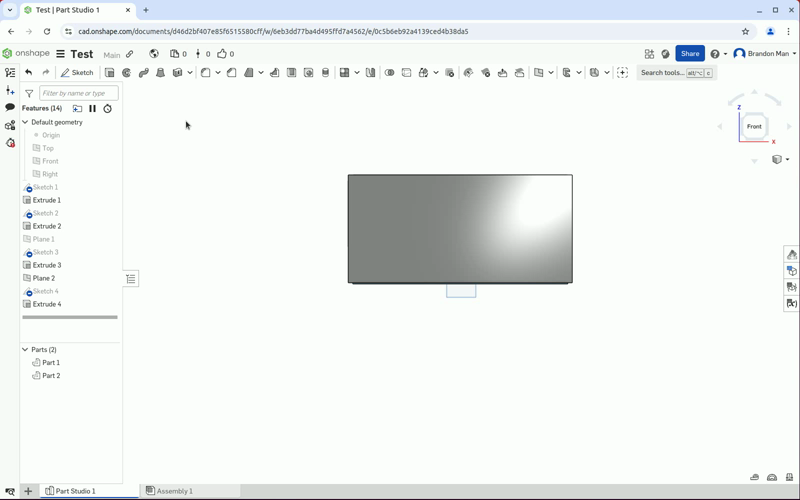
mouse_move(73, 189)
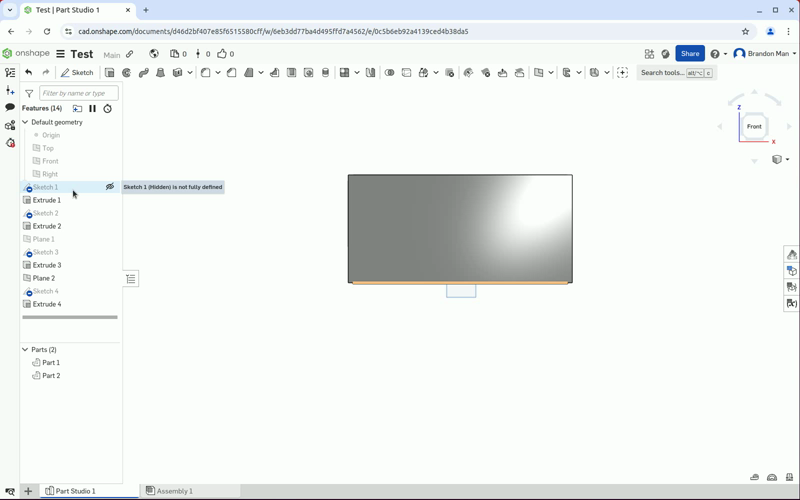
click(73, 189)
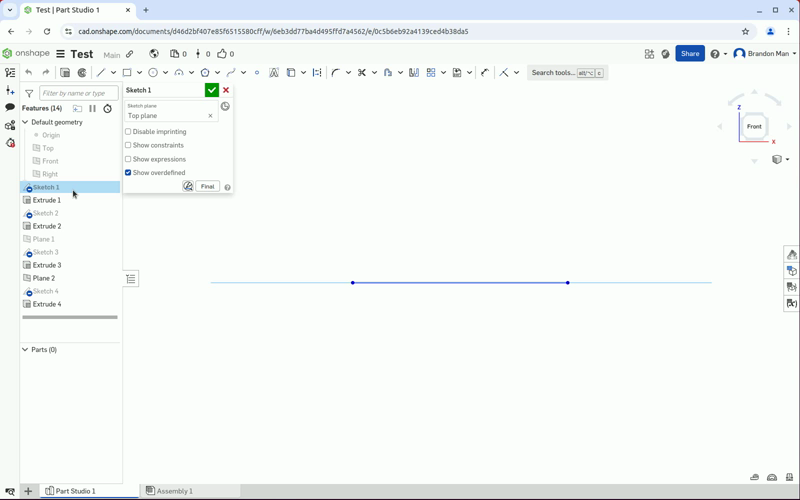
mouse_move(229, 92)
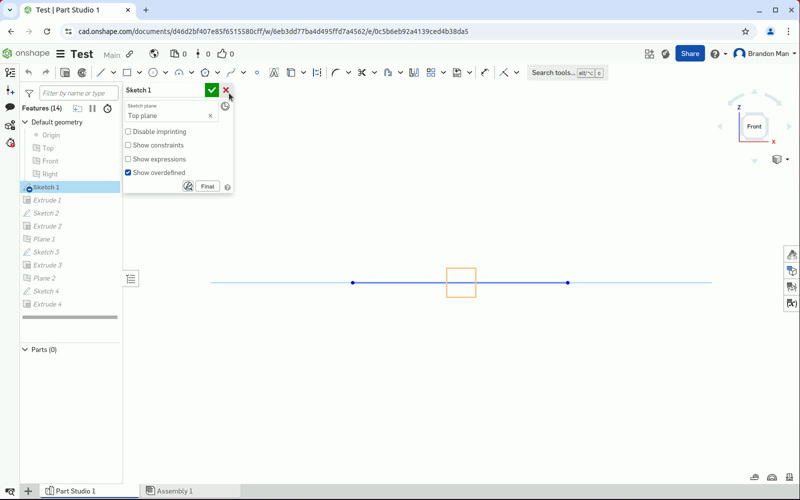
click(229, 92)
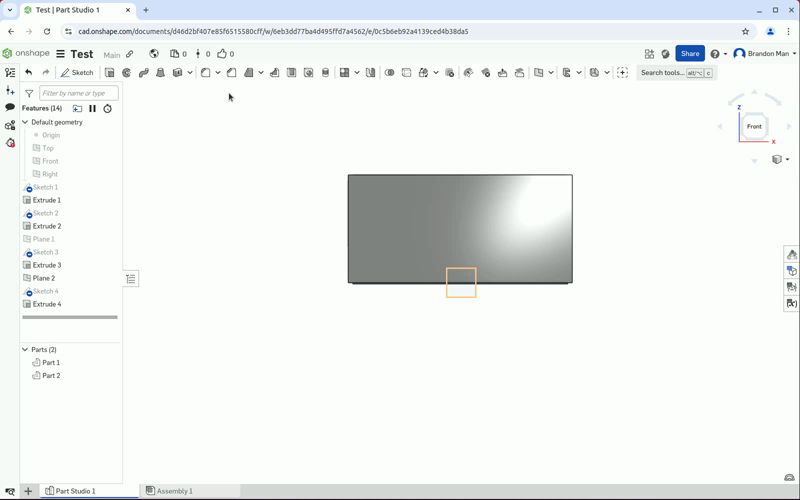
mouse_move(73, 352)
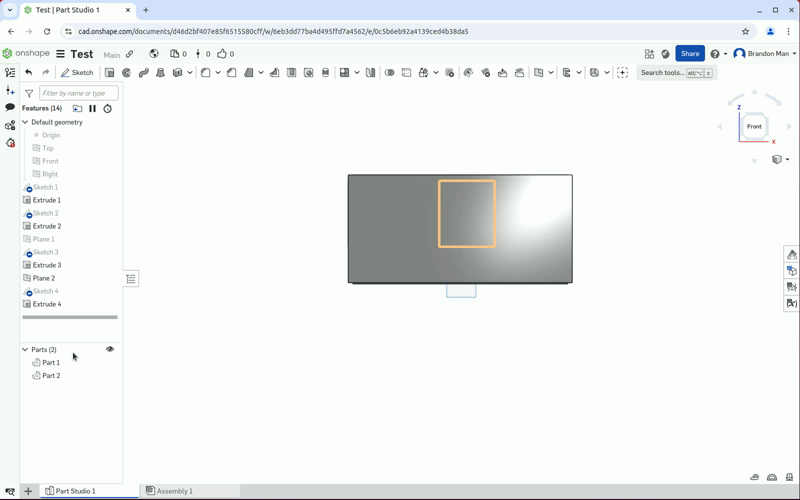
key(y)
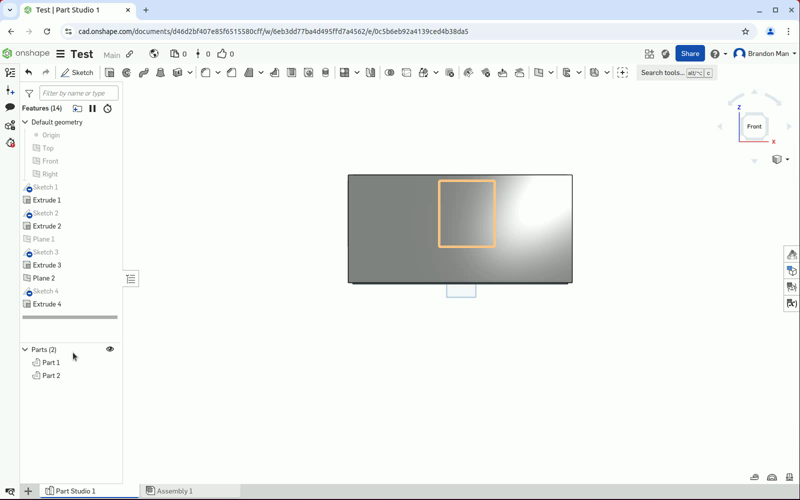
key(shift+p)
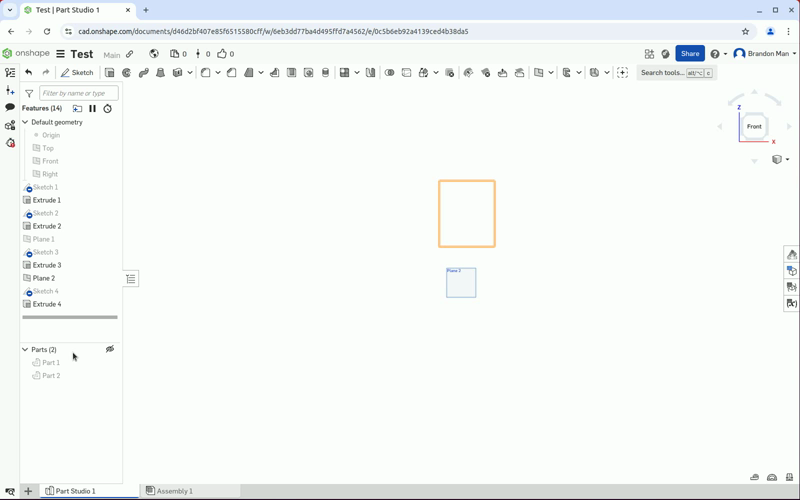
key(space)
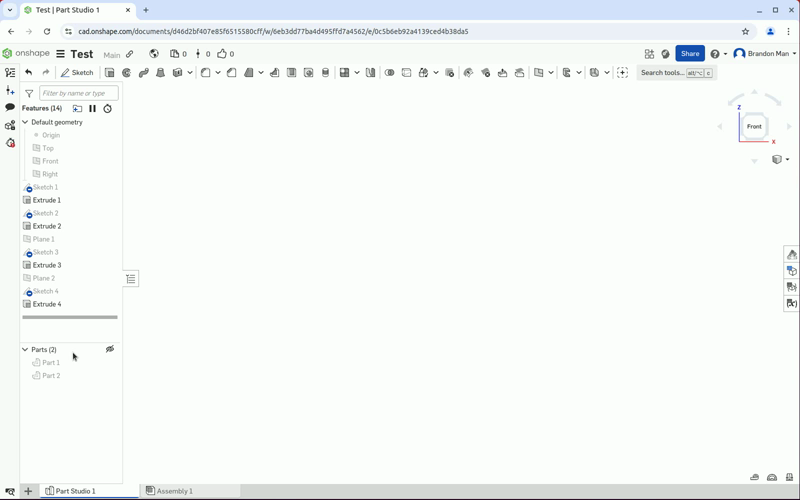
key_down(shift)
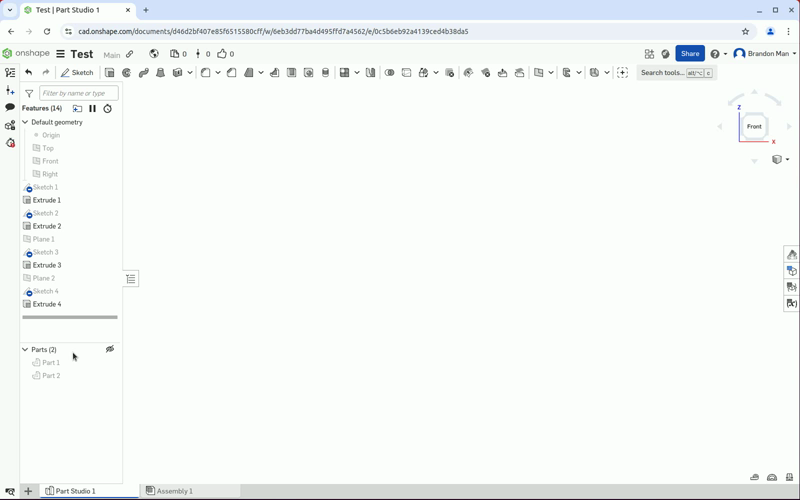
key(left)
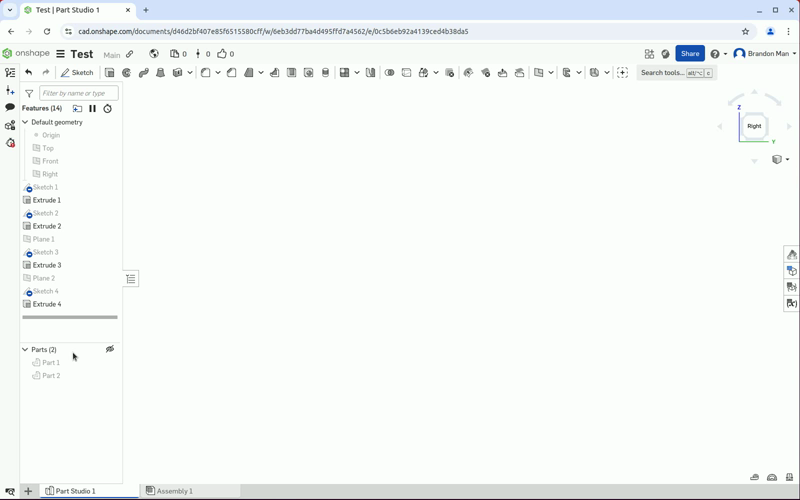
key_up(shift)
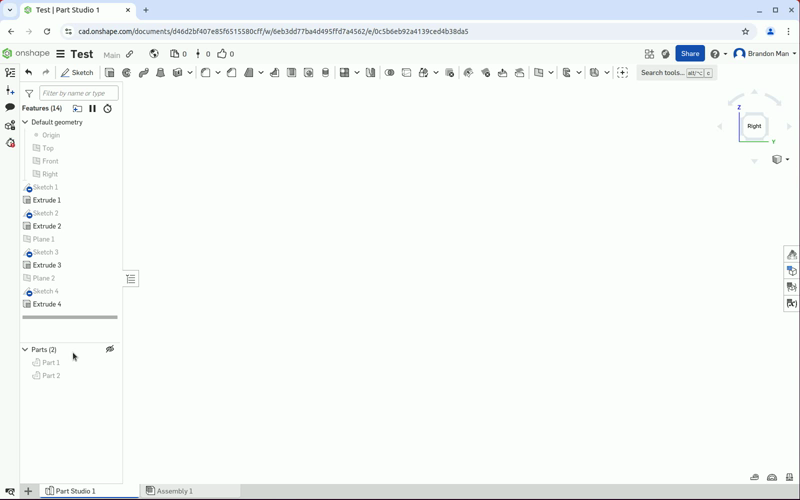
mouse_move(73, 352)
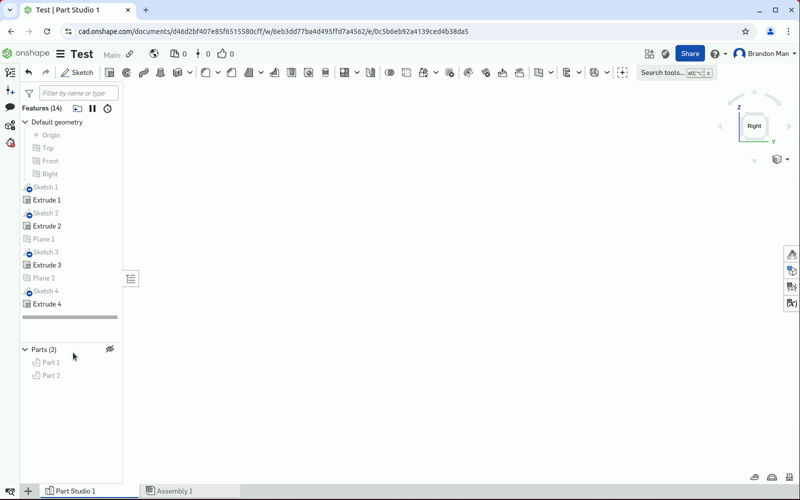
key(shift+y)
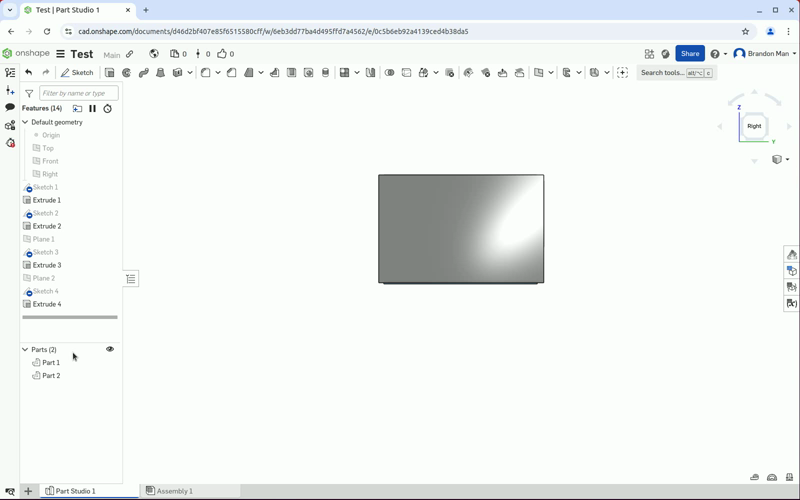
mouse_move(541, 75)
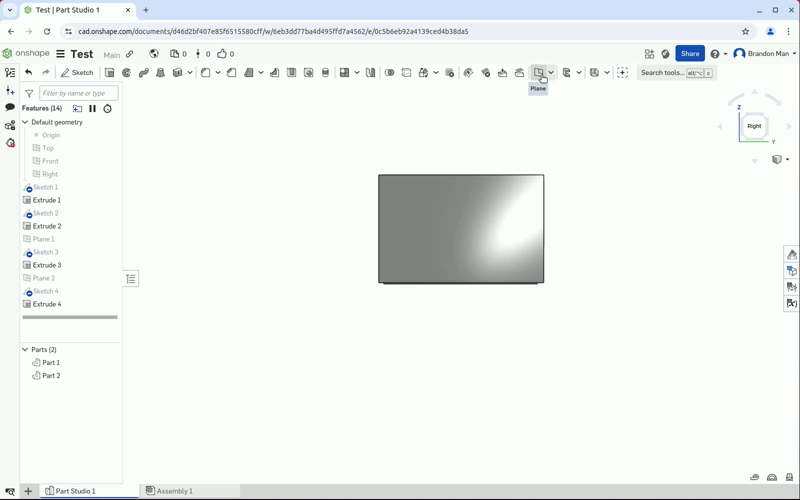
click(541, 75)
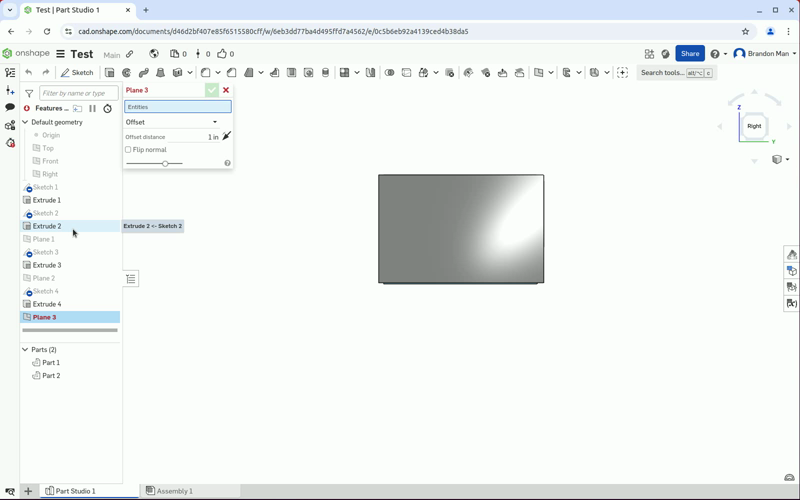
scroll(3)
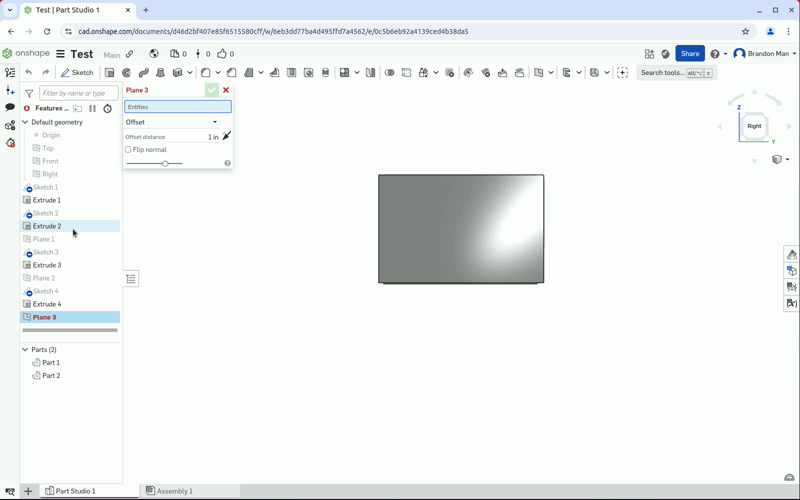
mouse_move(73, 176)
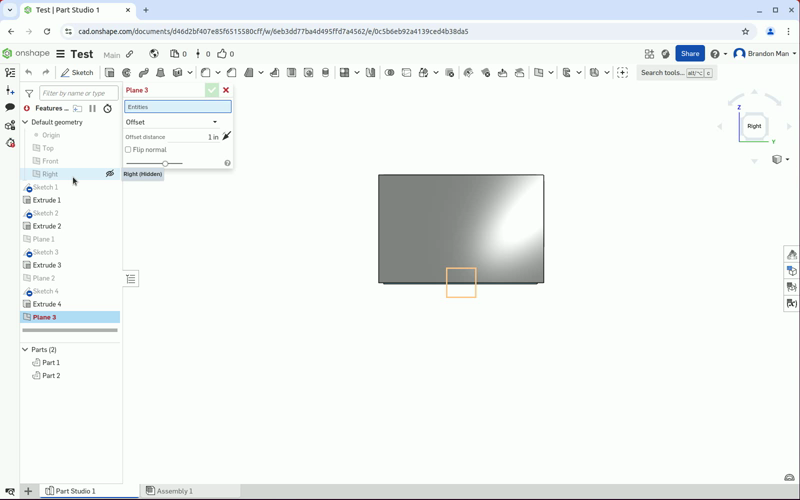
click(73, 176)
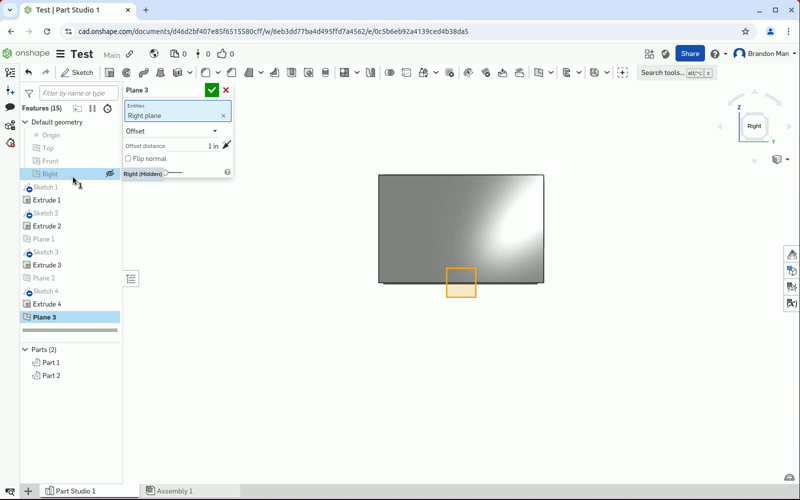
key(tab, 2)
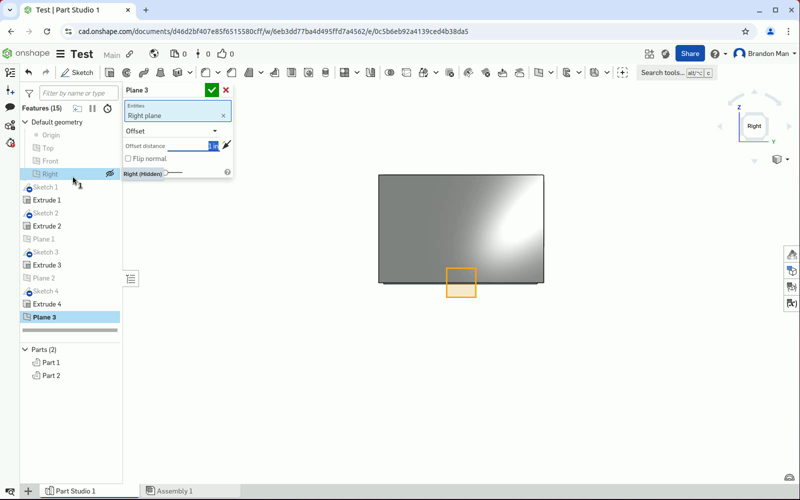
text(22.153)
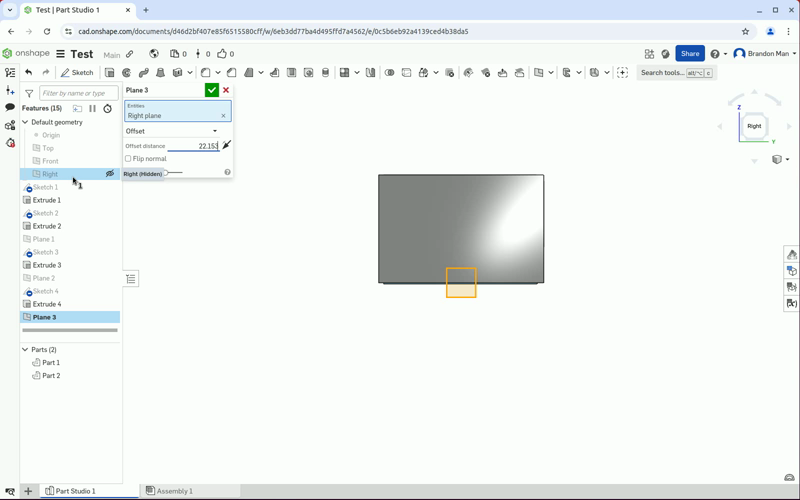
key(enter, 2)
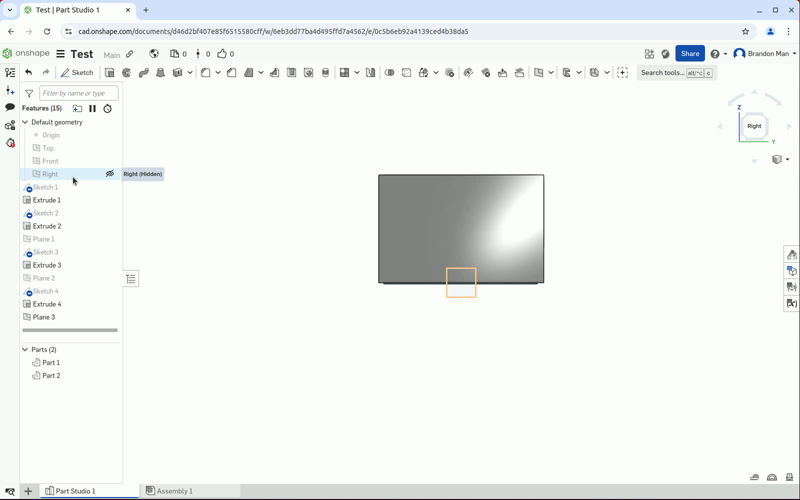
key(shift+s)
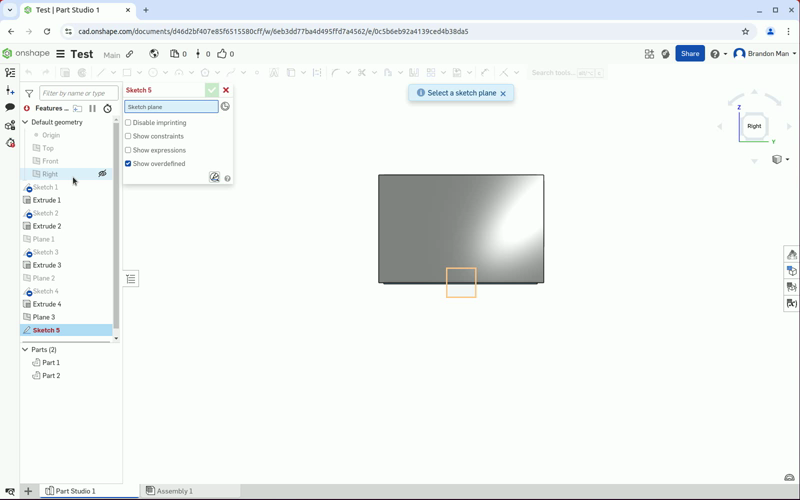
mouse_move(69, 319)
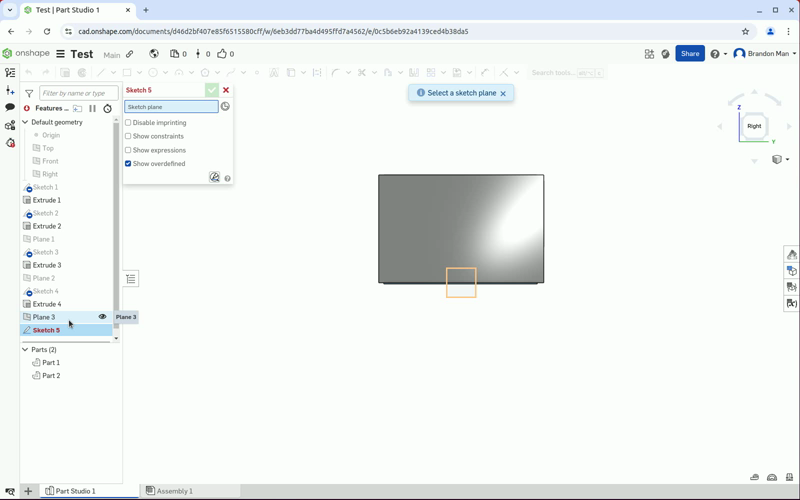
click(69, 319)
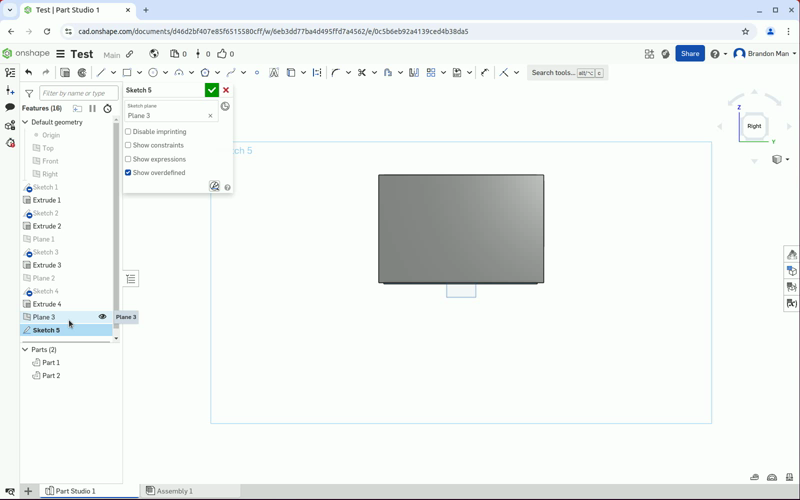
mouse_move(73, 352)
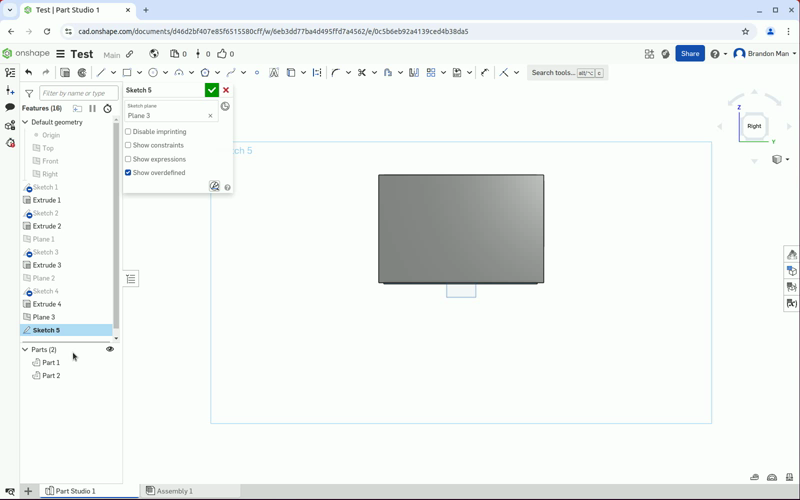
key(y)
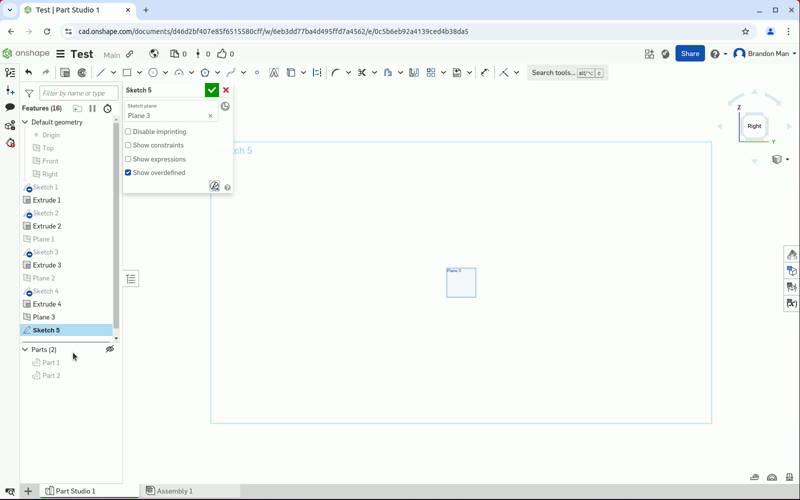
key(l)
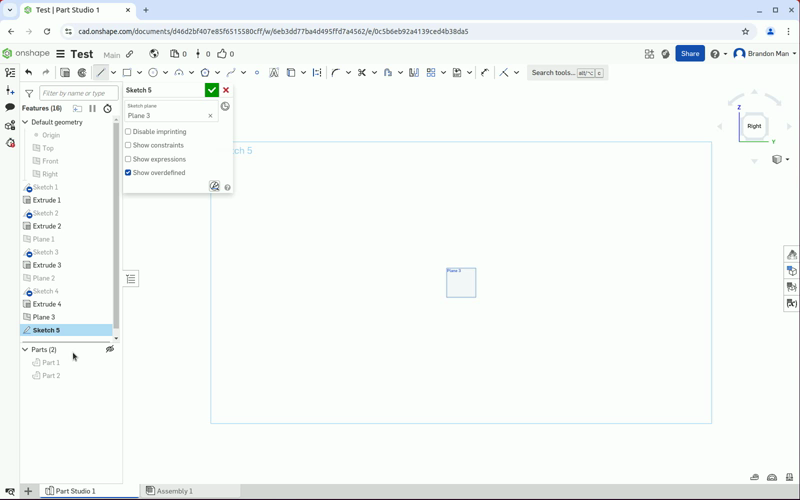
key_down(shift)
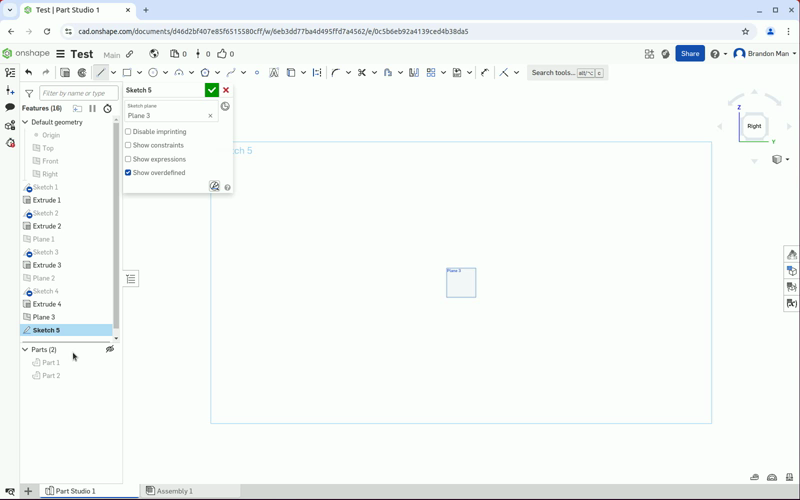
mouse_move(459, 282)
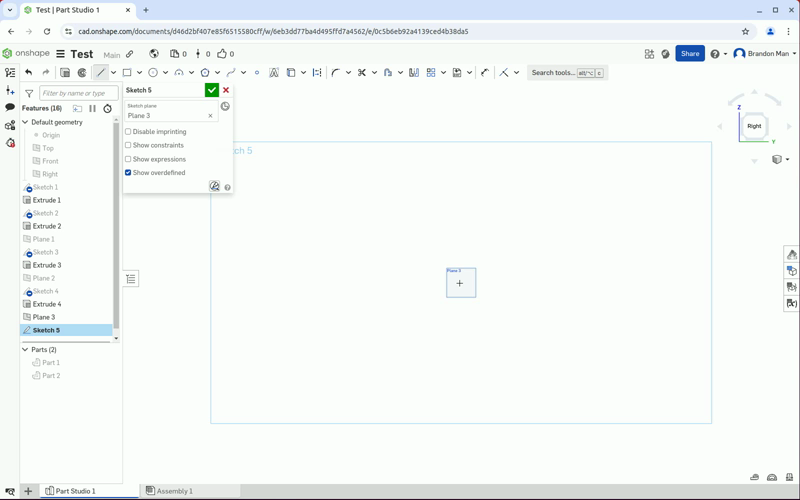
click(459, 282)
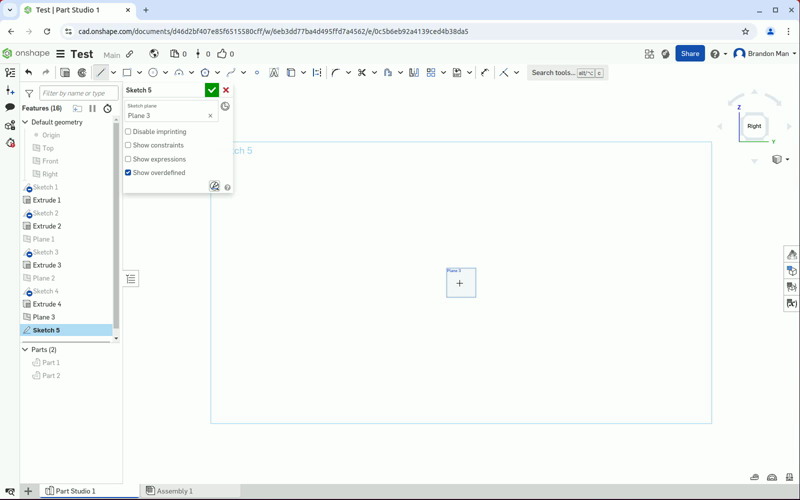
key_up(shift)
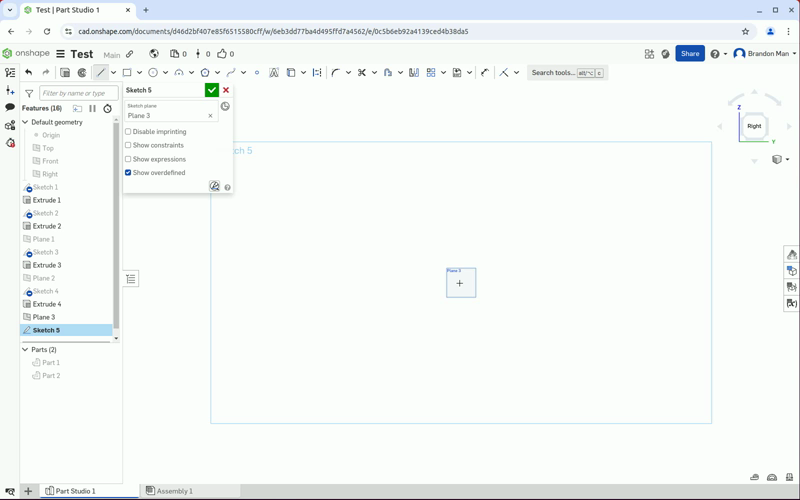
key_down(shift)
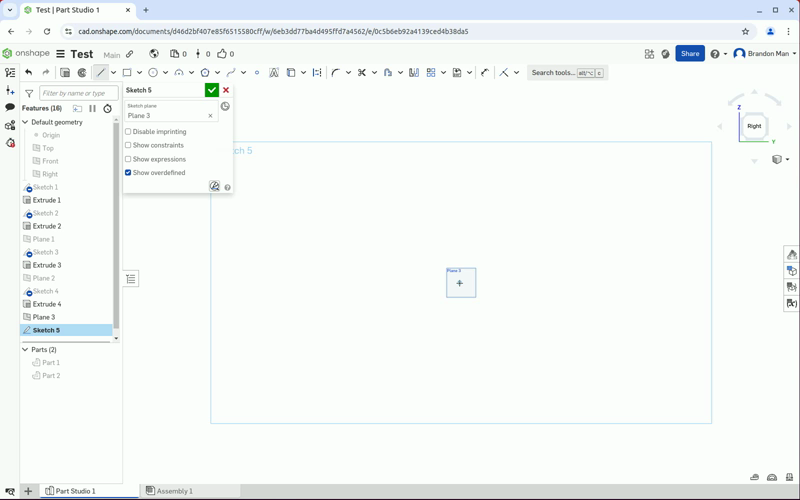
mouse_move(489, 282)
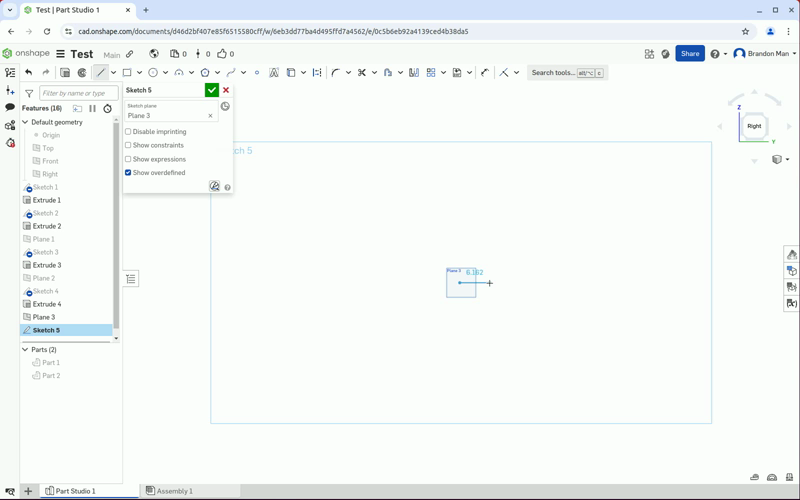
mouse_move(499, 282)
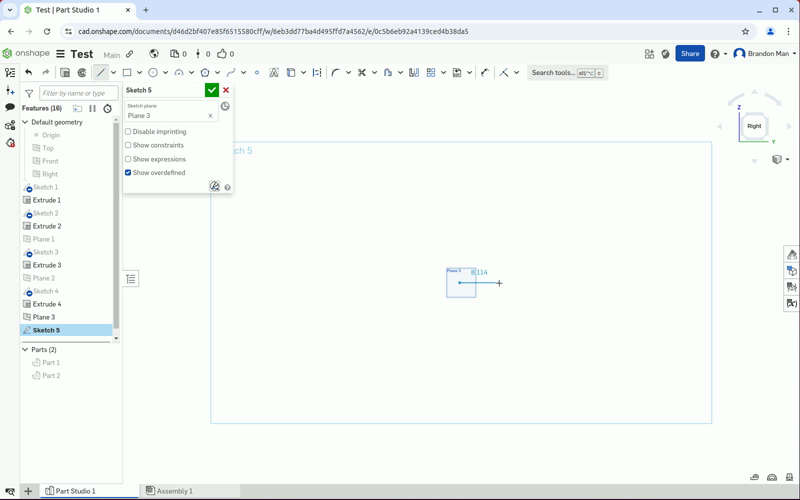
click(499, 282)
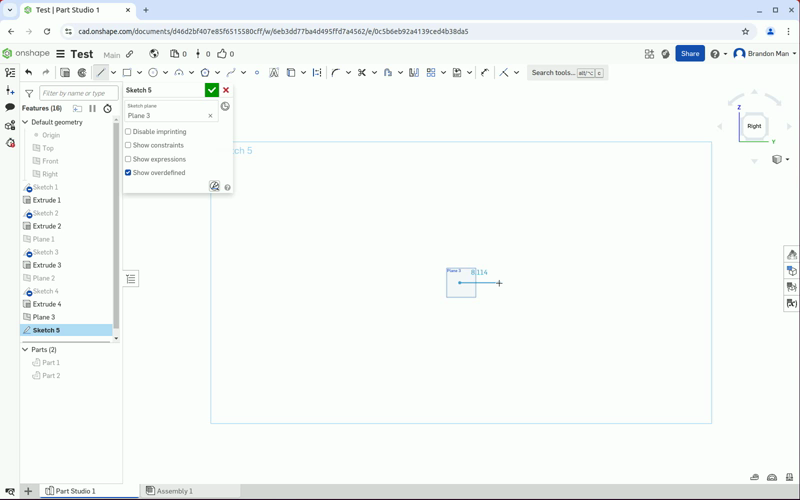
key_up(shift)
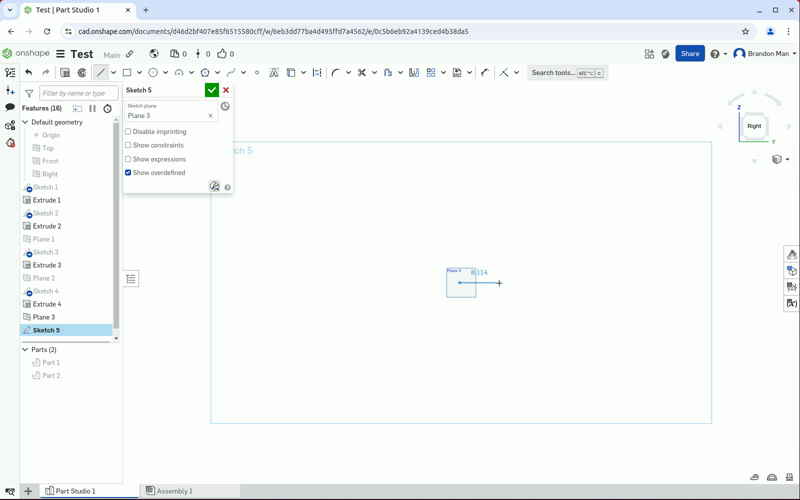
key_down(shift)
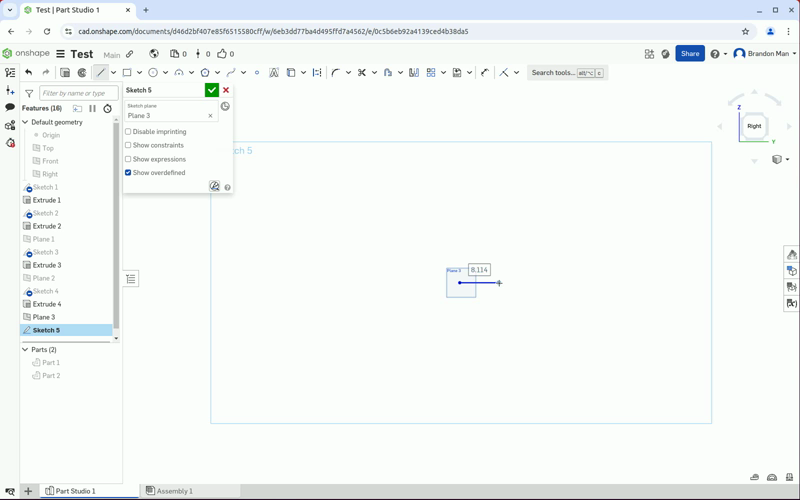
mouse_move(499, 186)
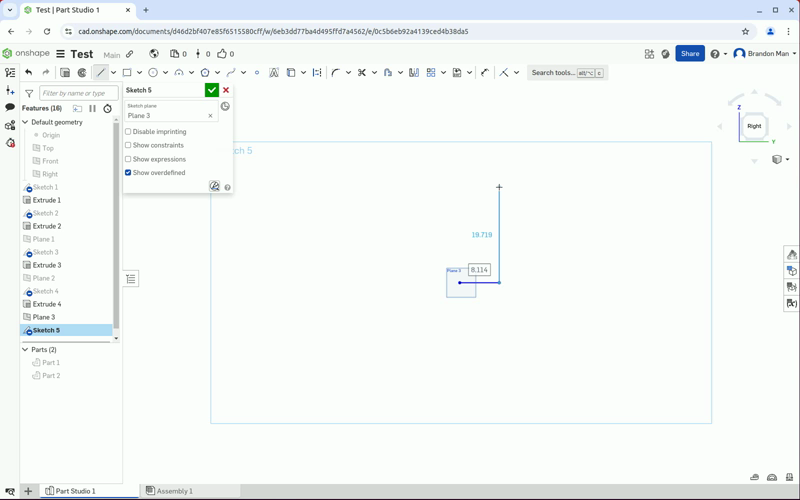
click(499, 186)
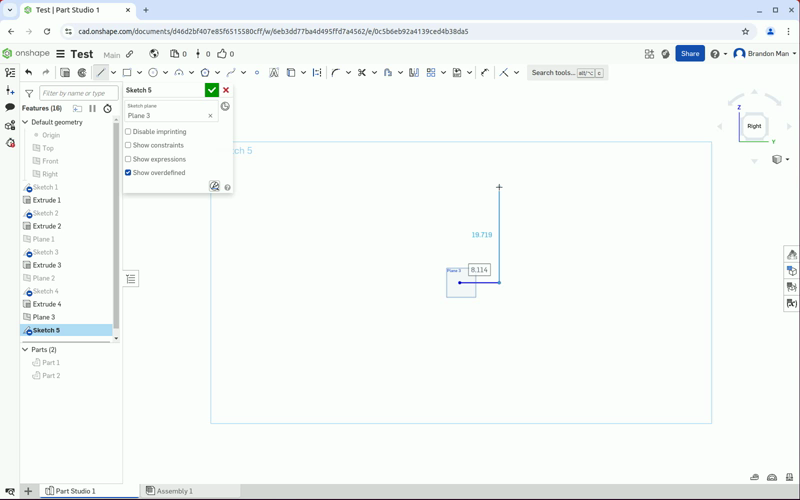
key_up(shift)
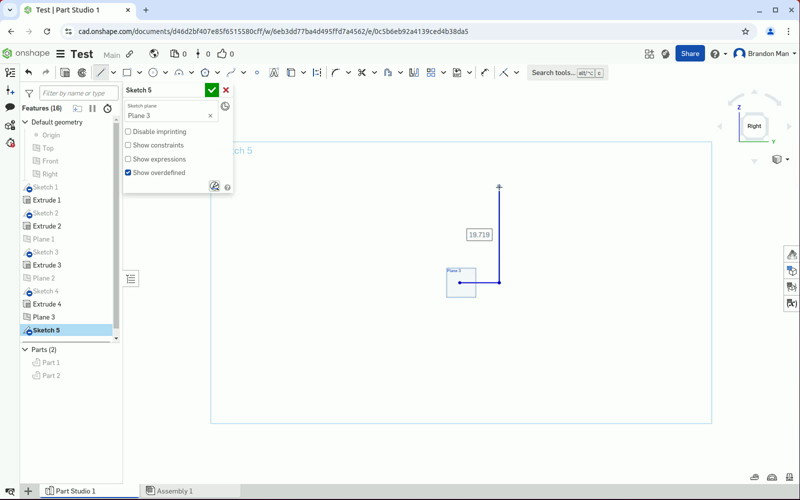
key_down(shift)
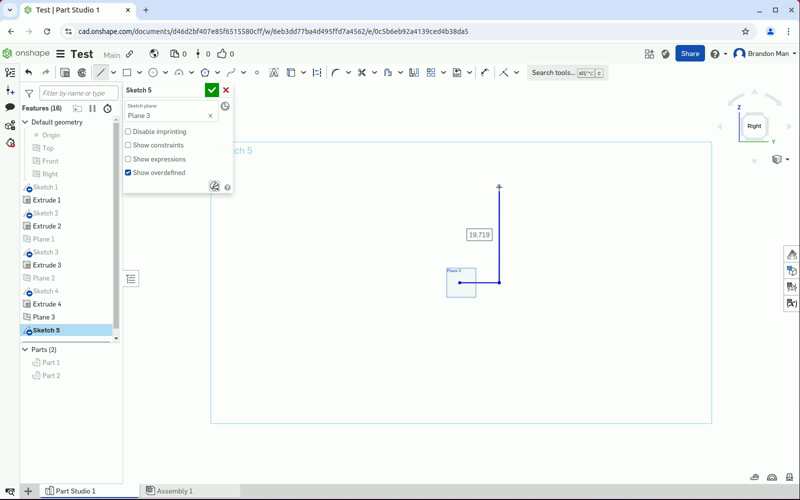
mouse_move(529, 186)
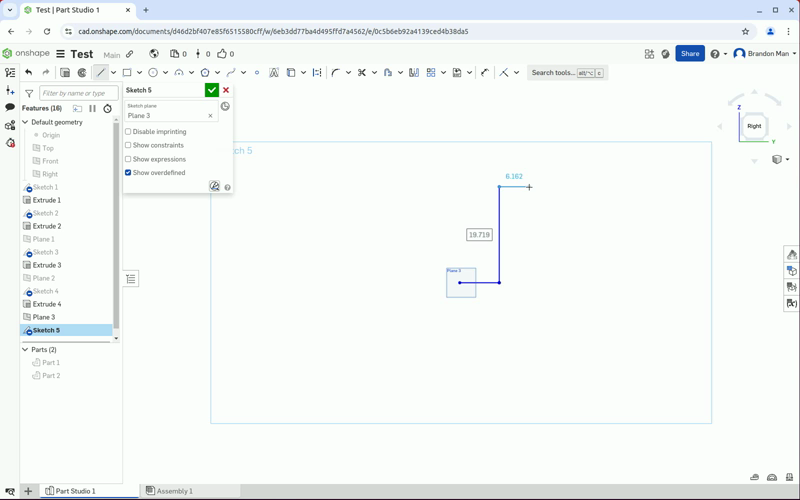
mouse_move(459, 186)
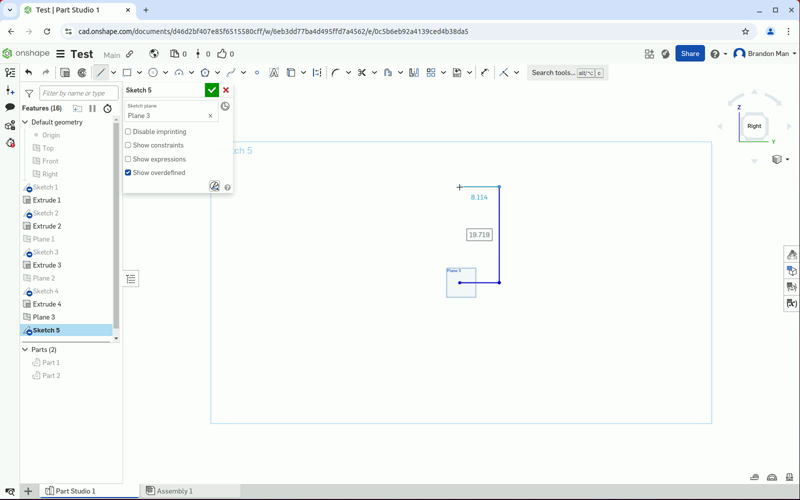
click(459, 186)
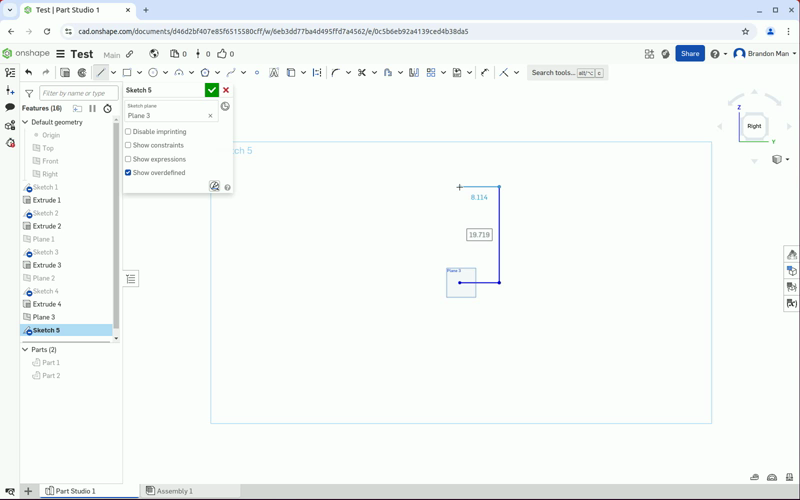
key_up(shift)
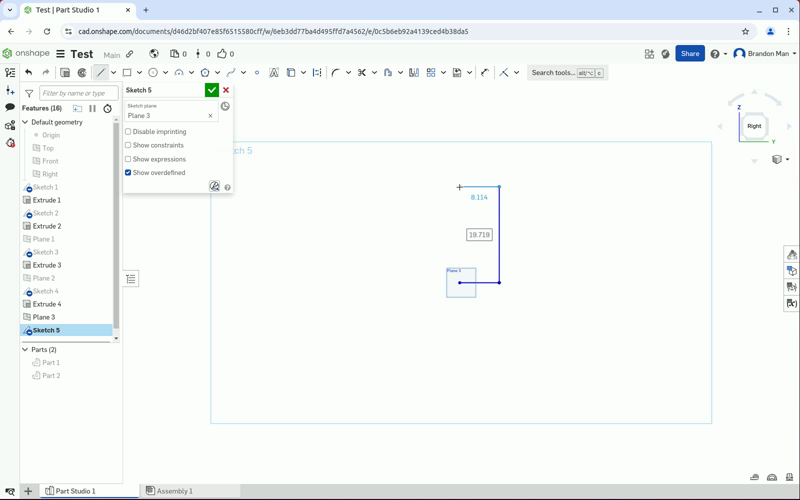
key_down(shift)
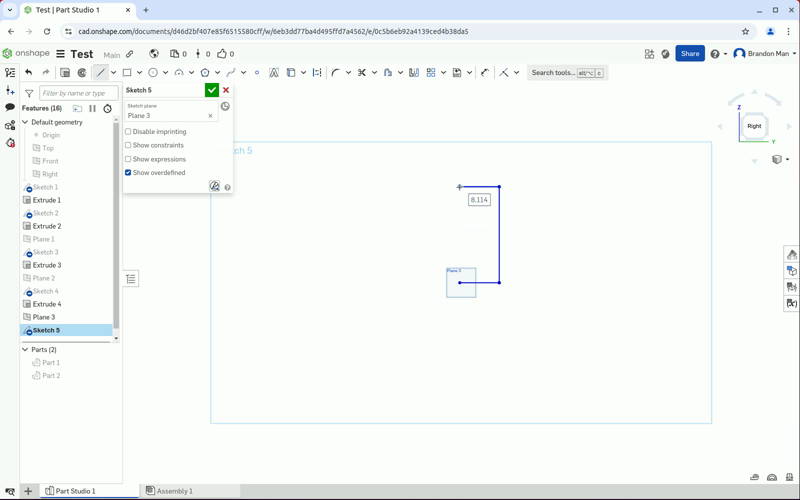
mouse_move(459, 282)
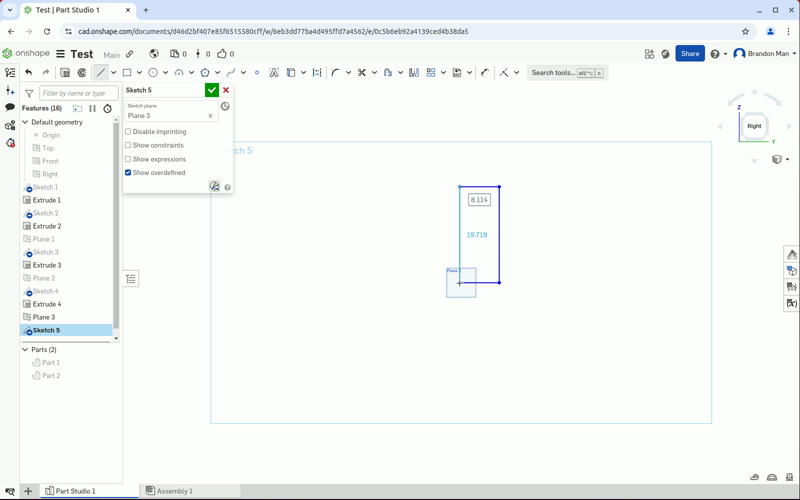
key_up(shift)
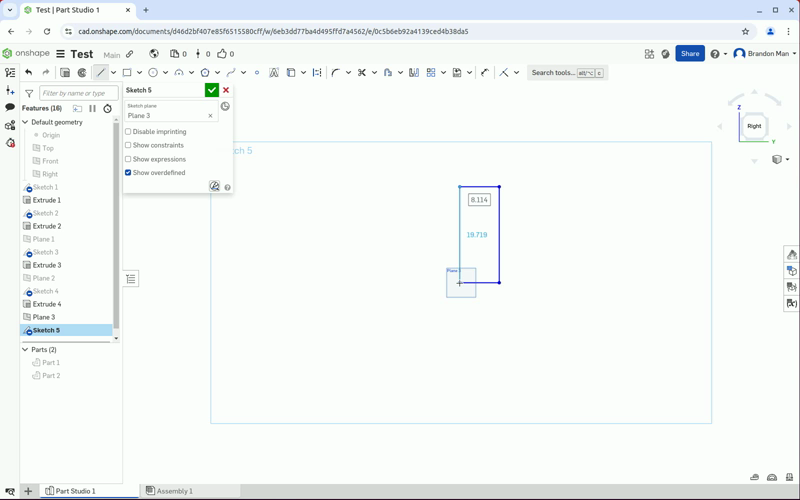
click(459, 282)
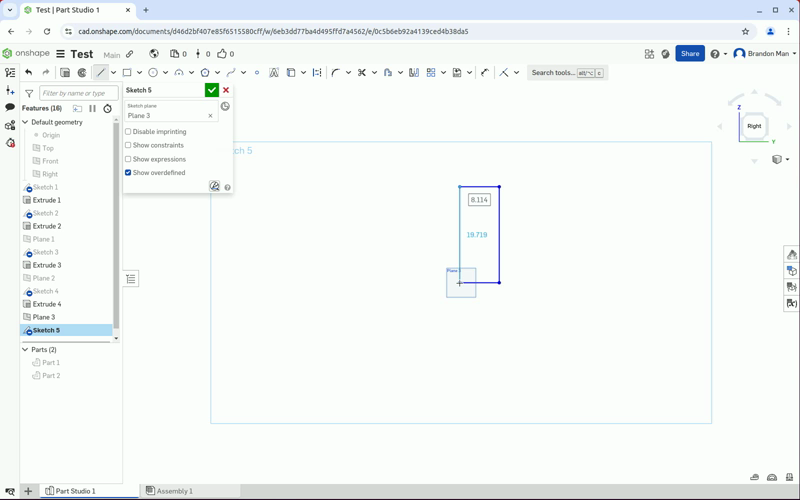
key(esc)
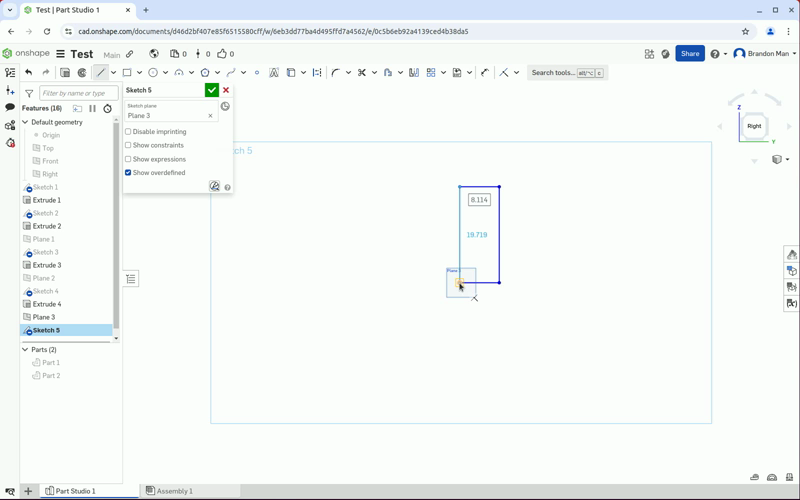
mouse_move(482, 250)
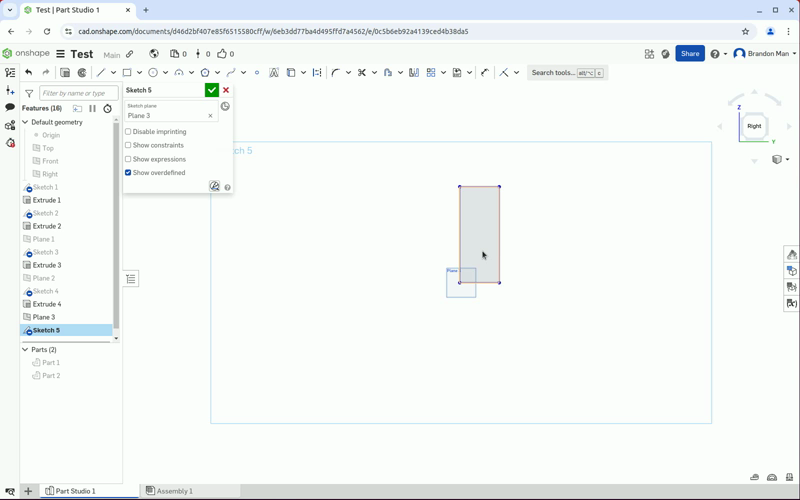
click(482, 250)
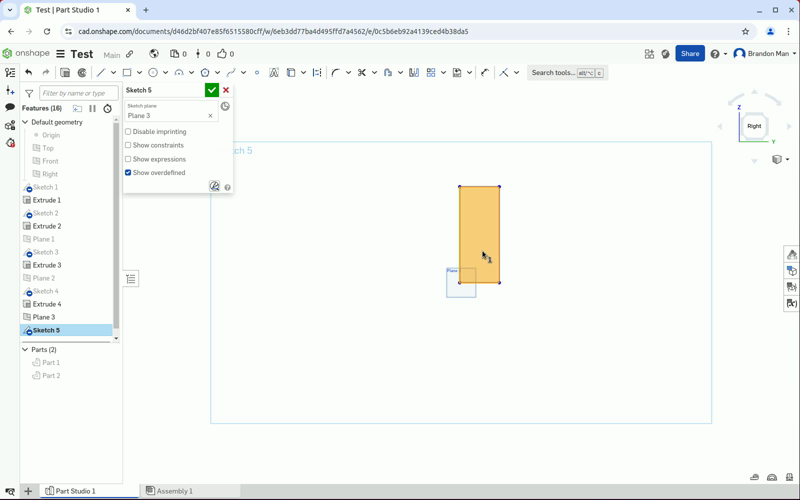
mouse_move(73, 352)
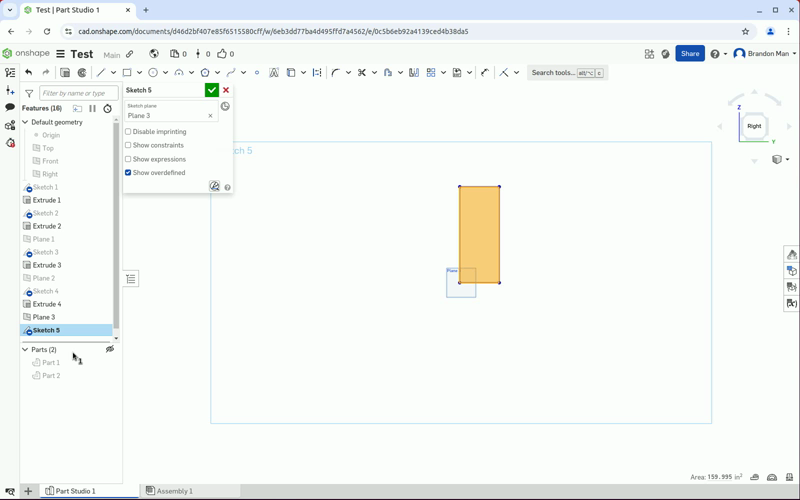
key(shift+y)
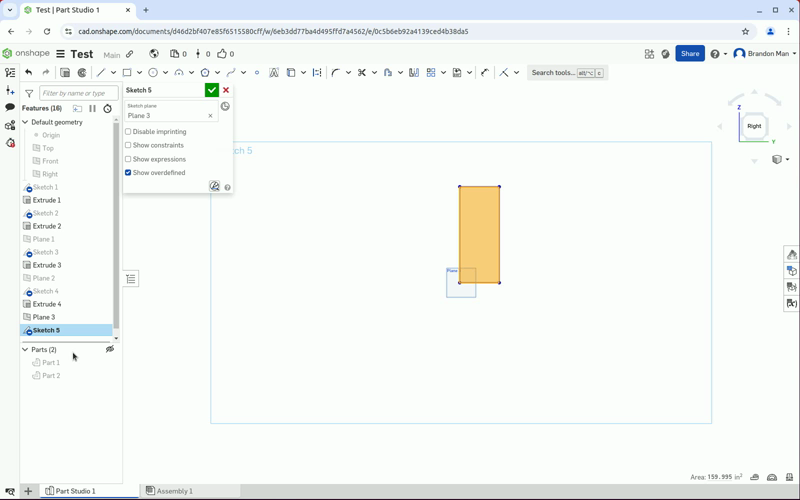
key(shift+e)
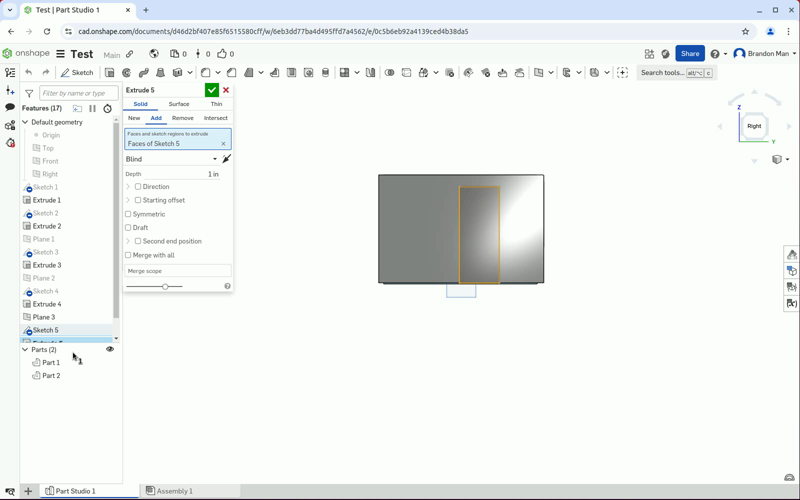
mouse_move(143, 106)
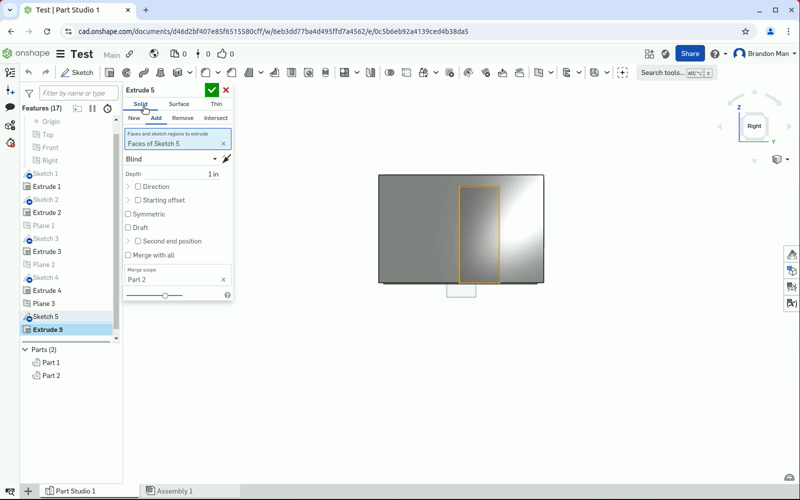
click(143, 106)
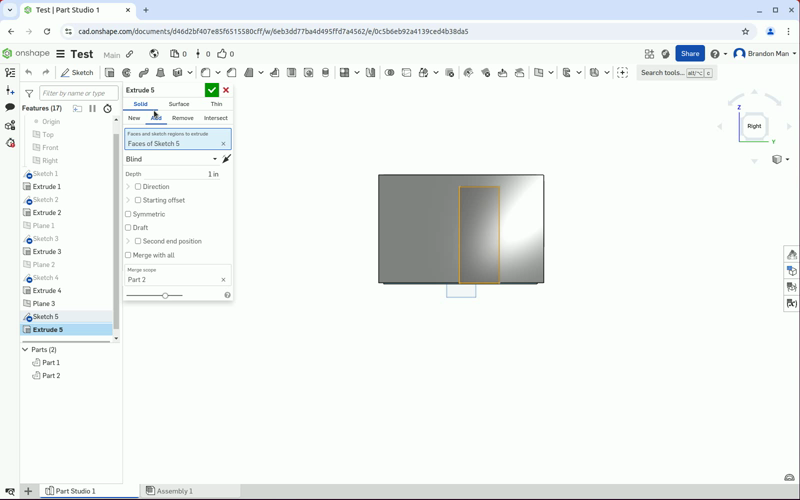
mouse_move(186, 120)
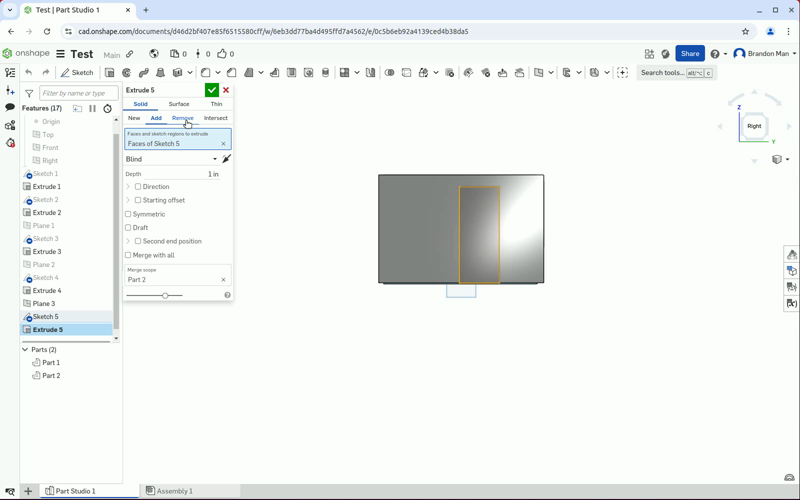
click(186, 120)
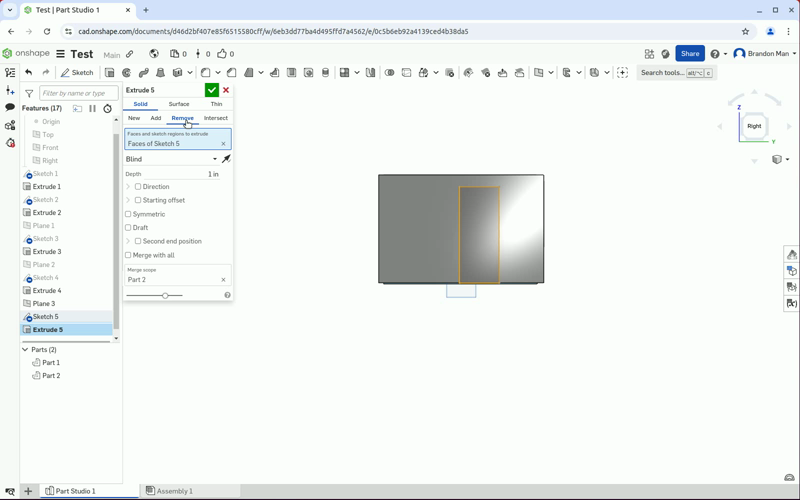
key(tab, 4)
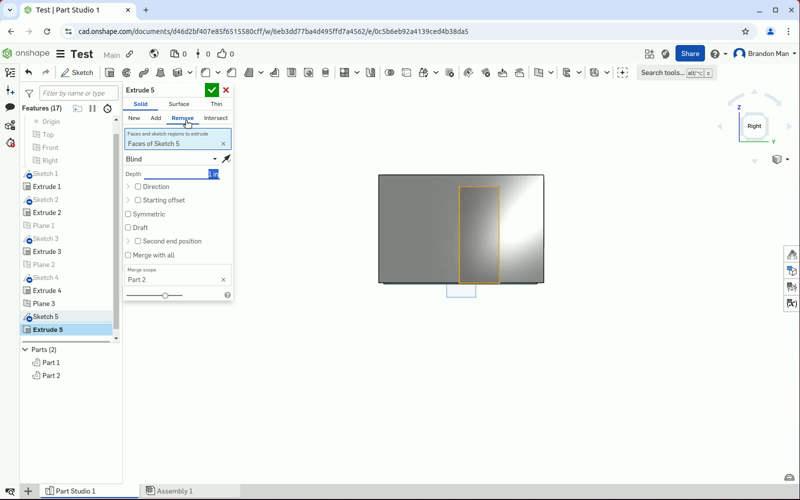
text(1.444)
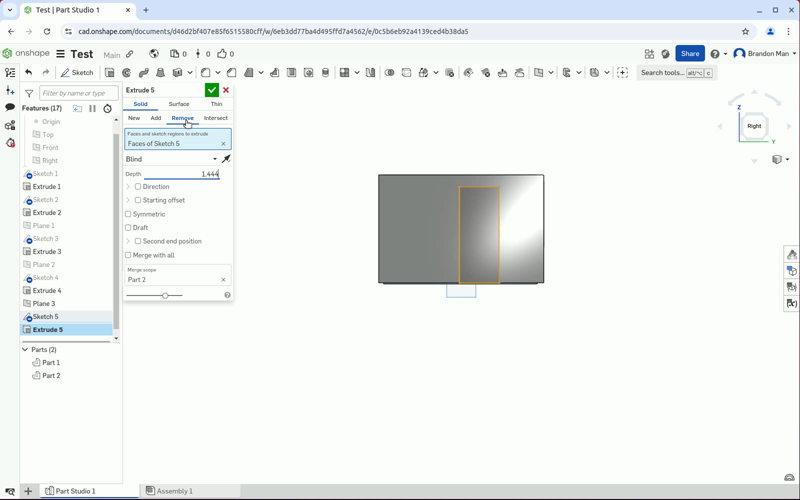
key(tab, 6)
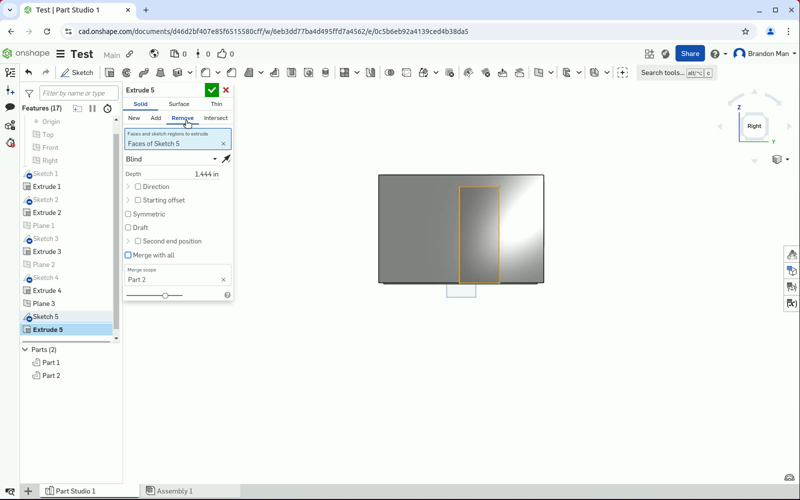
key(space)
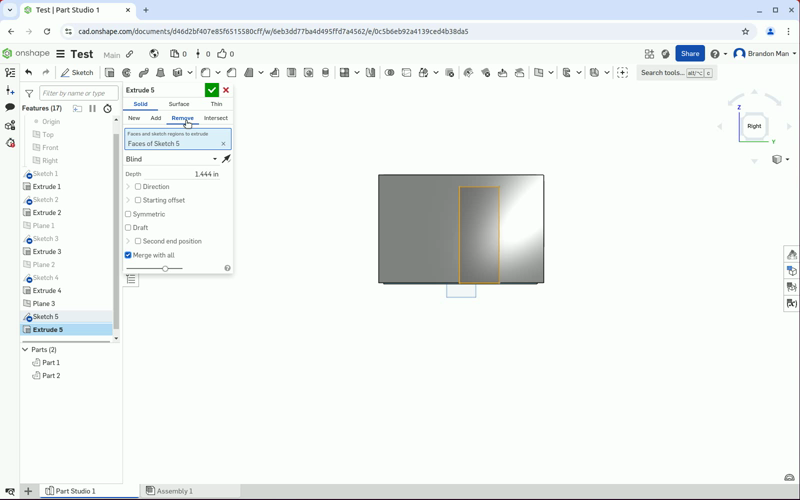
key(enter)
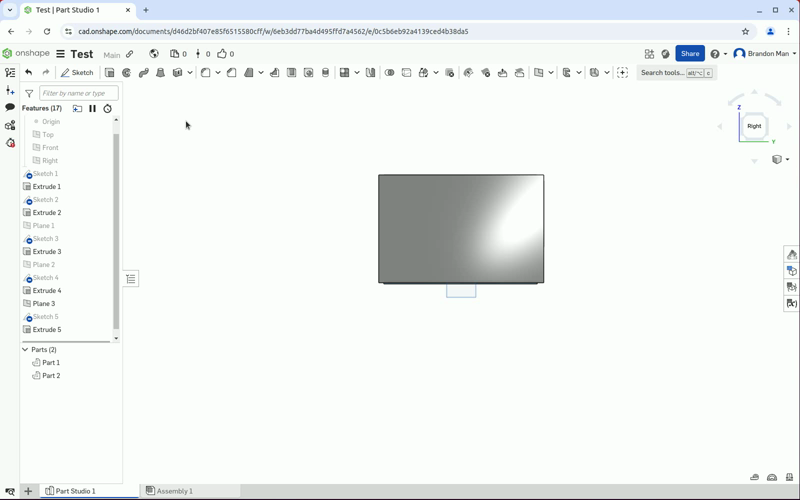
key(shift+h)
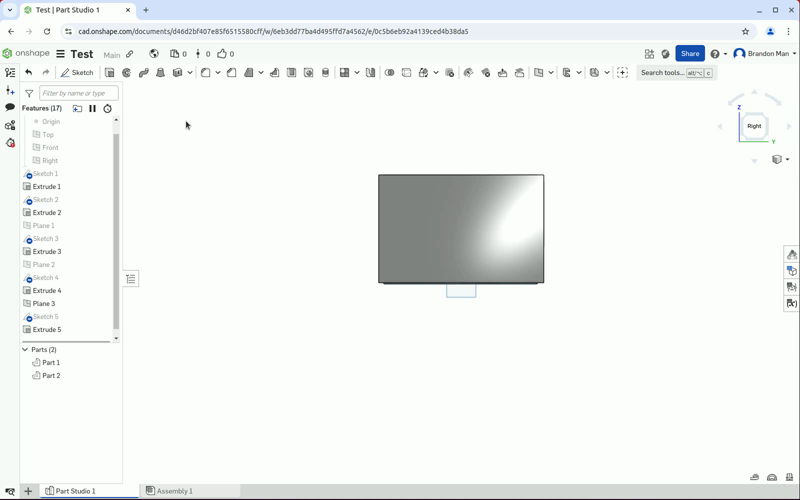
key(shift+h)
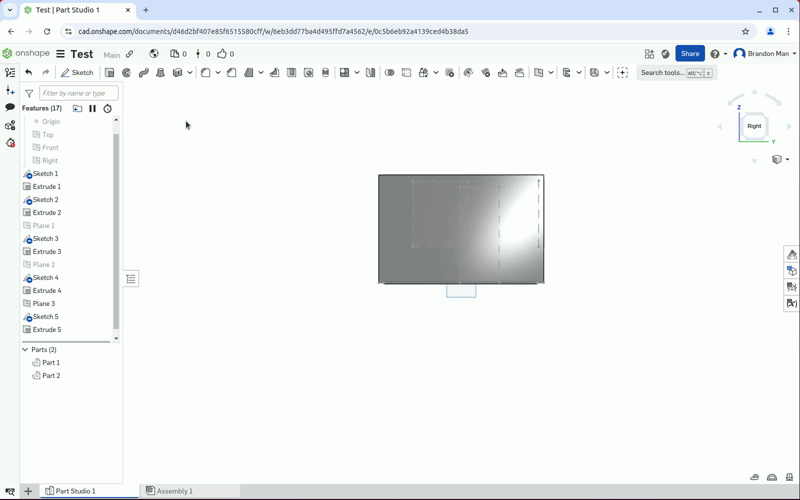
key(shift+7)
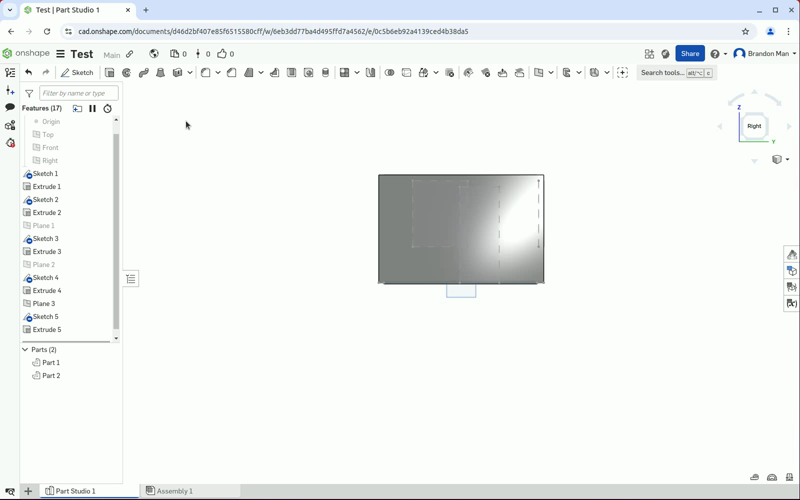
key(right, 2)
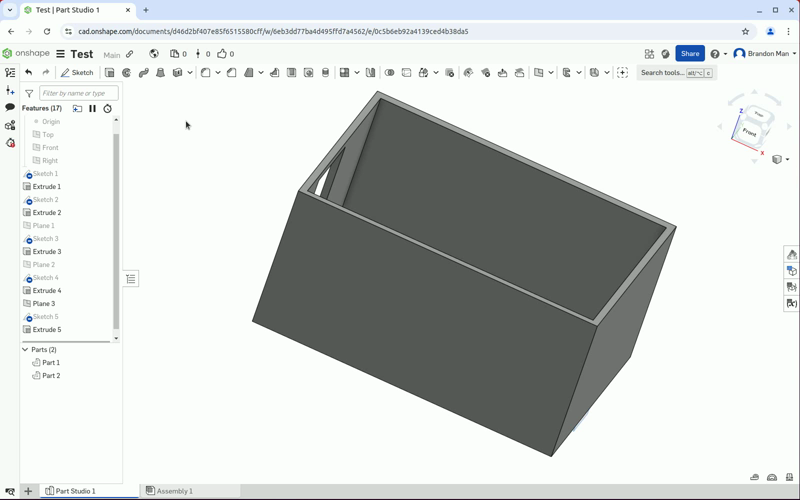
key(down, 2)
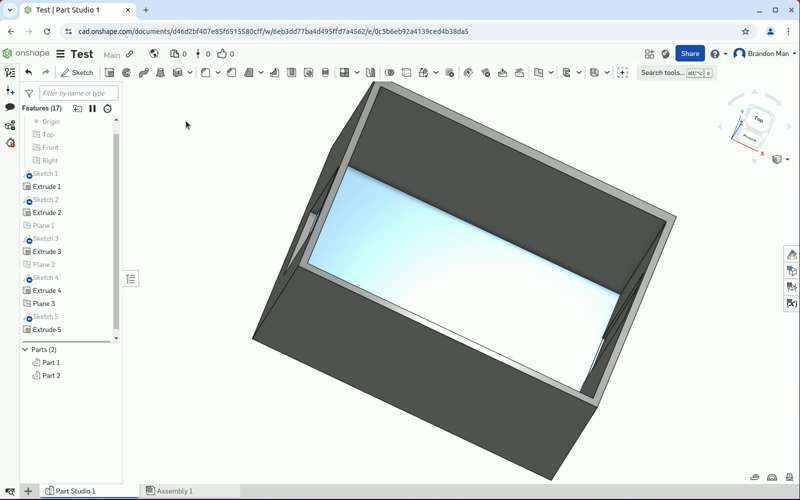
key(up, 2)
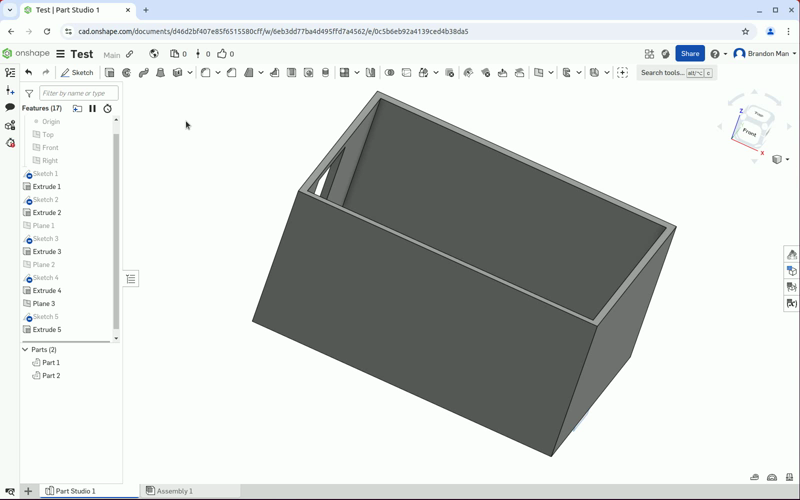
key(left, 2)
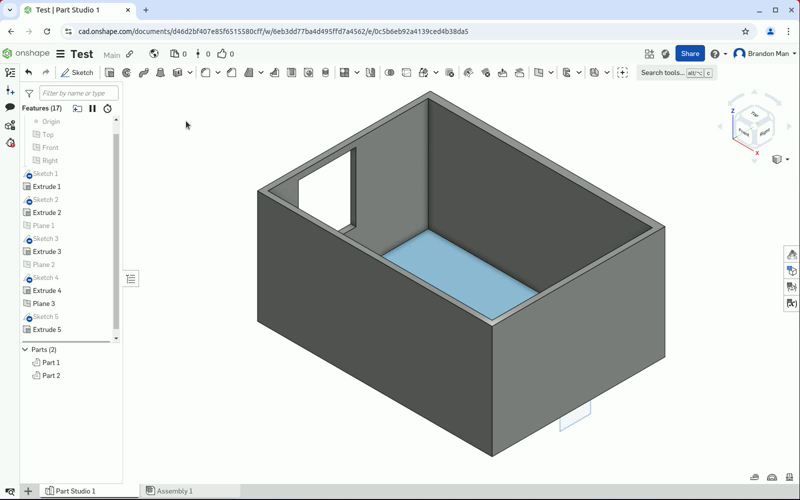
mouse_move(69, 176)
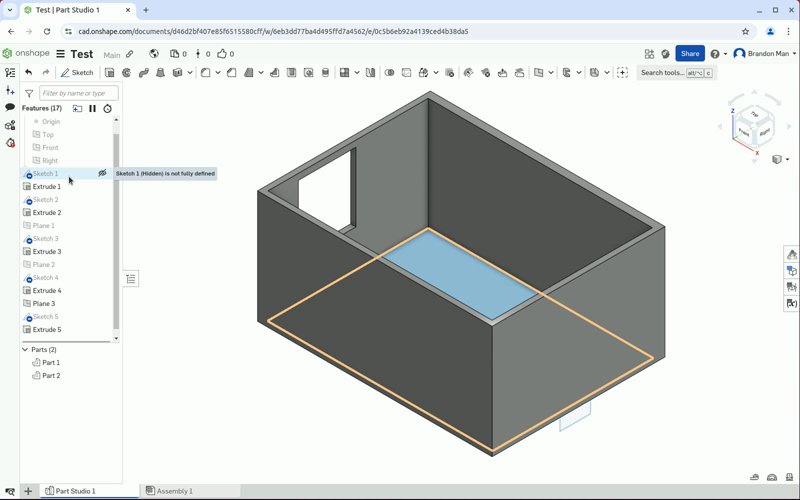
click(69, 176)